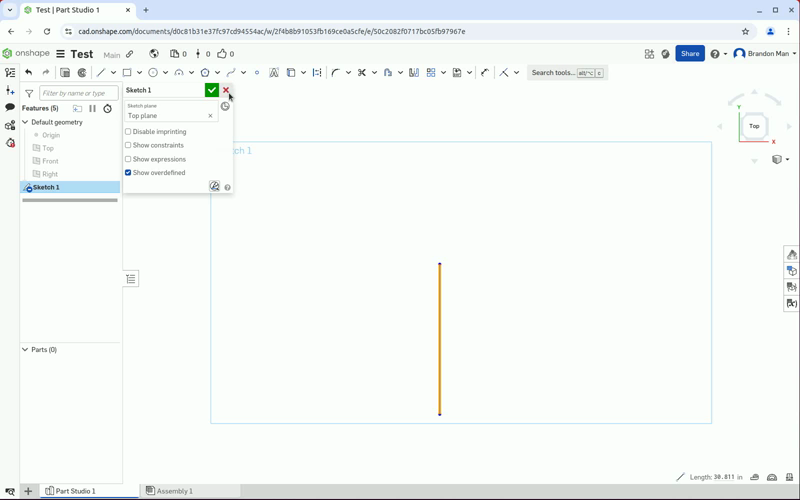
key(shift+h)
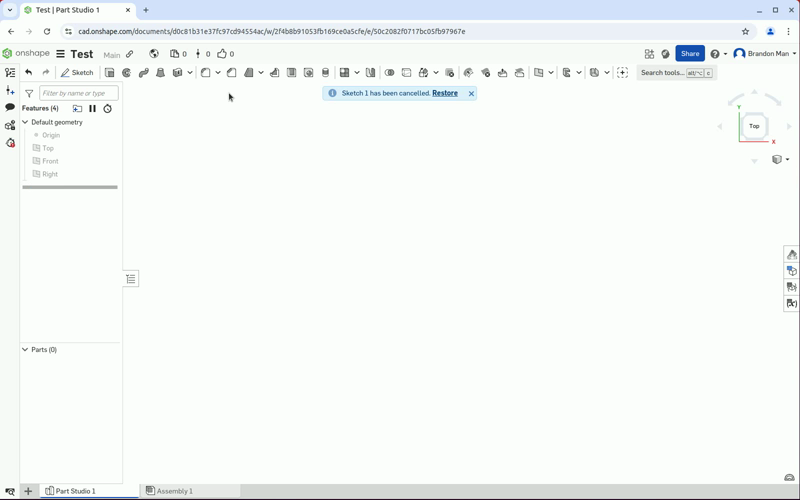
mouse_move(73, 352)
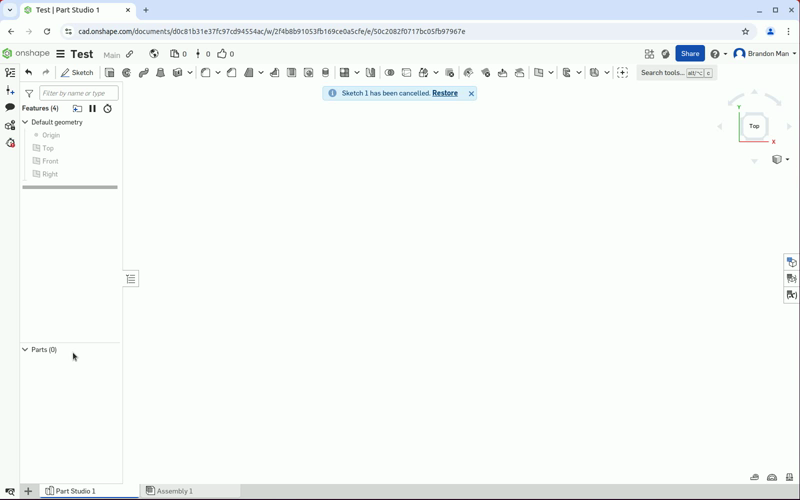
key(y)
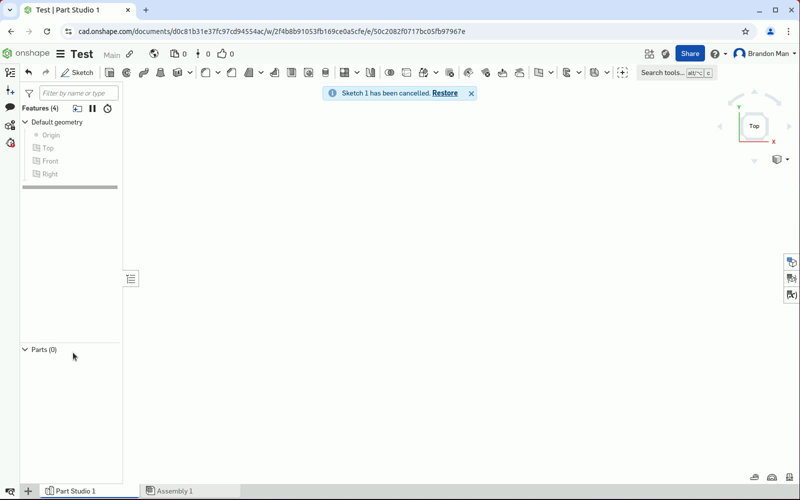
key(shift+p)
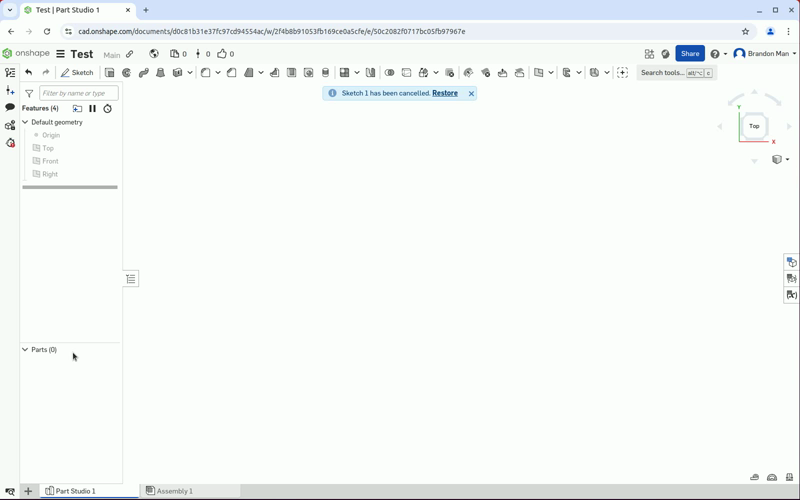
key(space)
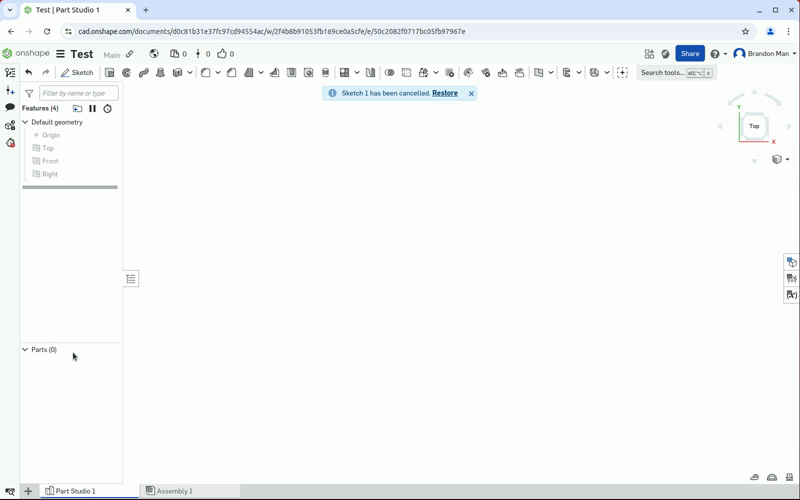
key_down(shift)
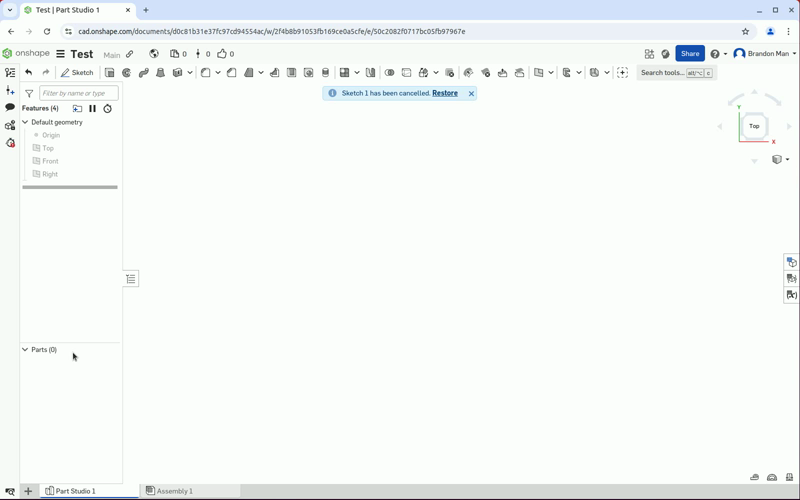
key(up)
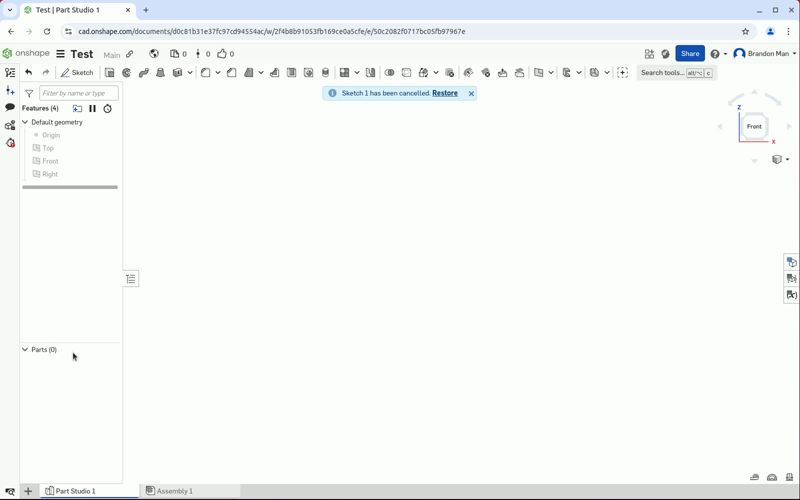
key_up(shift)
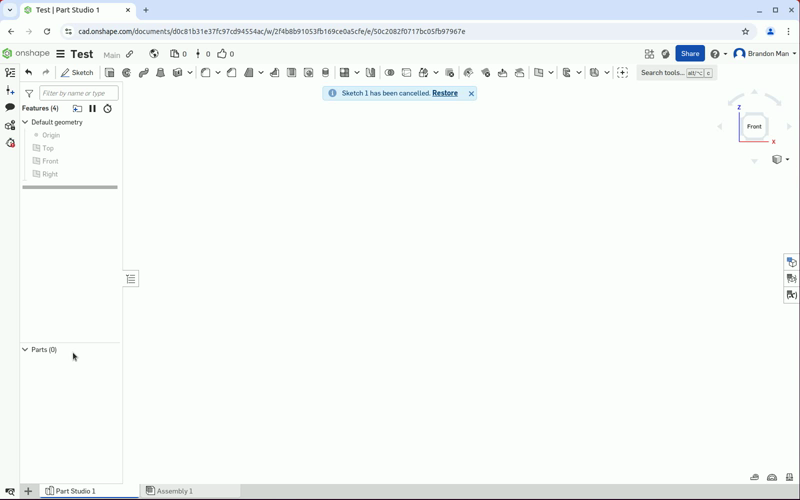
mouse_move(73, 352)
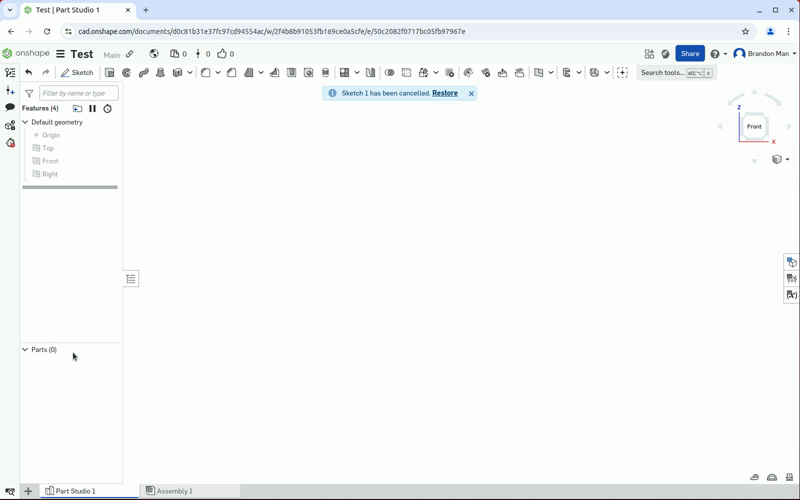
key(shift+y)
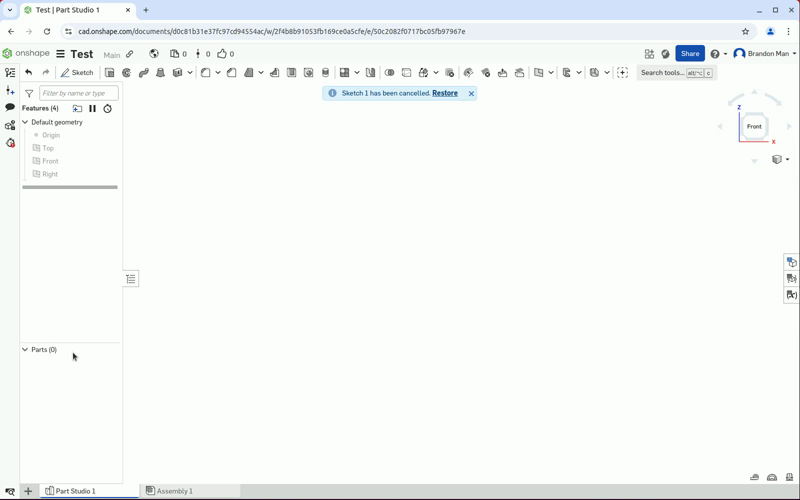
key(shift+s)
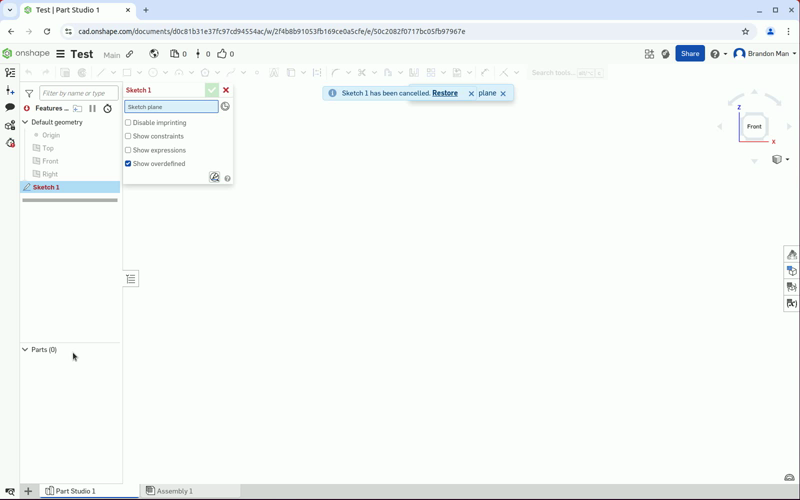
mouse_move(73, 163)
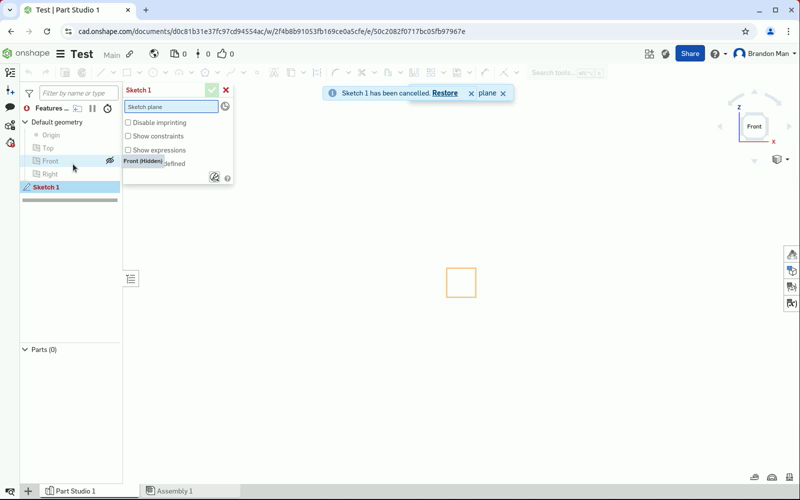
click(73, 163)
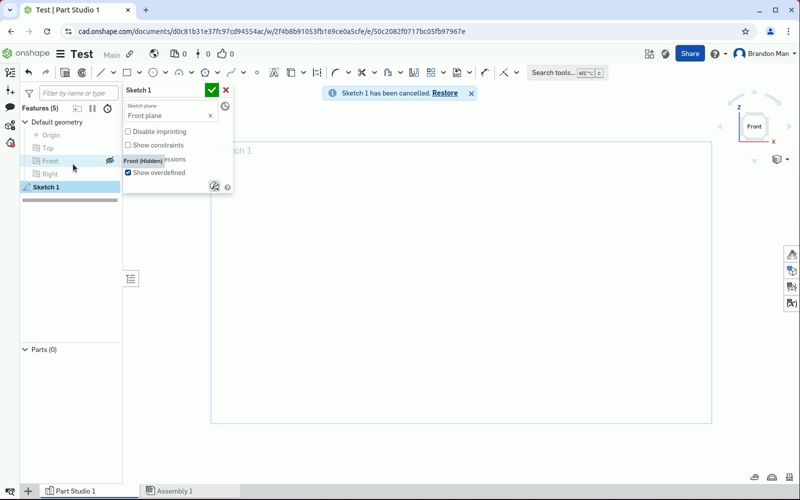
mouse_move(73, 352)
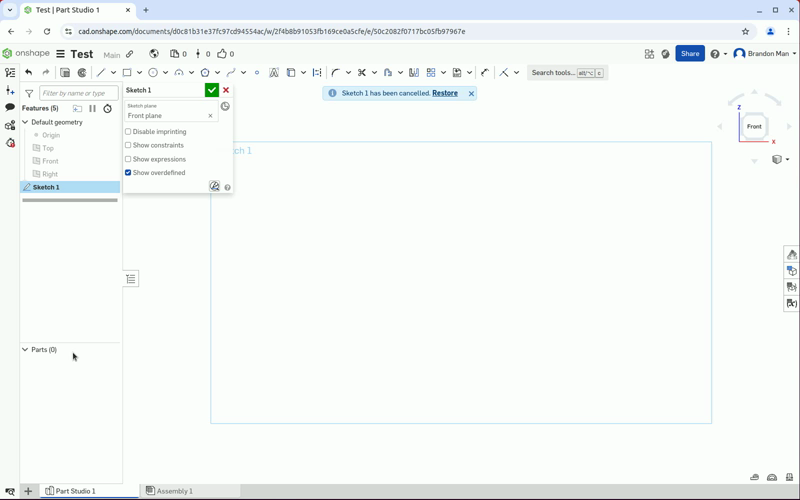
key(y)
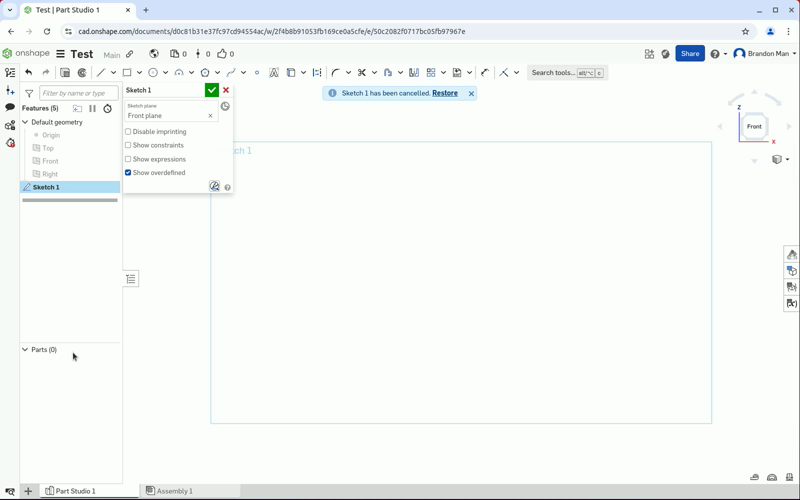
key(l)
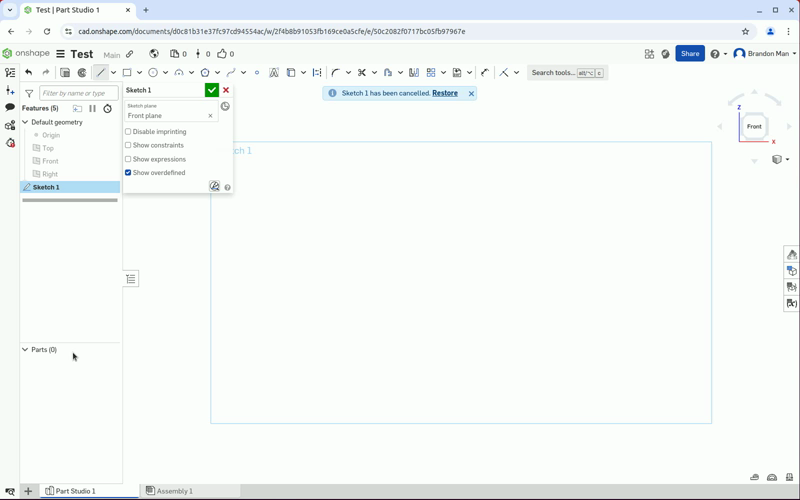
key_down(shift)
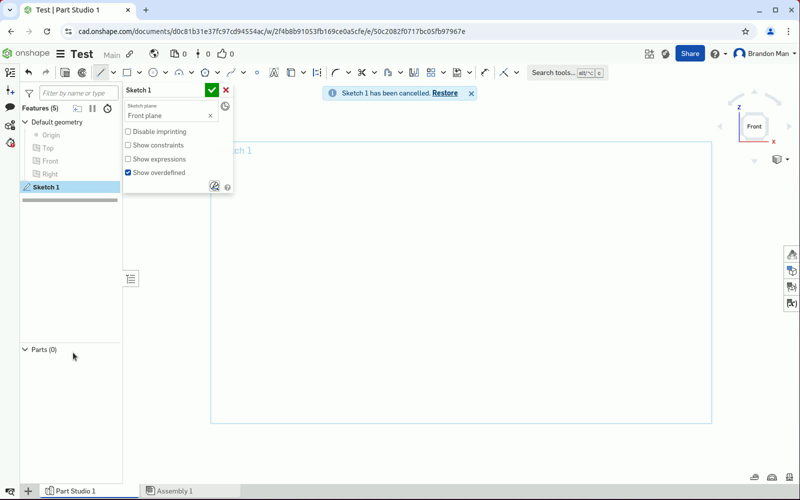
mouse_move(348, 332)
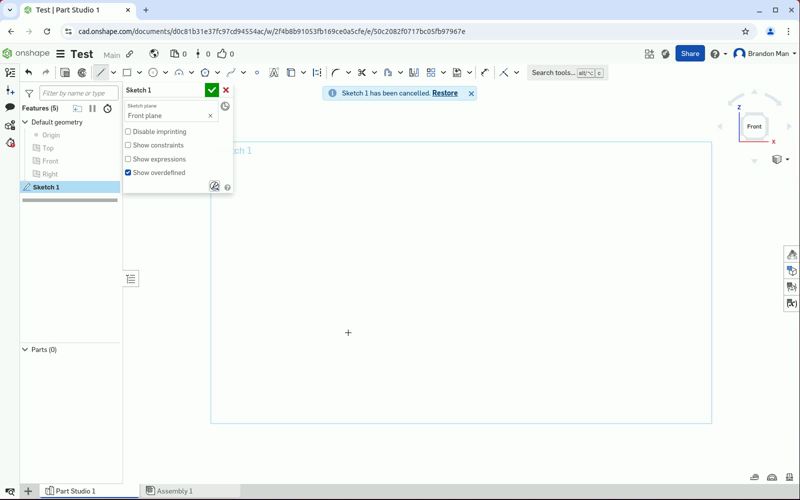
click(348, 332)
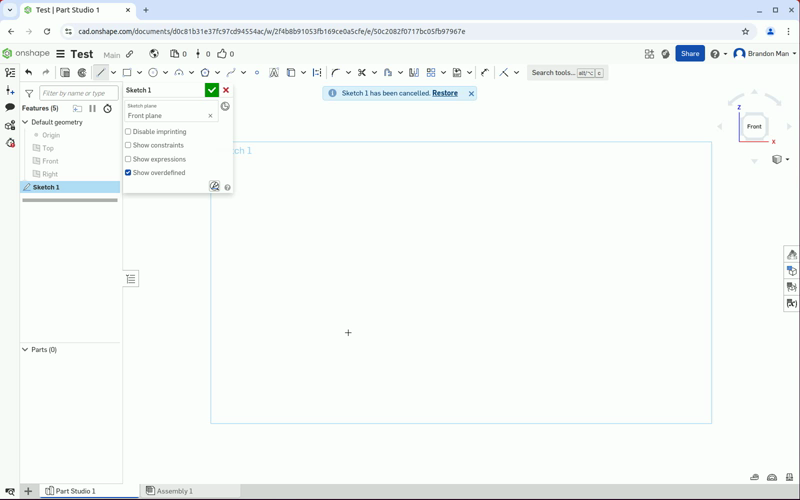
key_up(shift)
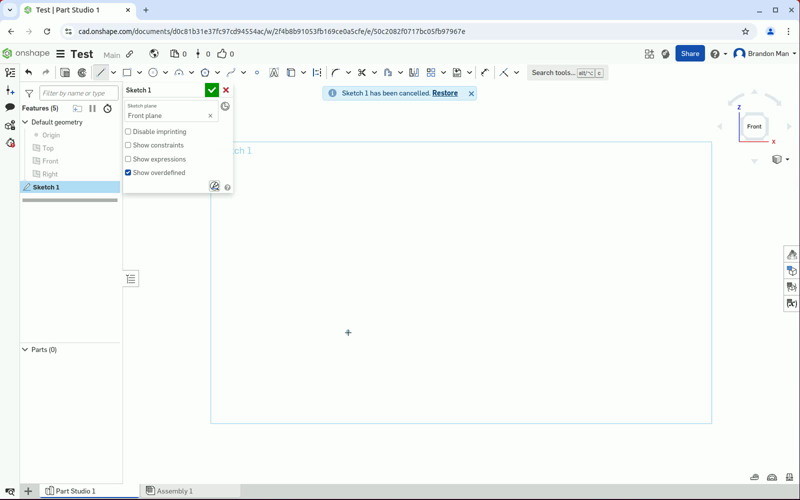
key_down(shift)
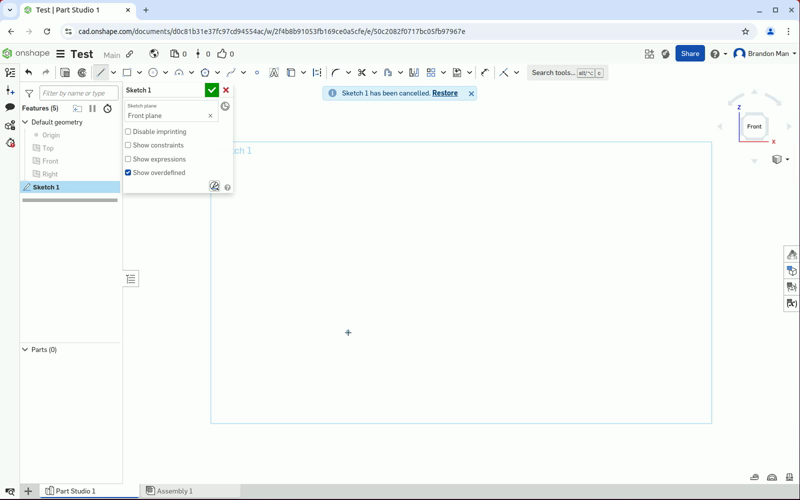
mouse_move(378, 332)
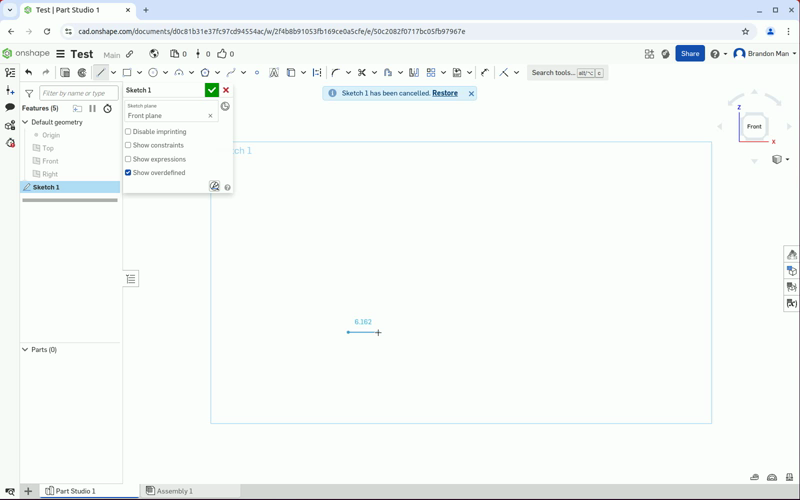
mouse_move(392, 332)
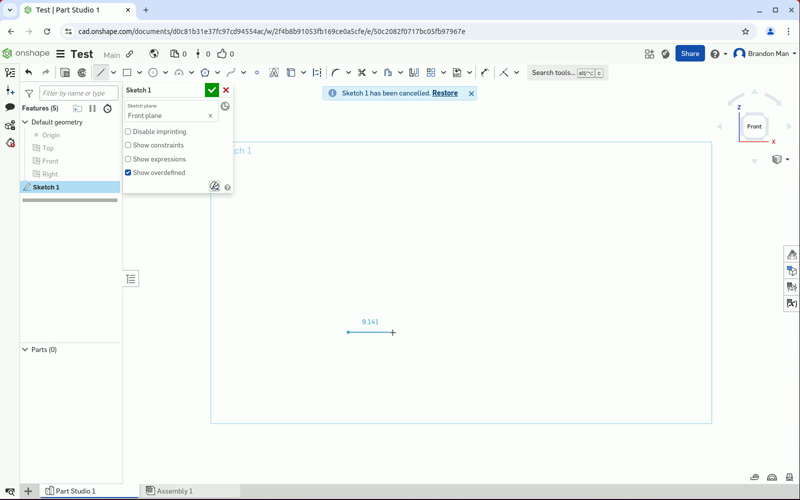
click(392, 332)
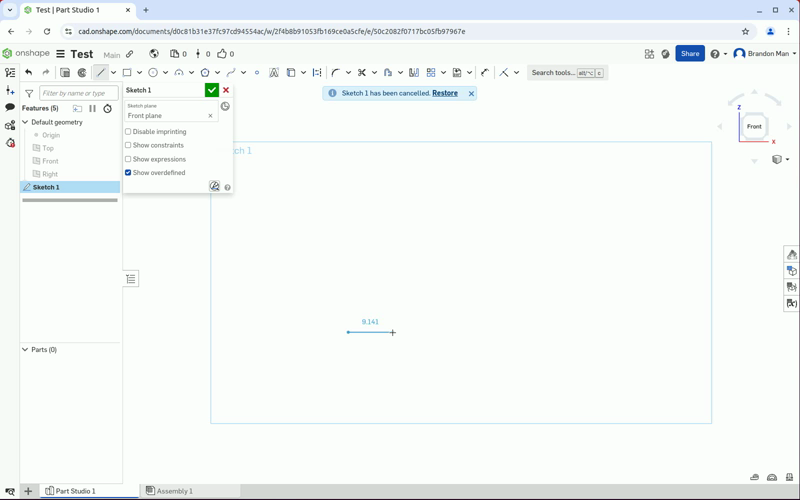
key_up(shift)
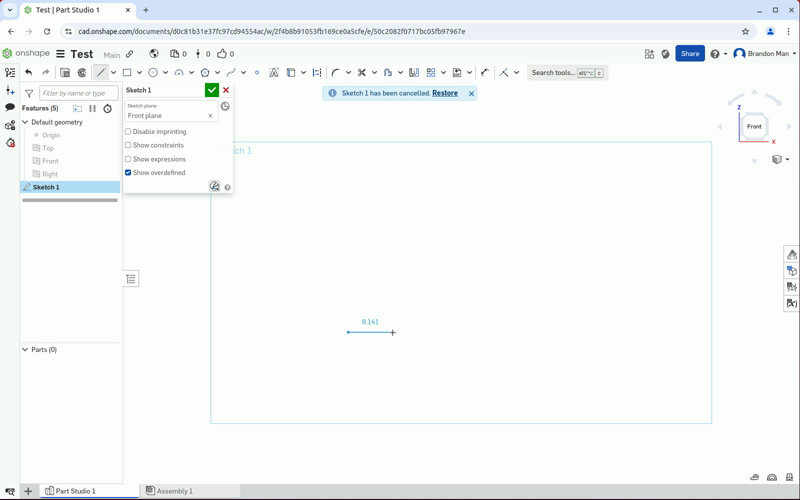
key_down(shift)
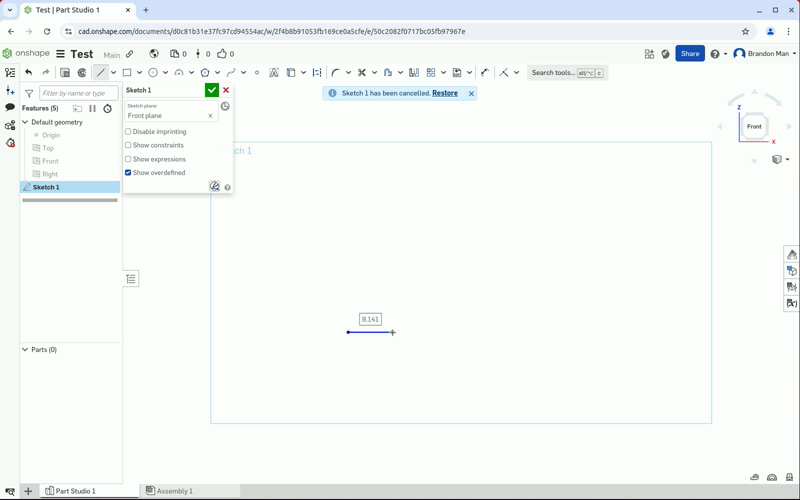
mouse_move(392, 255)
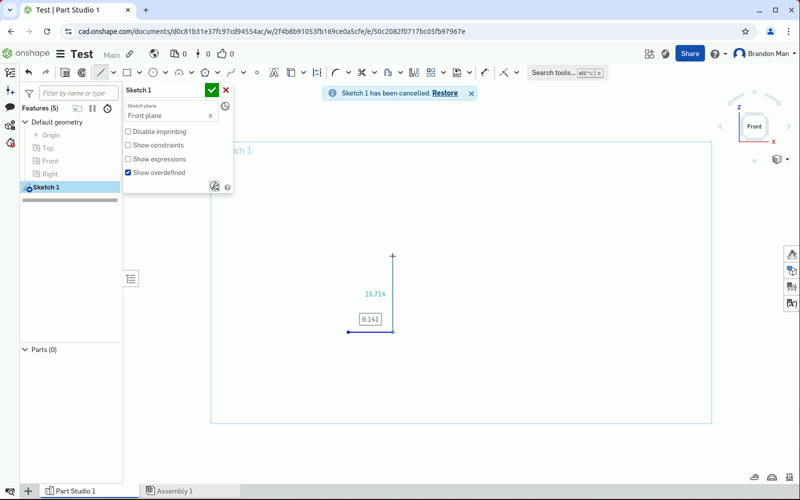
click(392, 255)
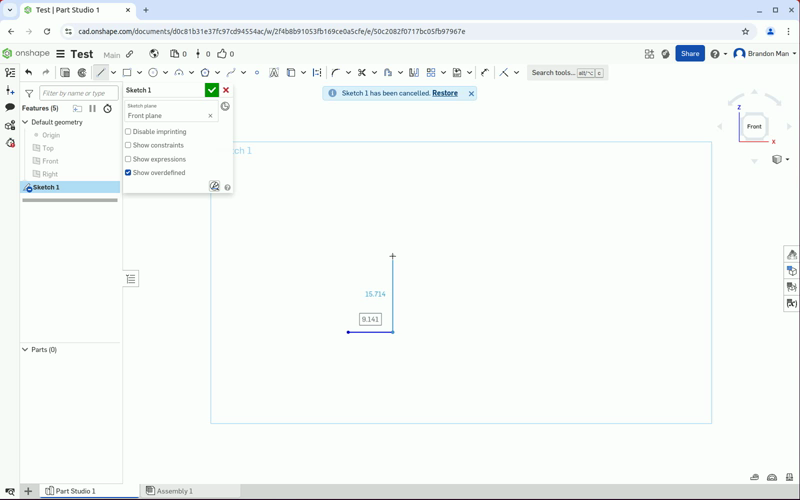
key_up(shift)
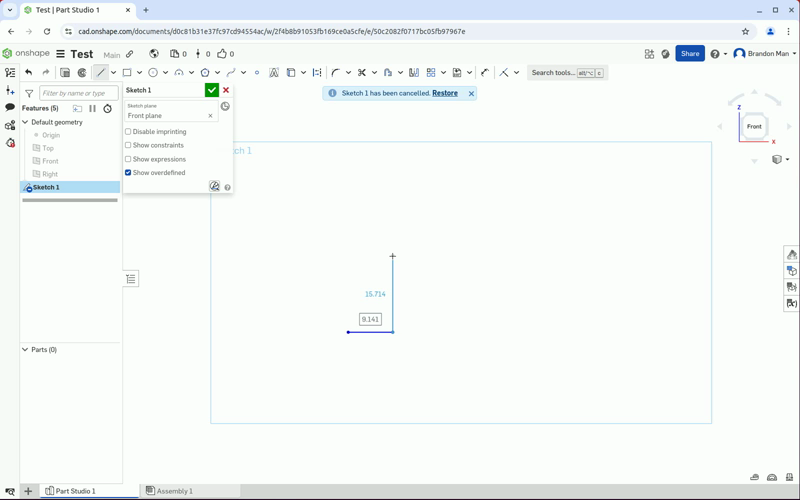
key_down(shift)
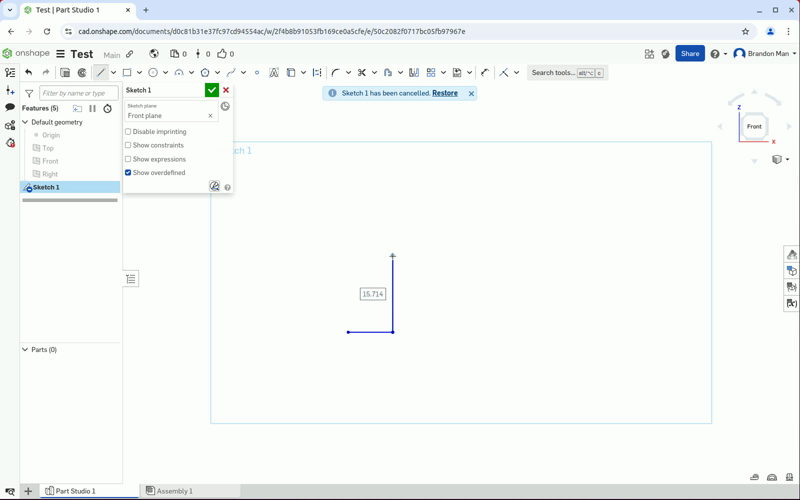
mouse_move(422, 255)
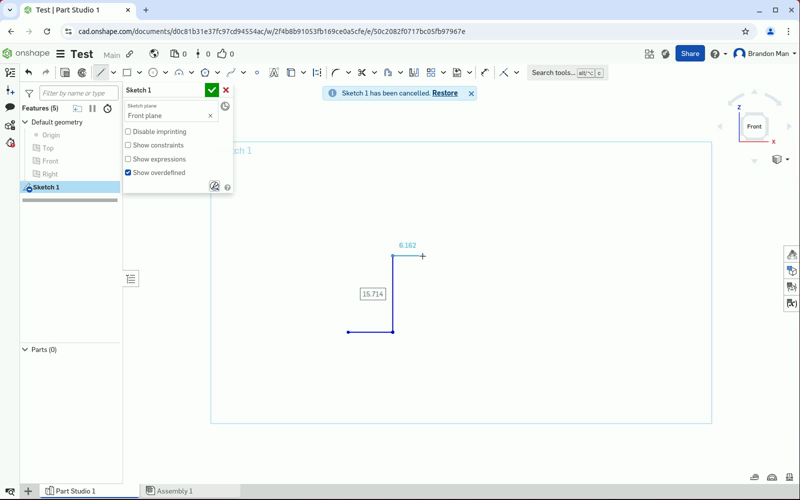
mouse_move(437, 255)
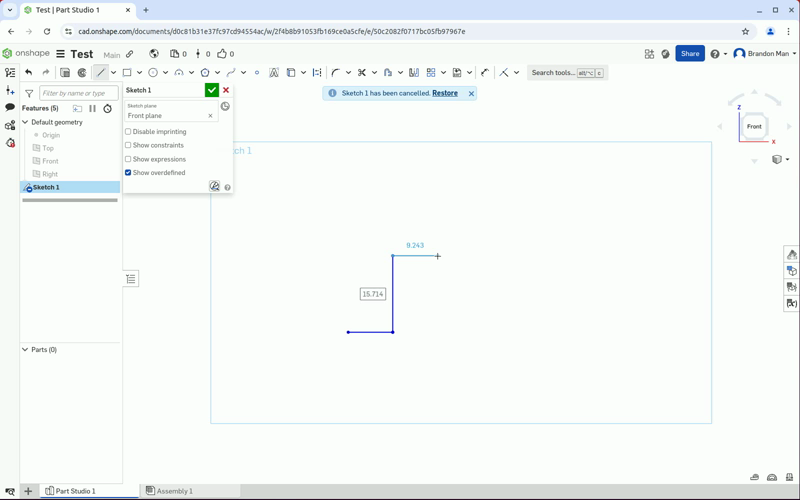
click(437, 255)
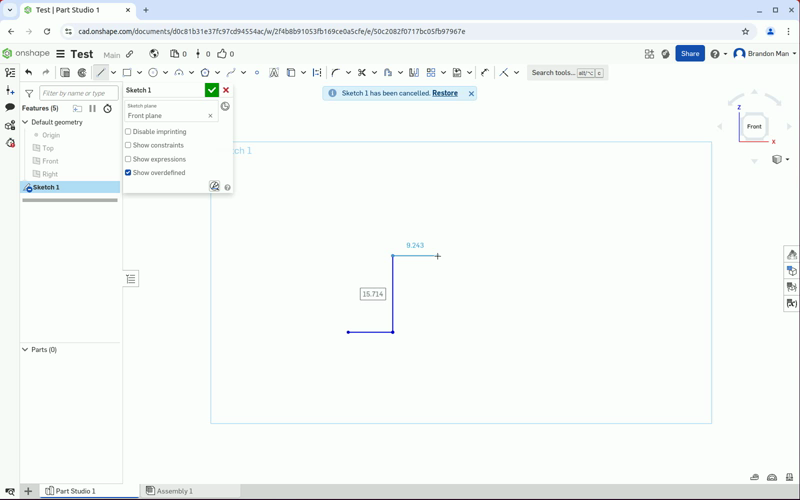
key_up(shift)
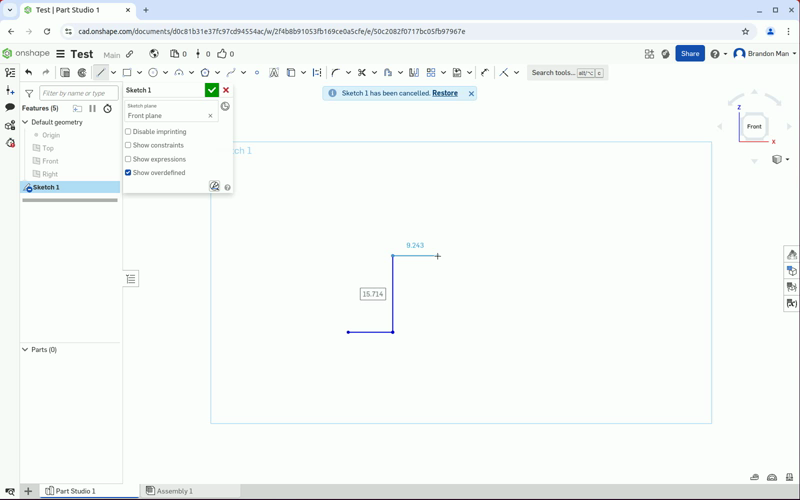
key_down(shift)
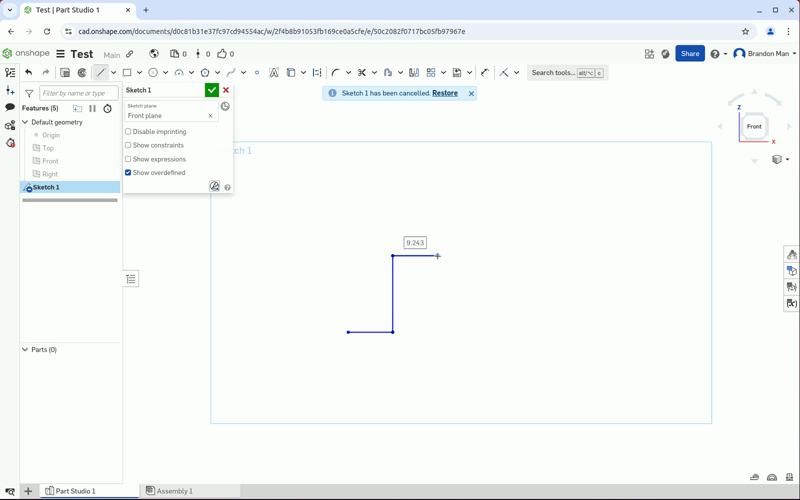
mouse_move(437, 333)
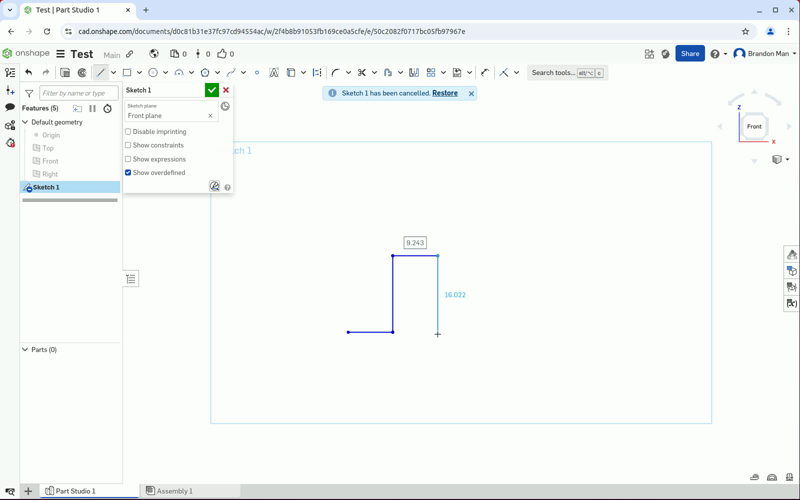
click(437, 333)
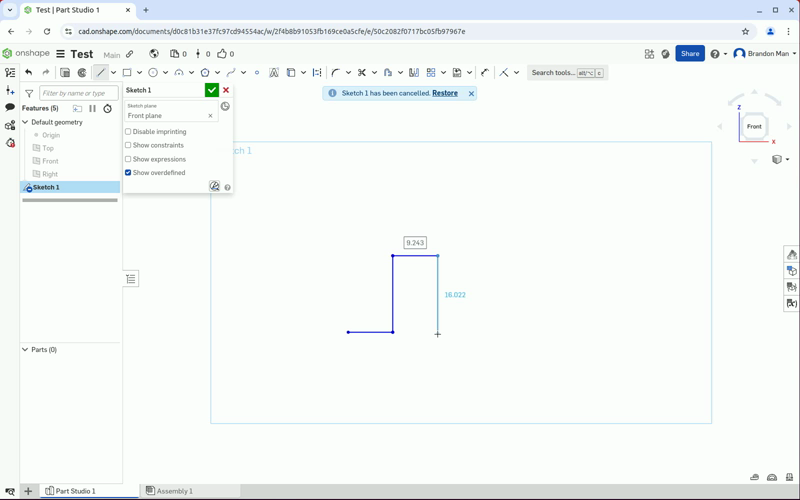
key_up(shift)
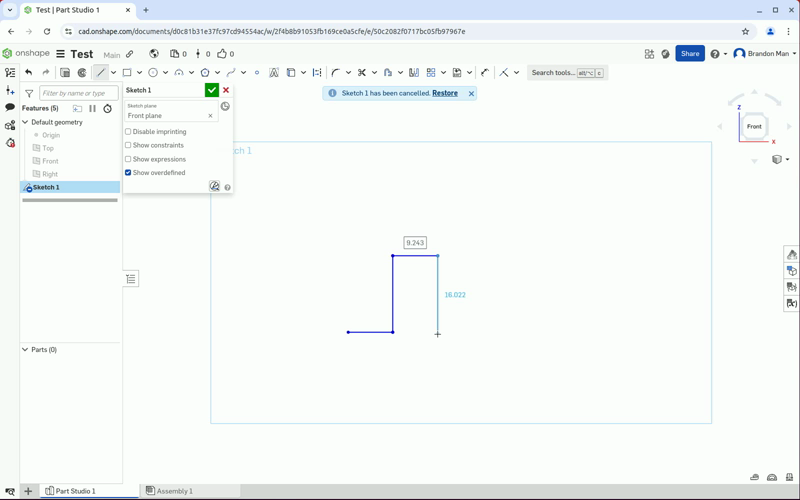
key_down(shift)
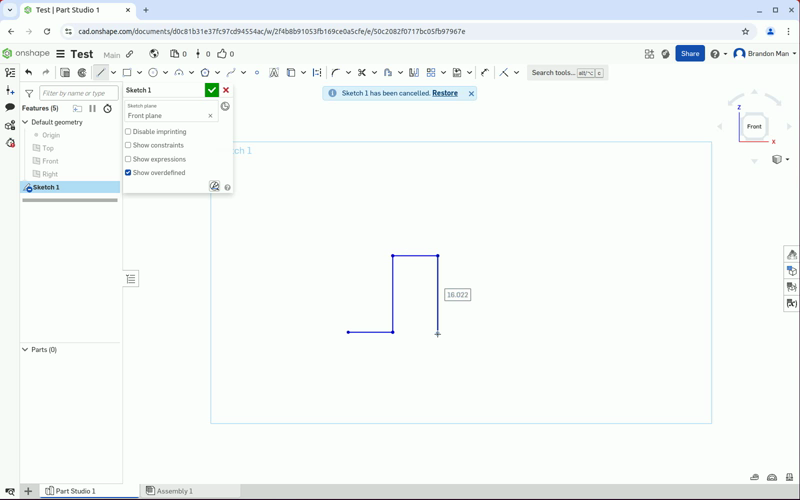
mouse_move(506, 333)
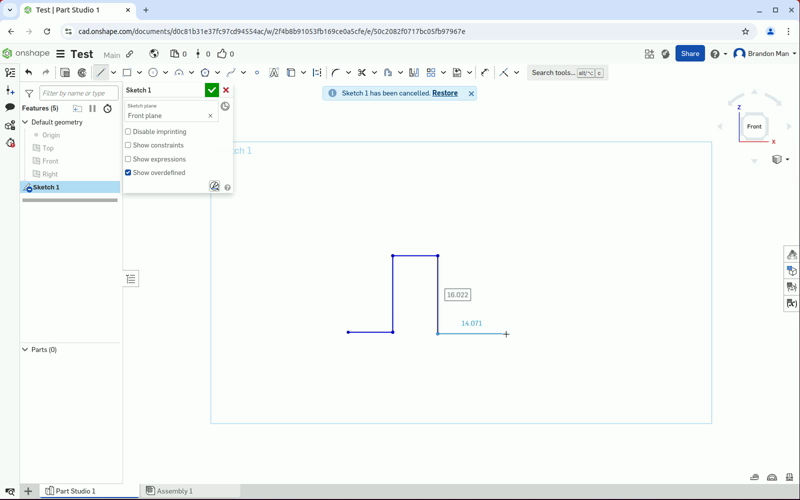
click(506, 333)
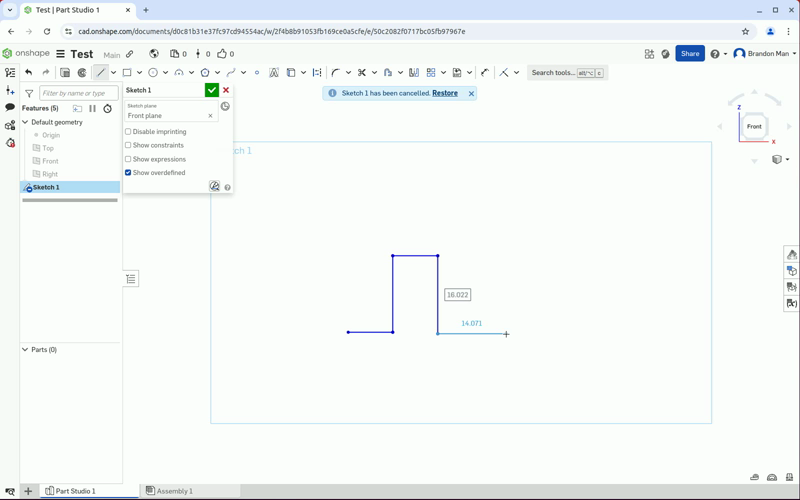
key_up(shift)
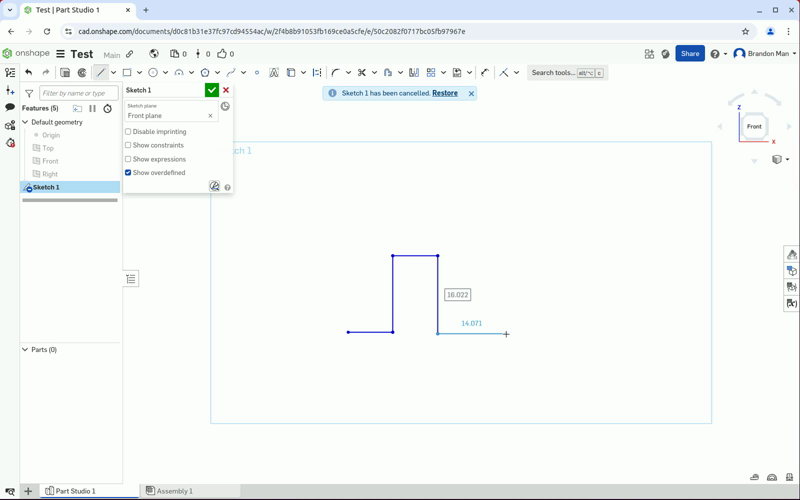
key_down(shift)
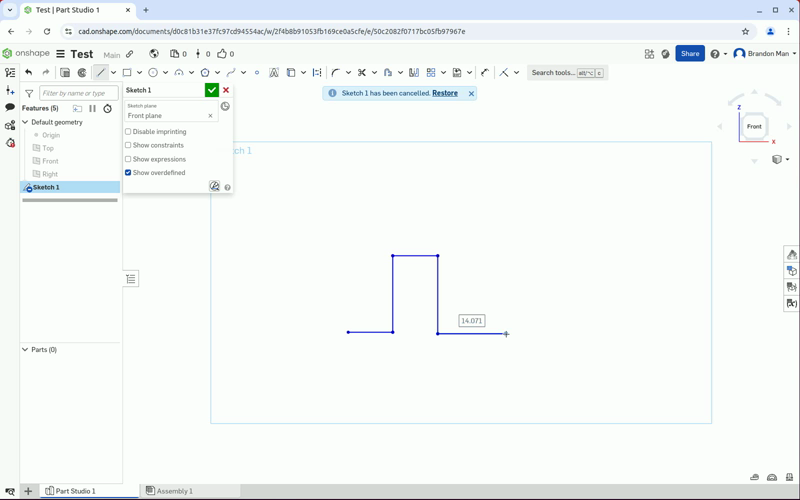
mouse_move(536, 333)
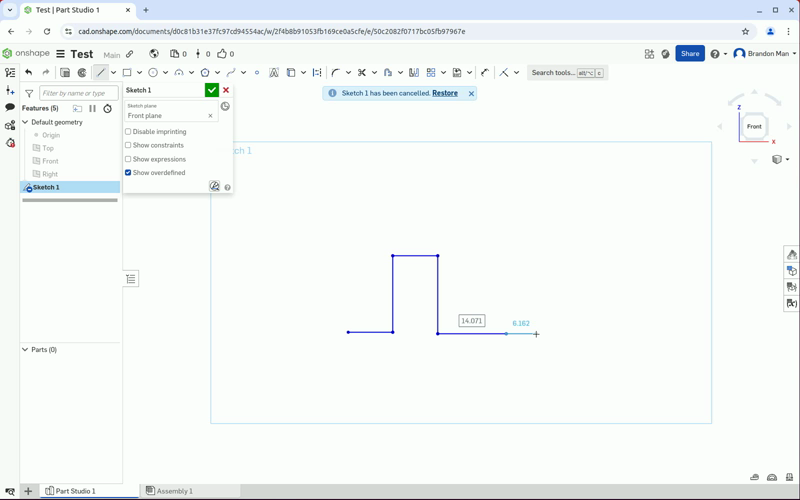
mouse_move(506, 312)
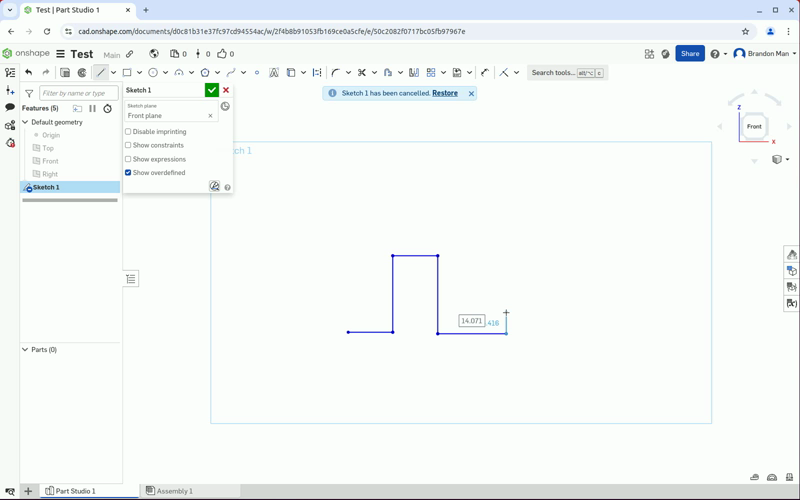
click(506, 312)
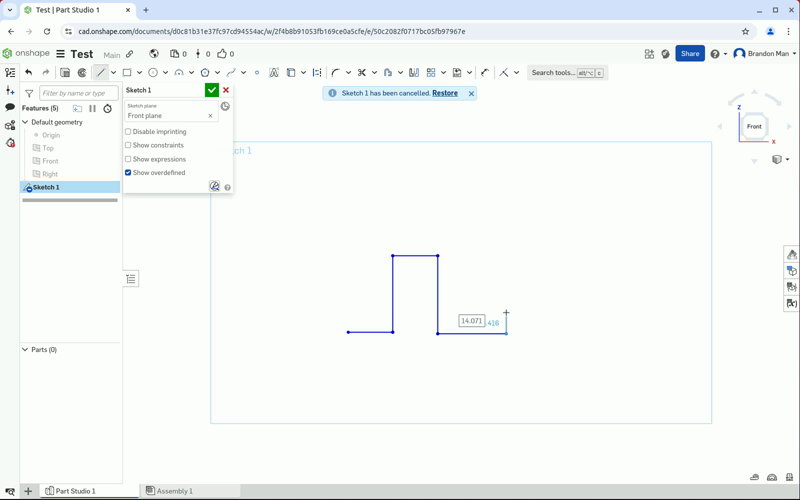
key_up(shift)
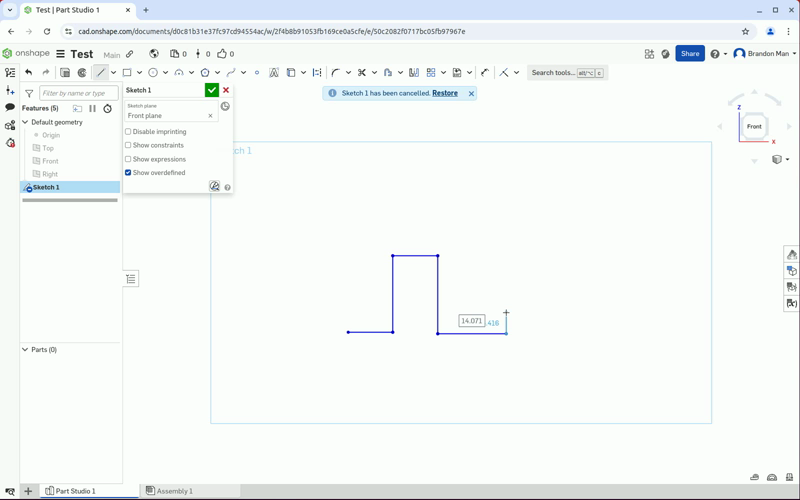
key_down(shift)
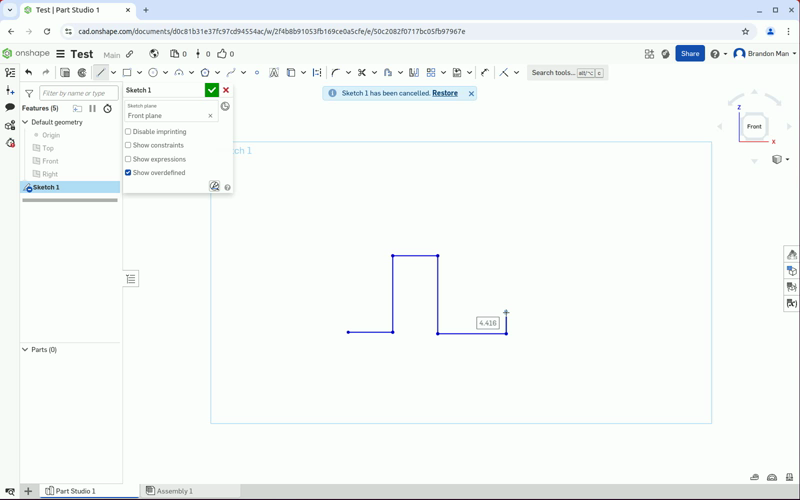
mouse_move(536, 312)
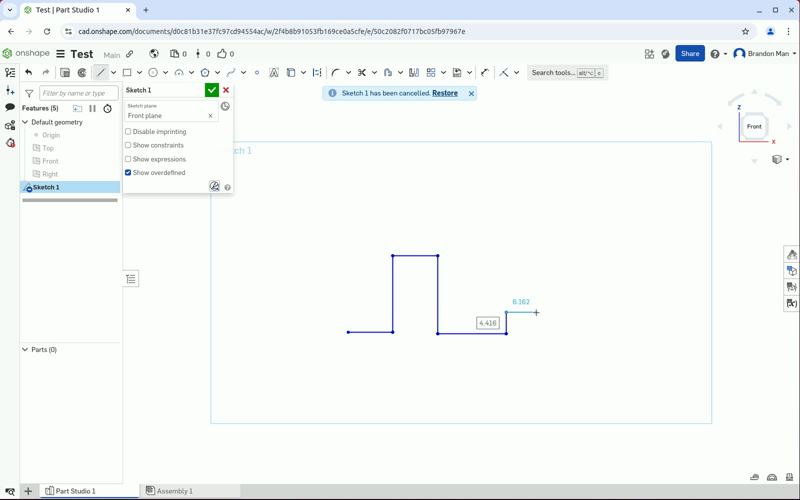
mouse_move(461, 312)
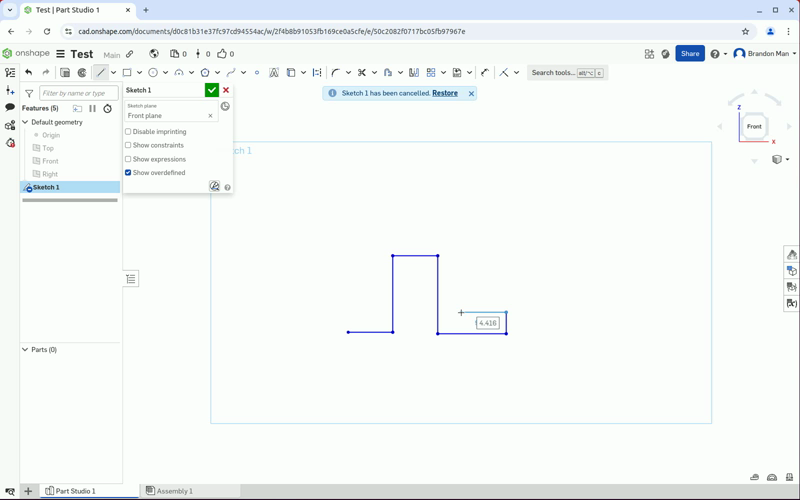
click(461, 312)
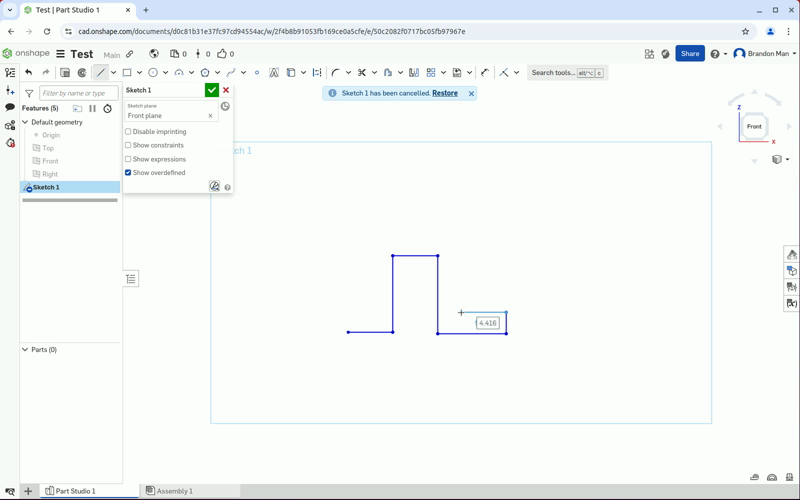
key_up(shift)
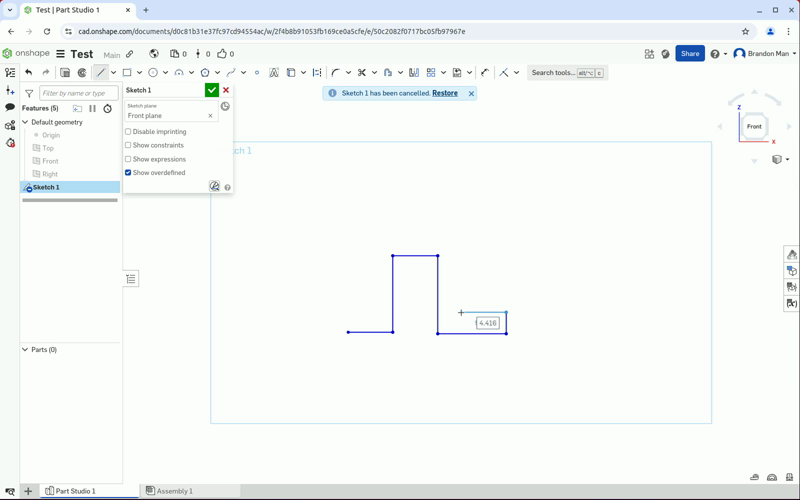
key_down(shift)
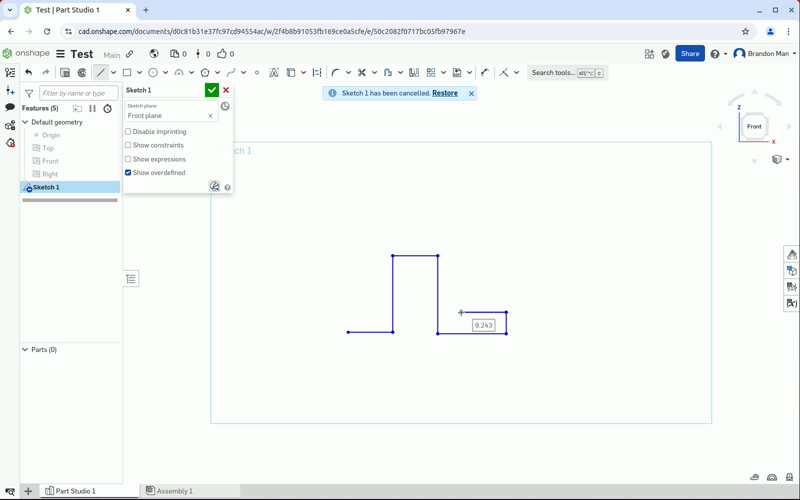
mouse_move(461, 197)
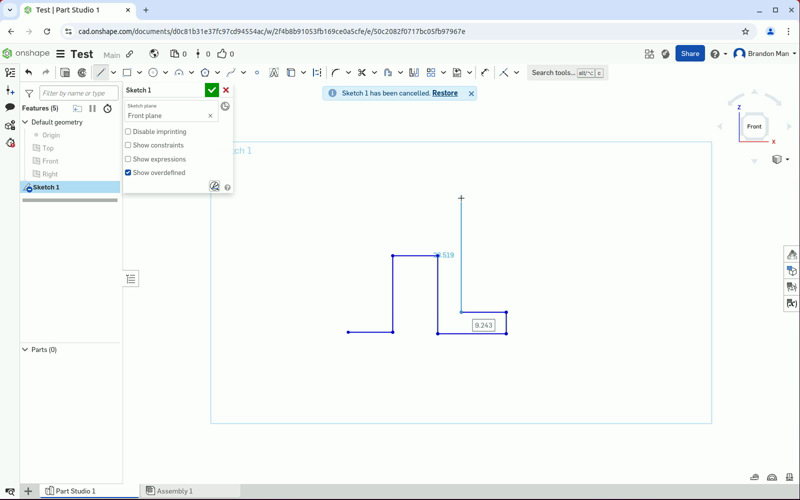
click(461, 197)
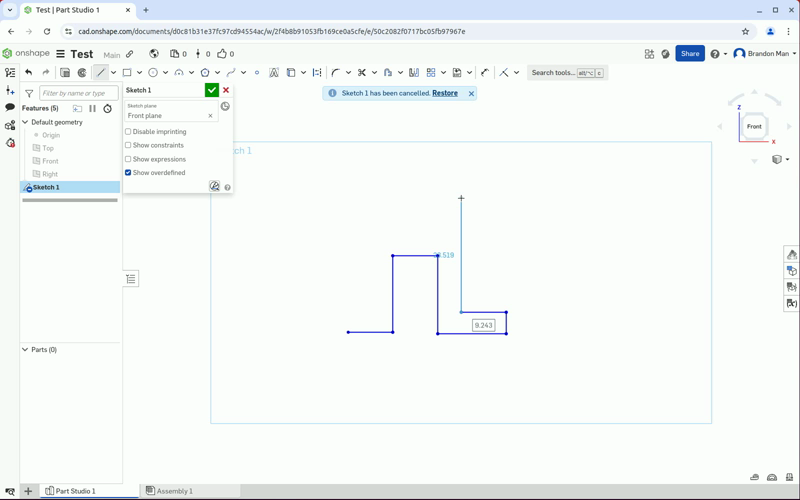
key_up(shift)
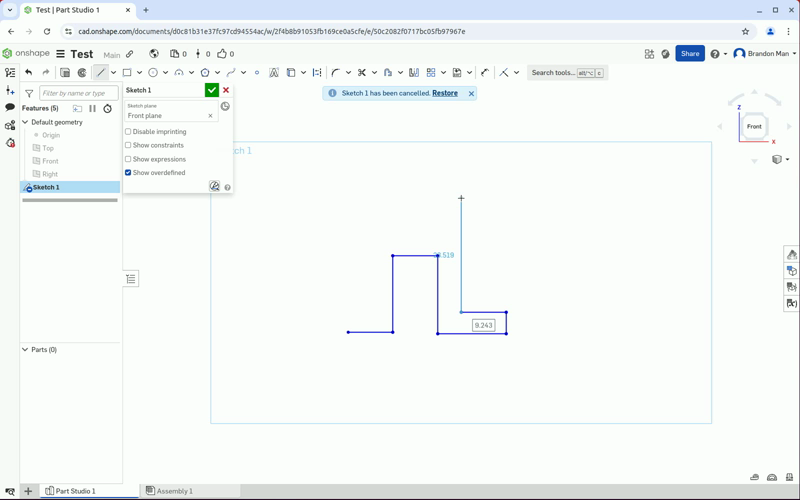
key_down(shift)
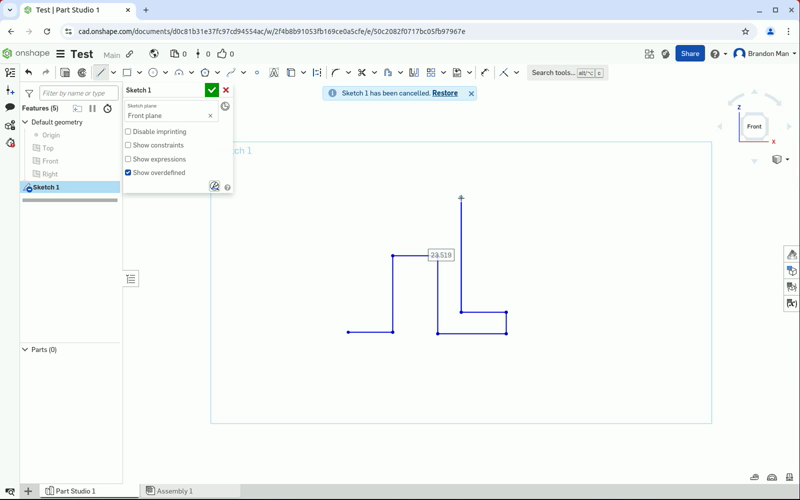
mouse_move(371, 197)
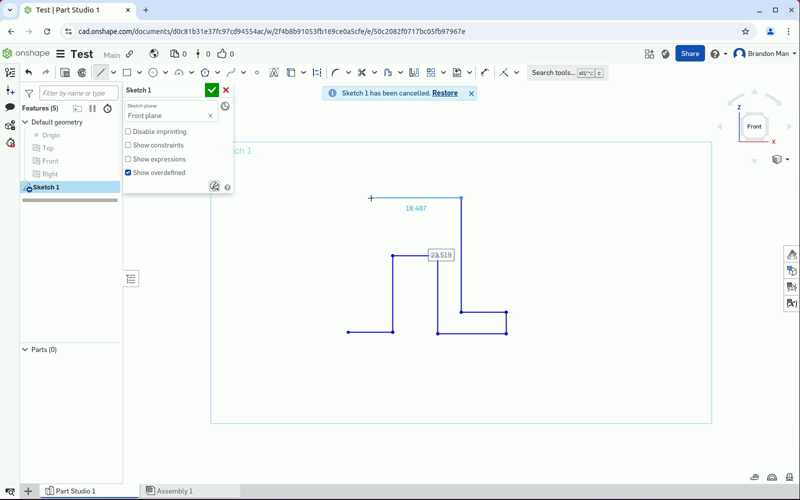
click(371, 197)
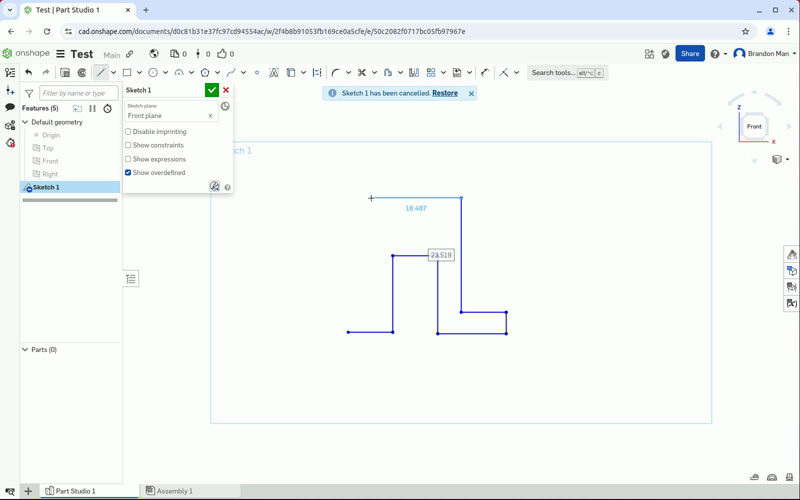
key_up(shift)
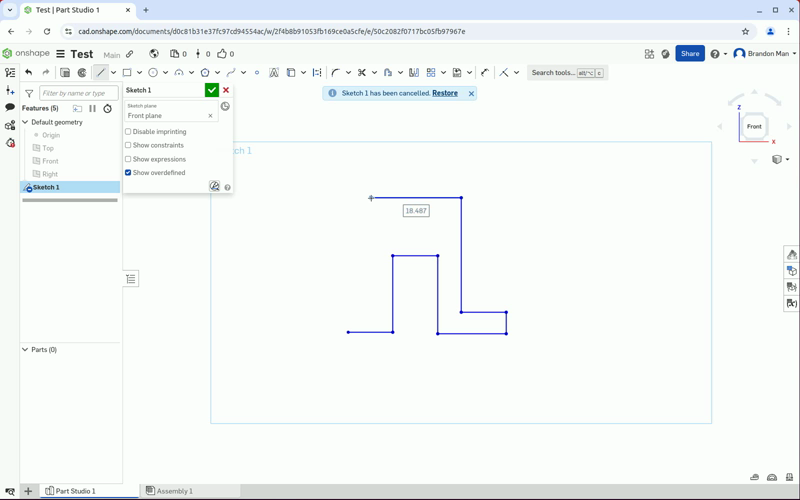
key_down(shift)
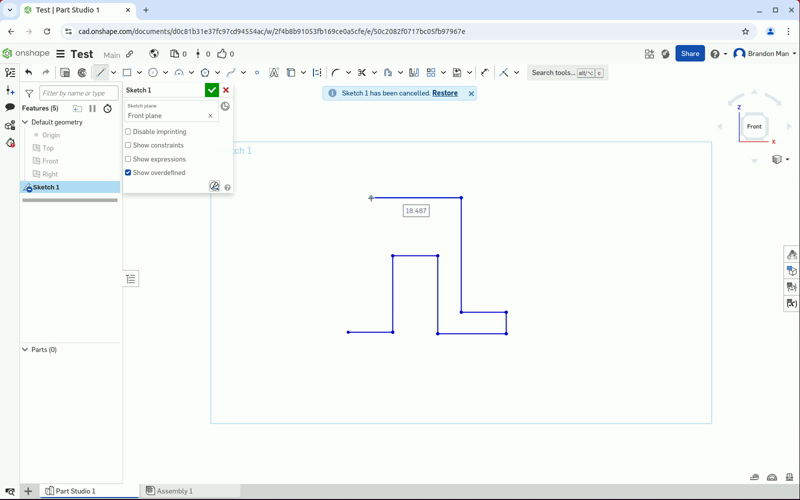
mouse_move(371, 309)
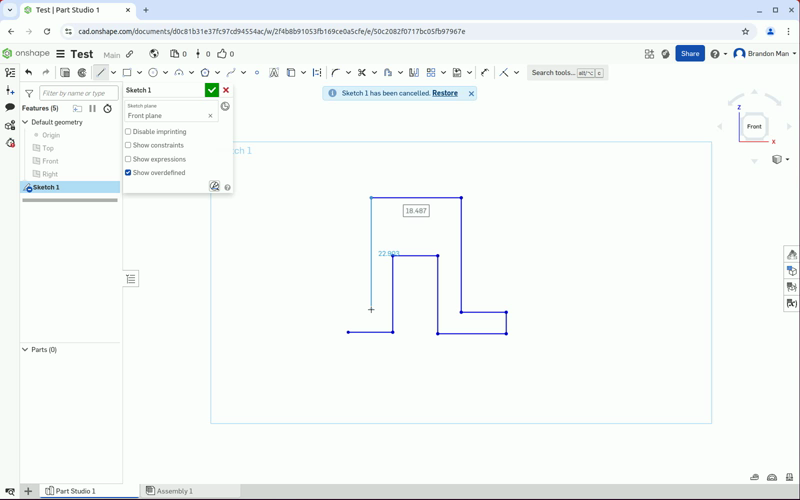
click(371, 309)
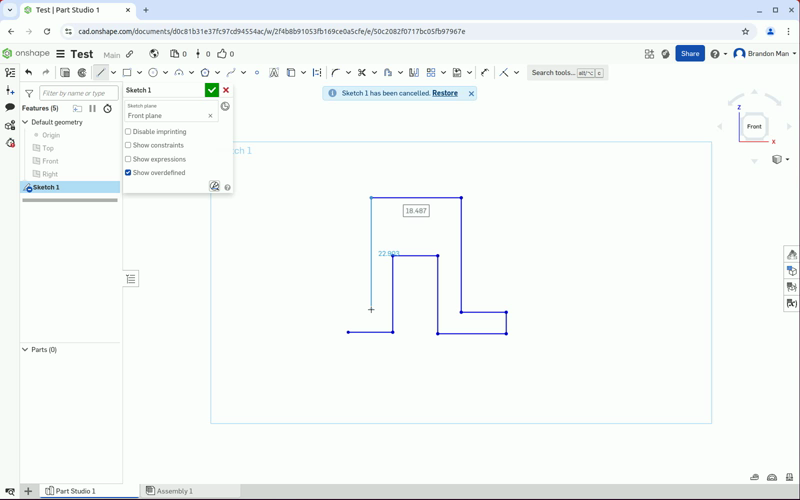
key_up(shift)
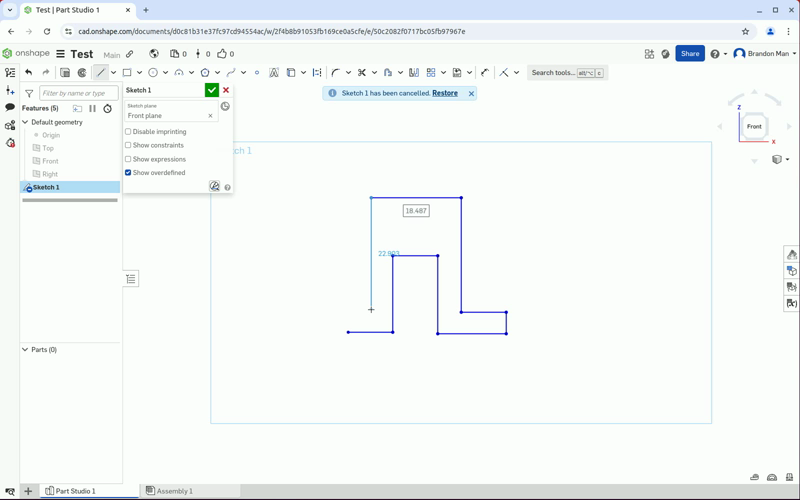
key_down(shift)
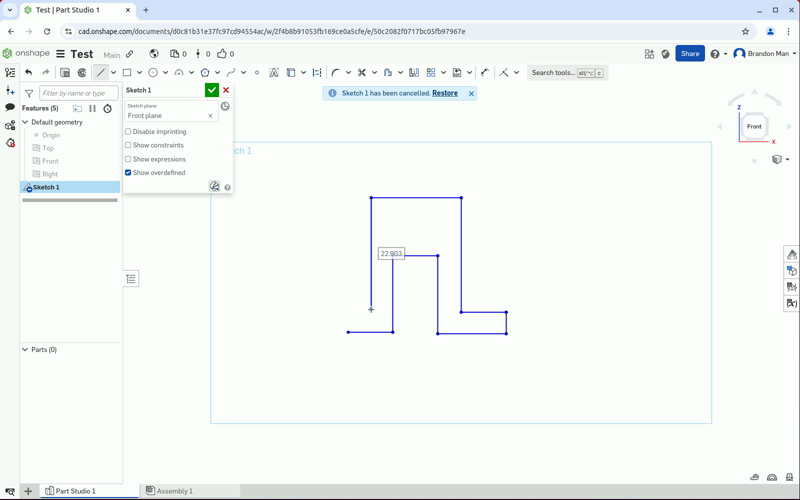
mouse_move(401, 309)
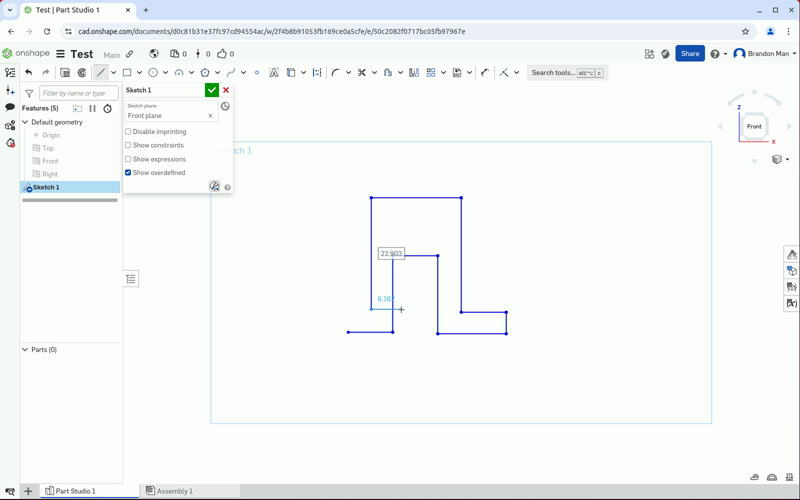
mouse_move(348, 309)
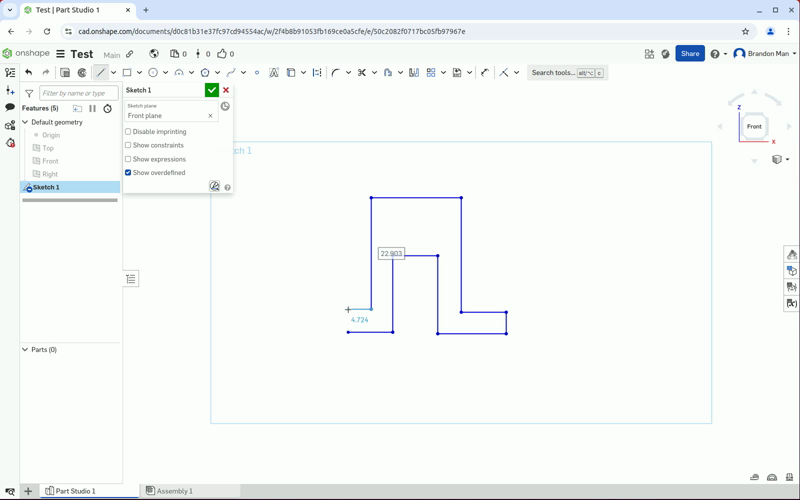
click(348, 309)
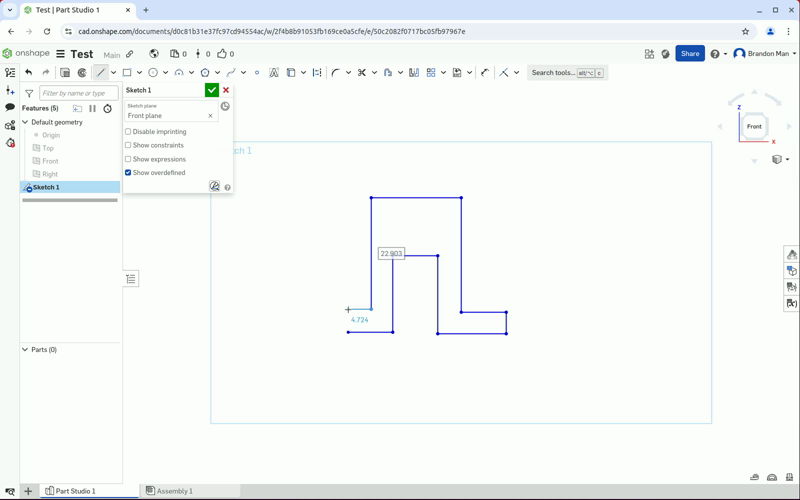
key_up(shift)
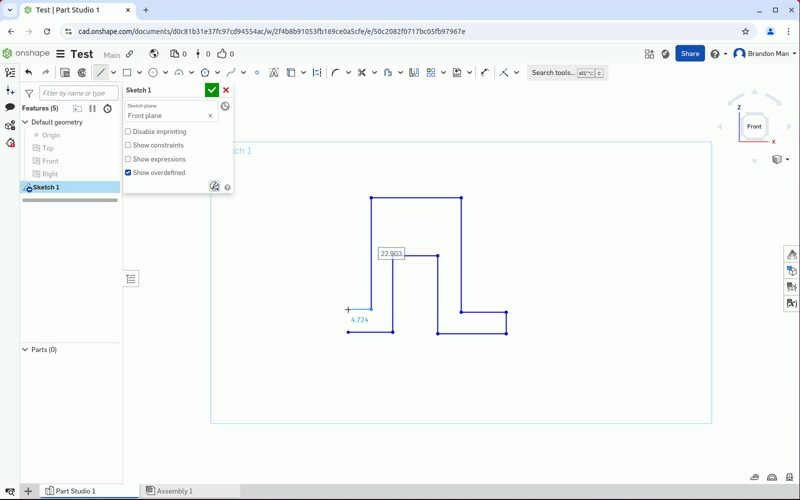
mouse_move(378, 309)
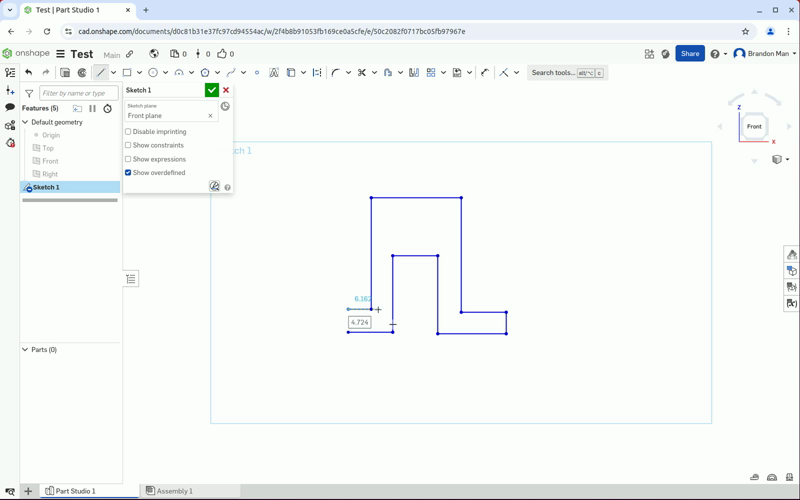
key_down(shift)
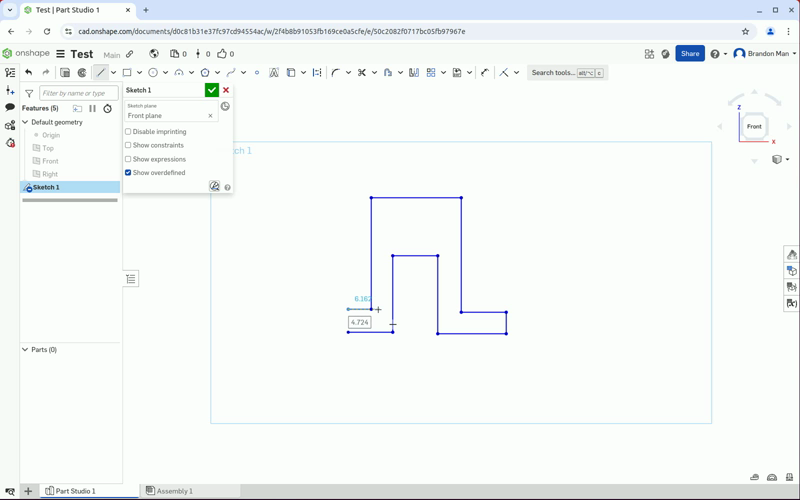
mouse_move(348, 332)
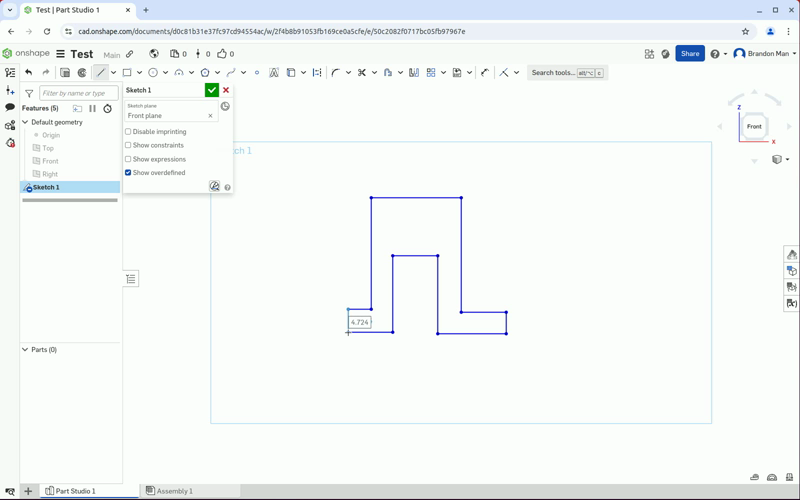
key_up(shift)
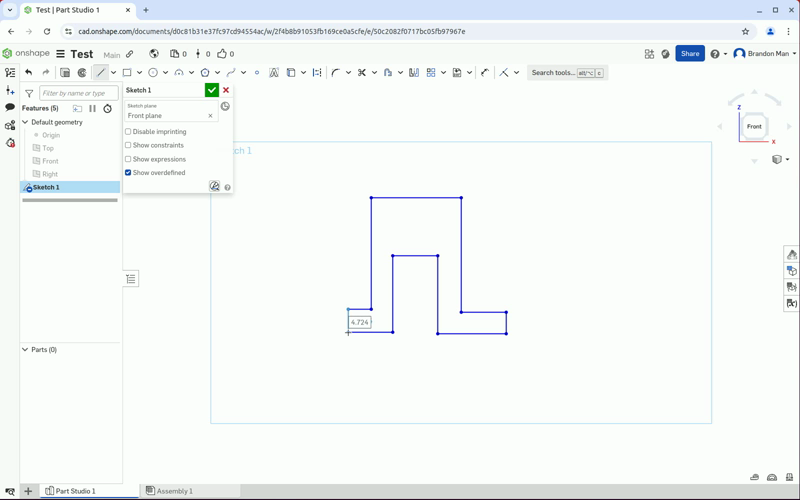
click(348, 332)
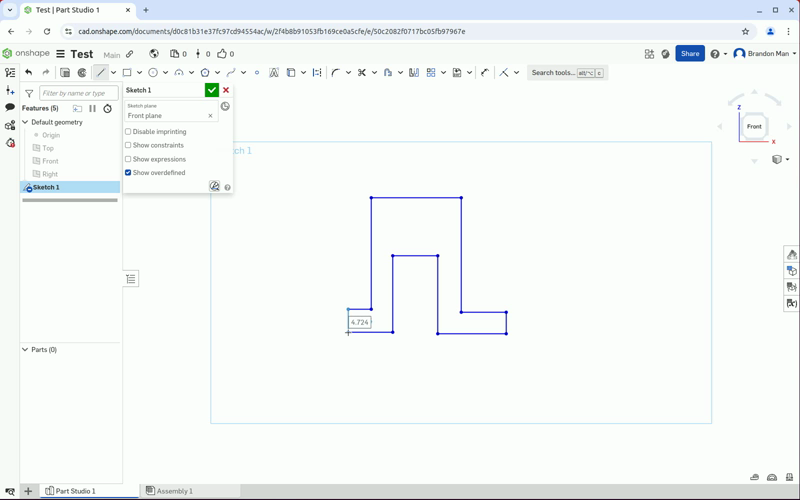
key(esc)
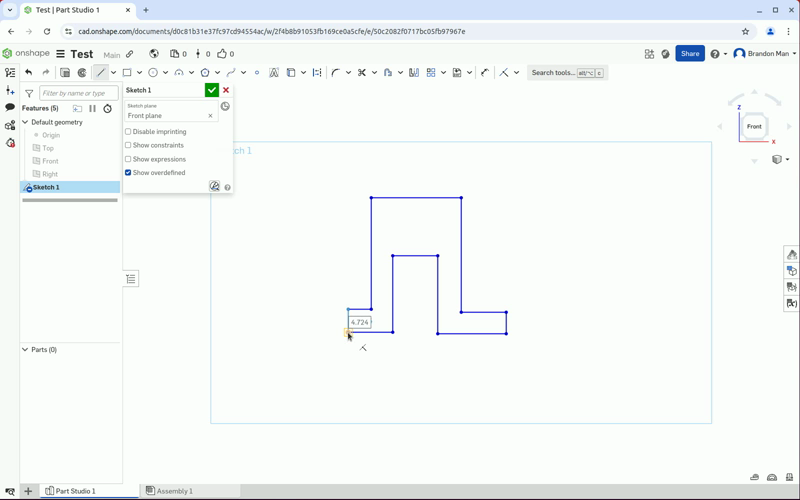
mouse_move(467, 319)
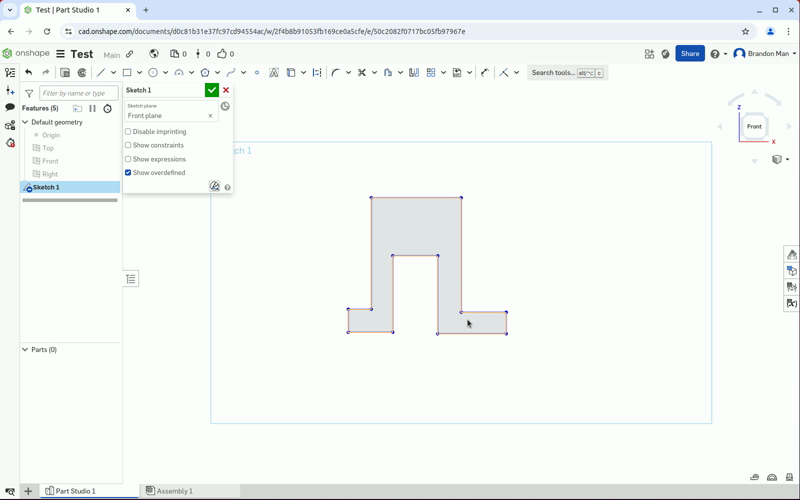
click(467, 319)
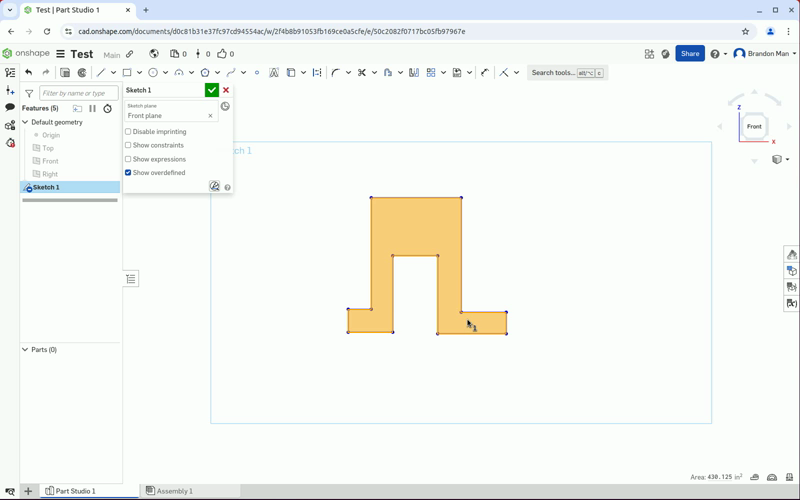
mouse_move(73, 352)
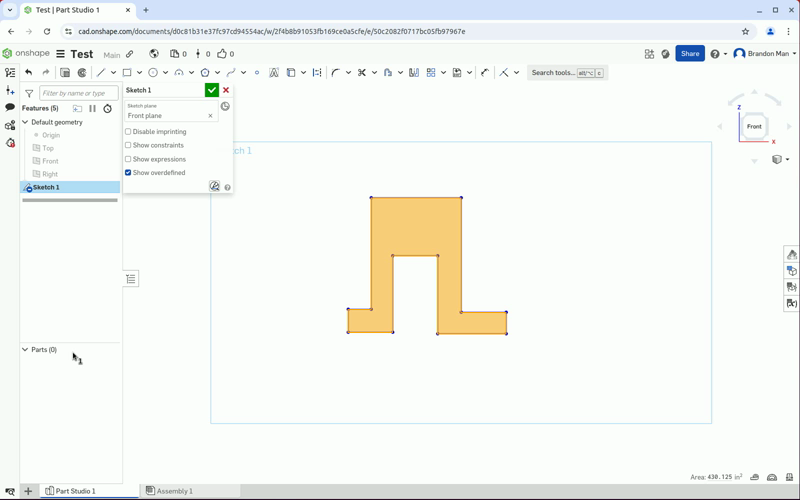
key(shift+y)
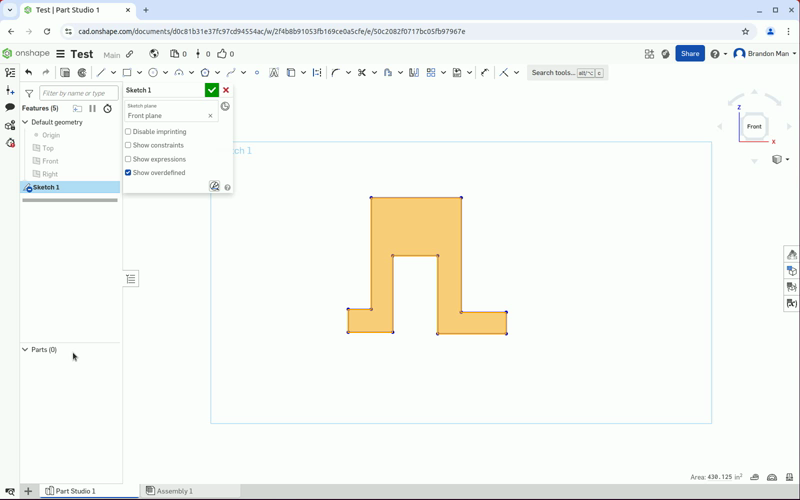
key(shift+e)
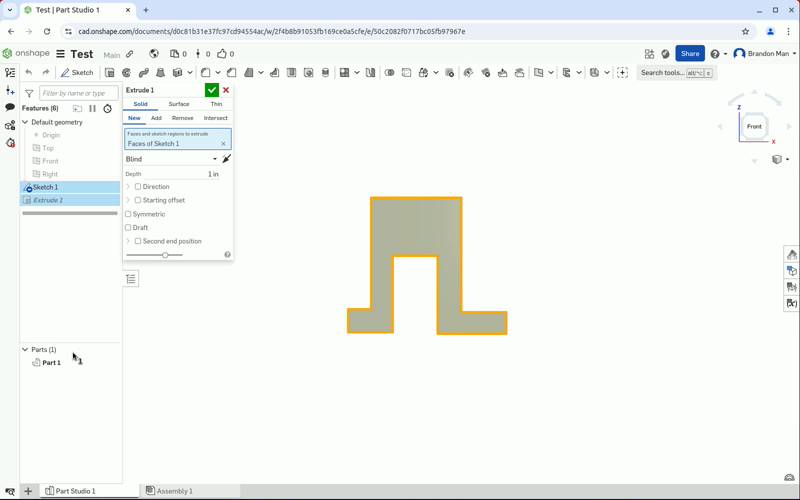
mouse_move(143, 106)
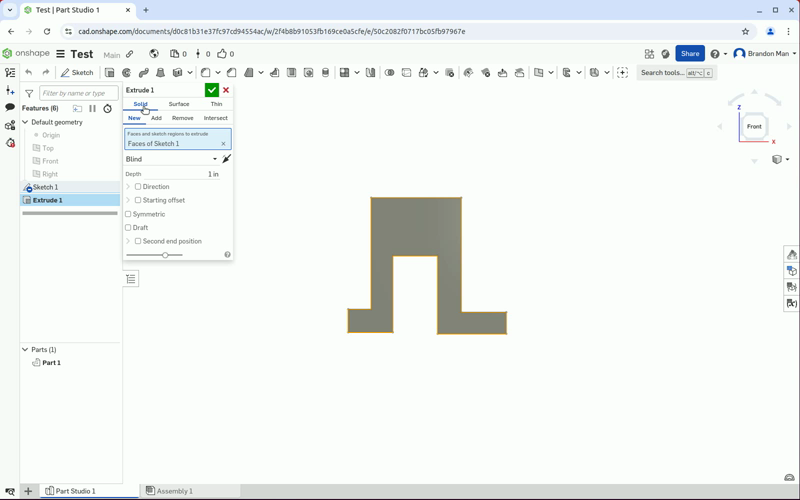
click(143, 106)
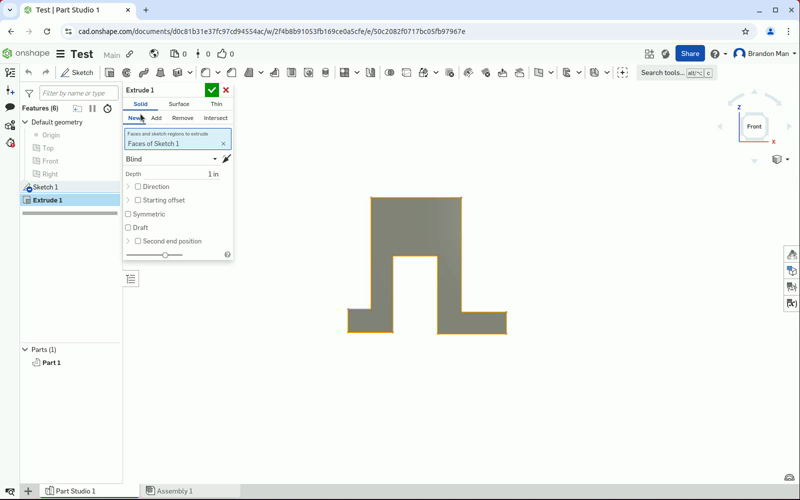
mouse_move(137, 120)
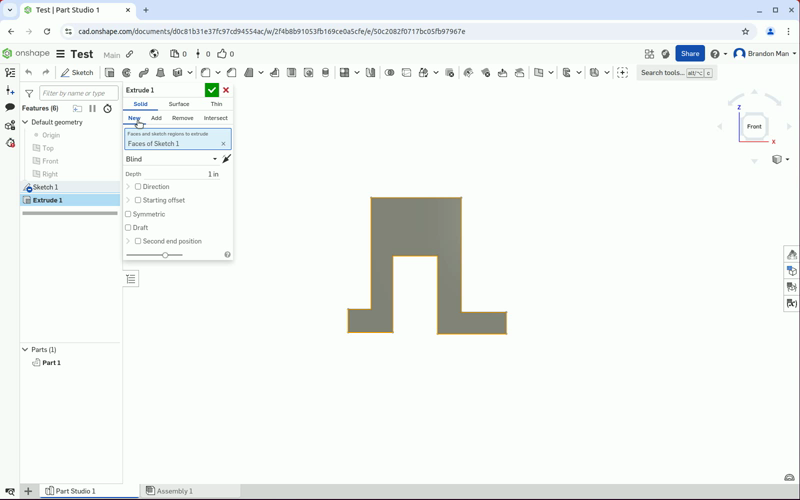
click(137, 120)
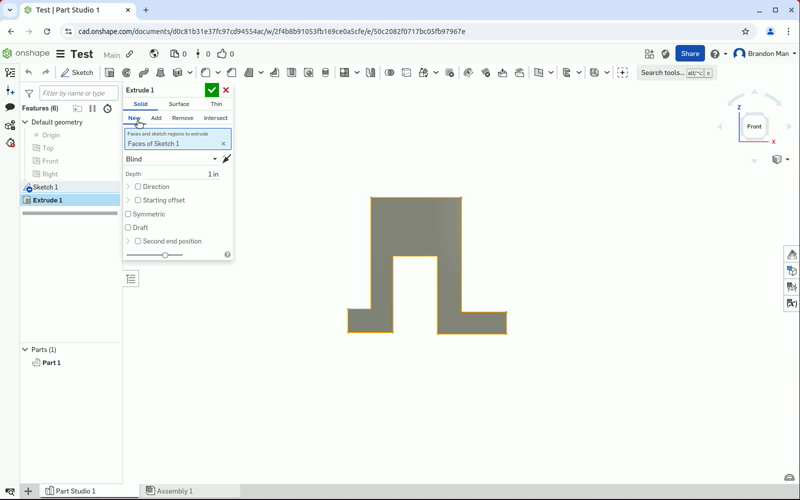
key(tab, 4)
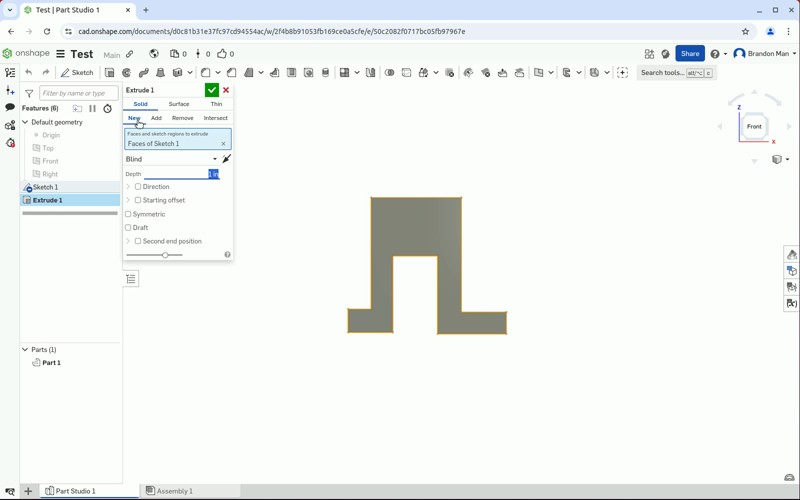
text(18.535)
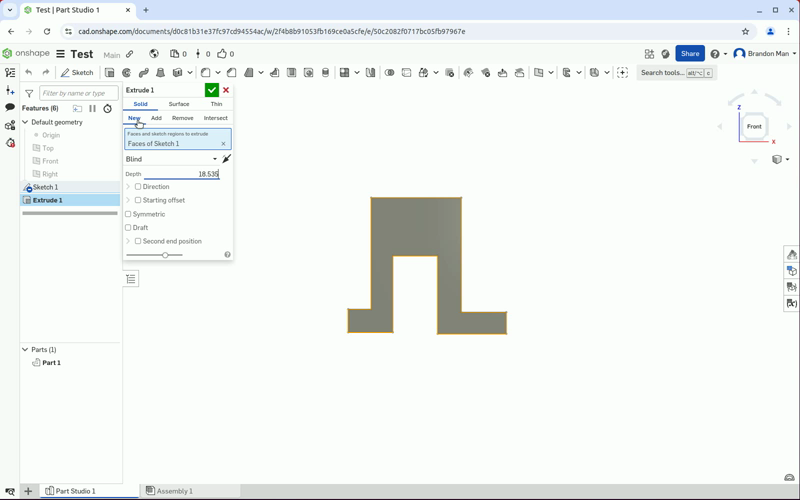
key(enter)
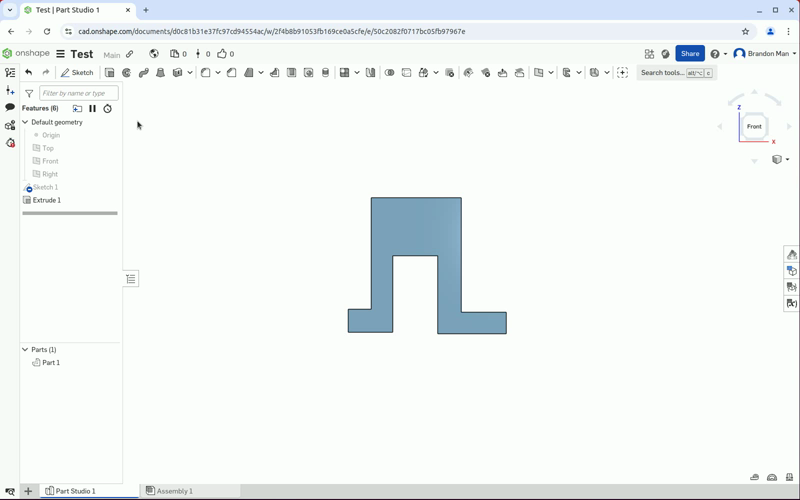
key(shift+h)
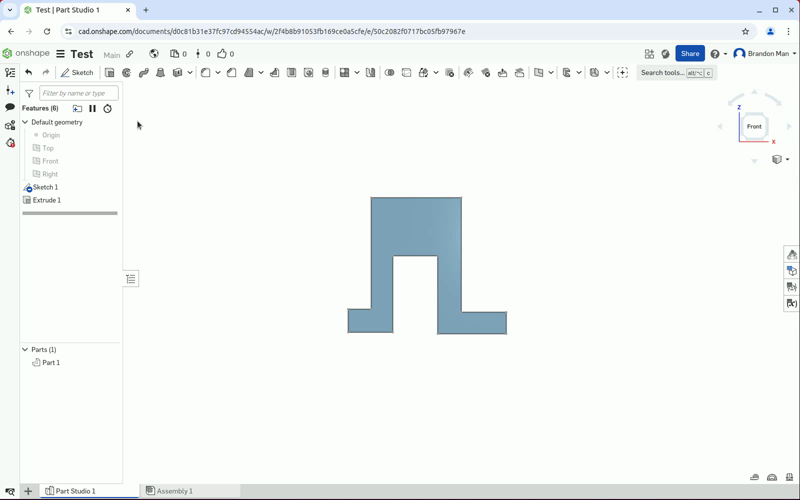
key(shift+h)
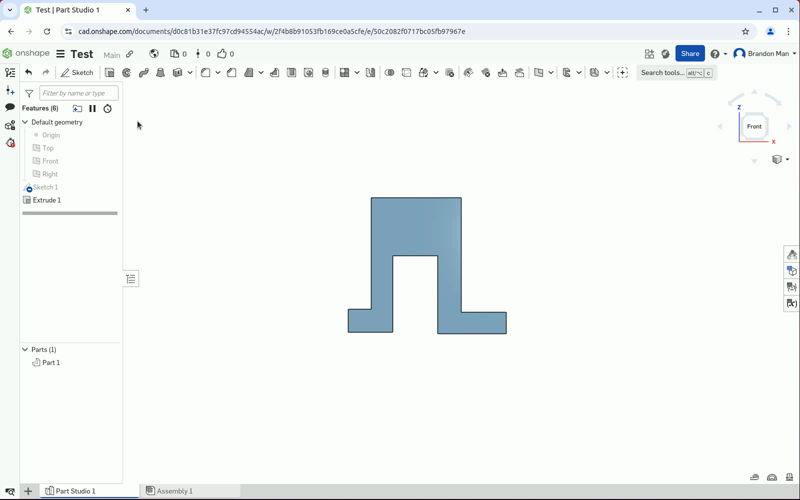
mouse_move(73, 189)
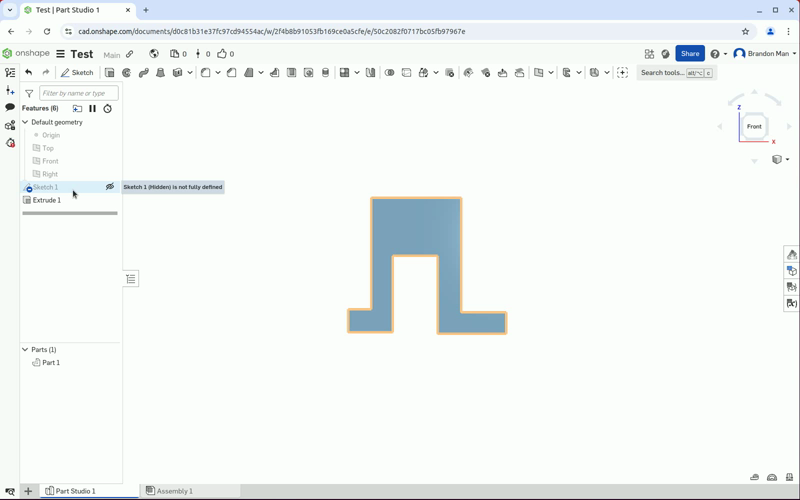
click(73, 189)
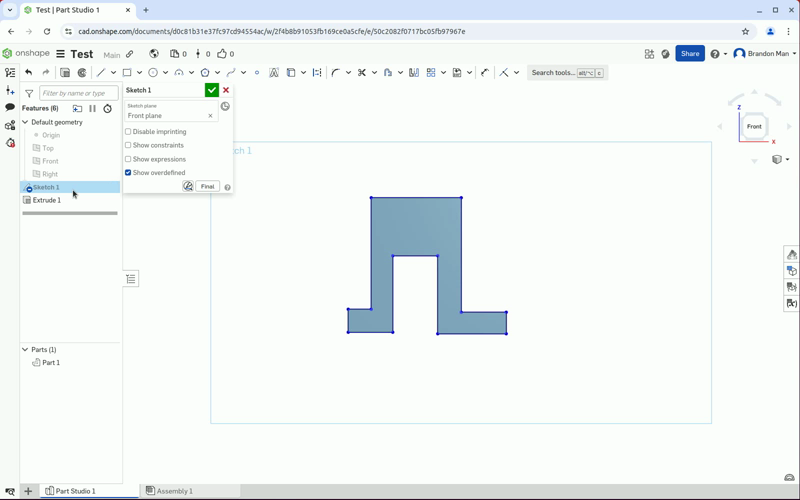
mouse_move(229, 92)
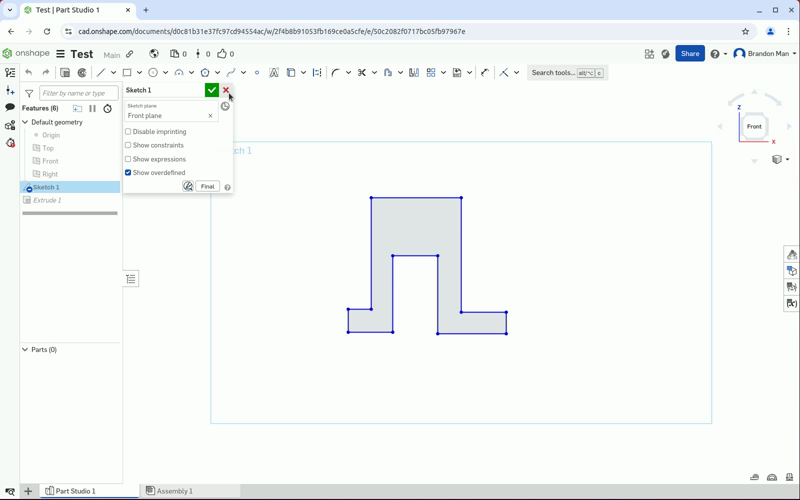
click(229, 92)
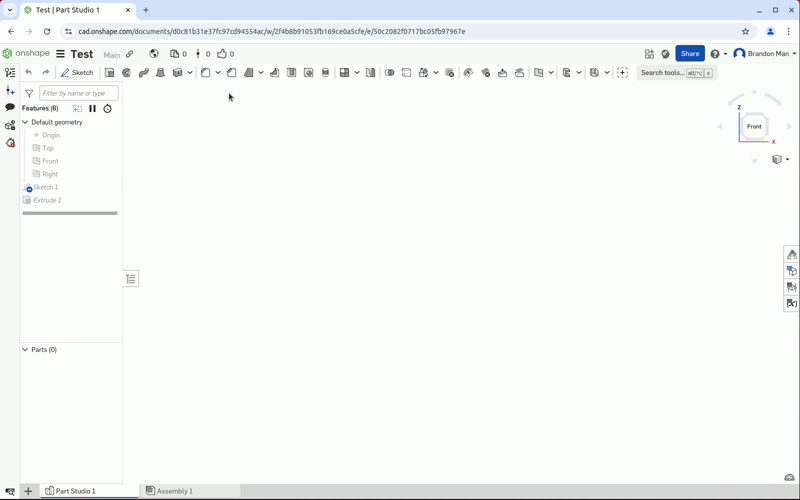
mouse_move(73, 352)
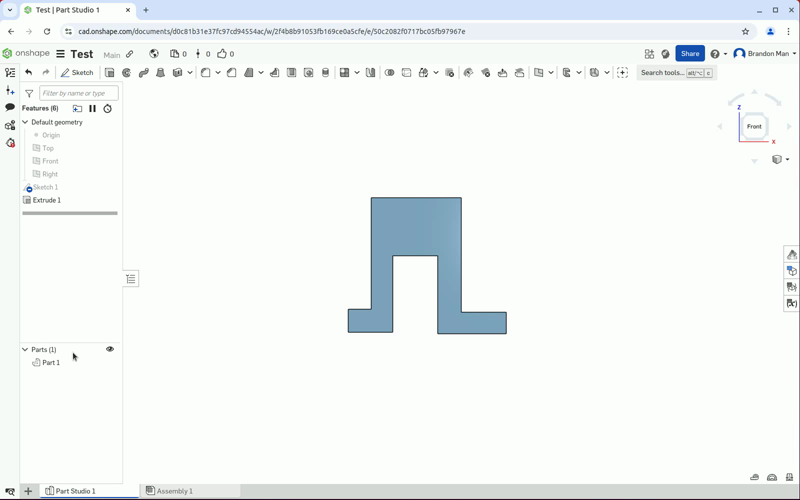
key(y)
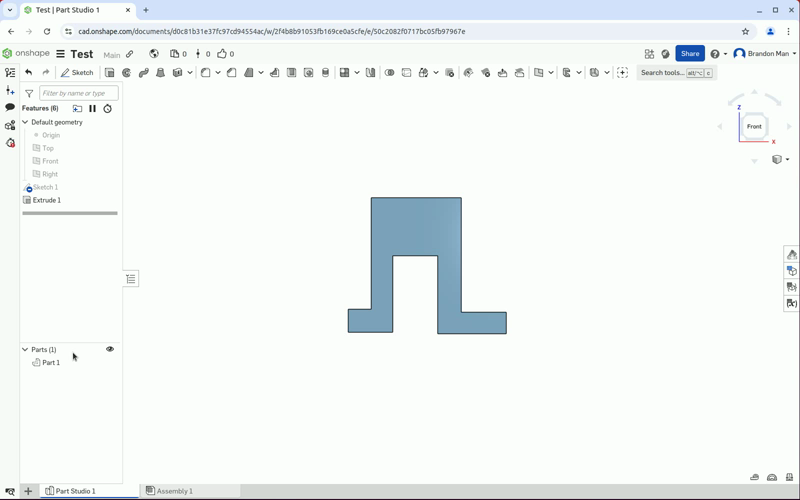
key(shift+p)
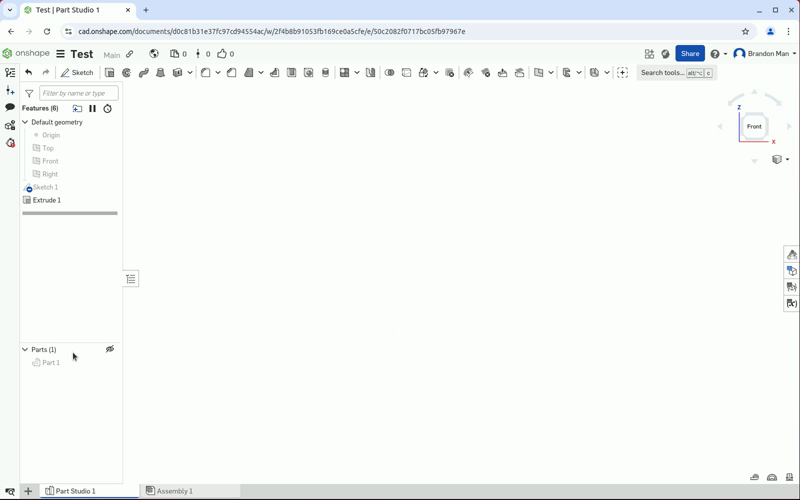
key(space)
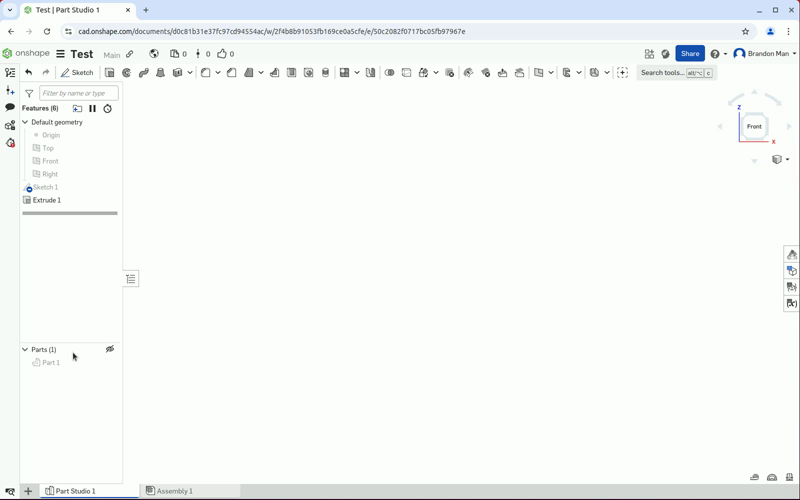
key_down(shift)
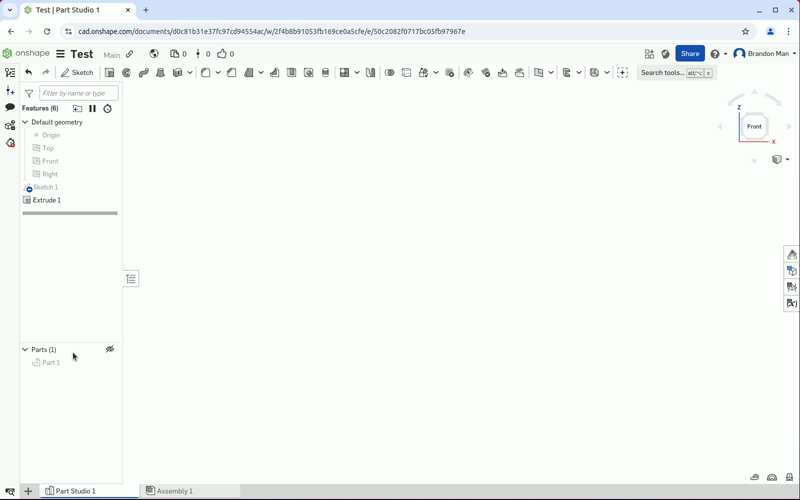
key(left)
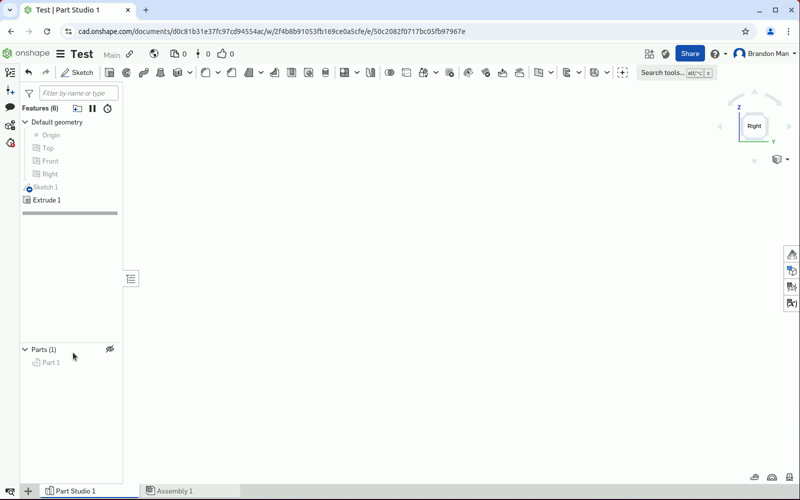
key_up(shift)
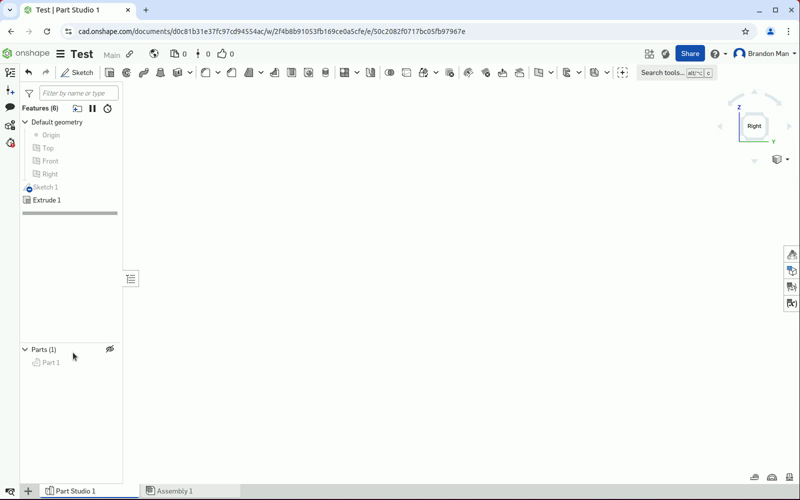
mouse_move(73, 352)
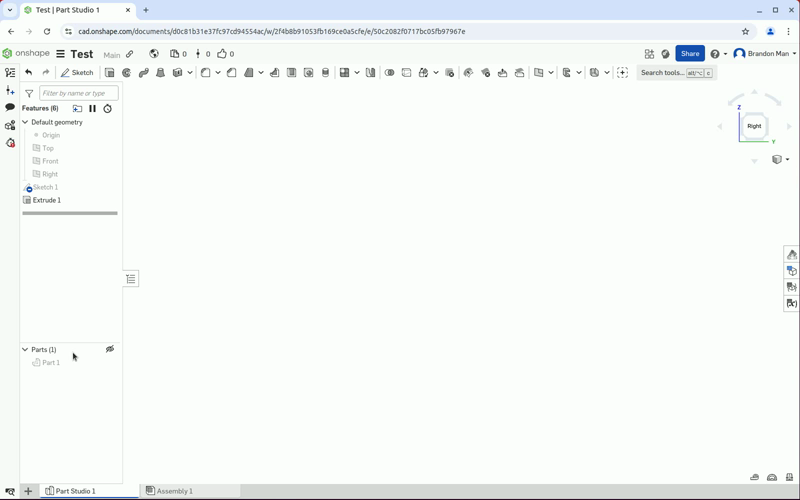
key(shift+y)
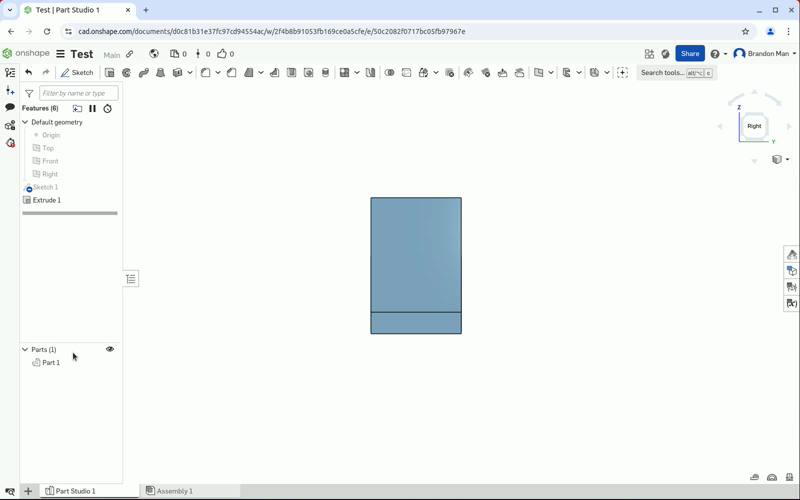
mouse_move(541, 75)
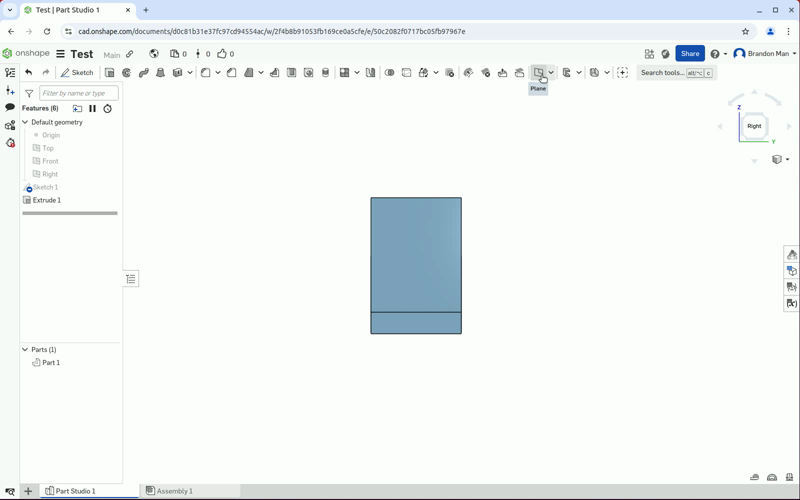
click(541, 75)
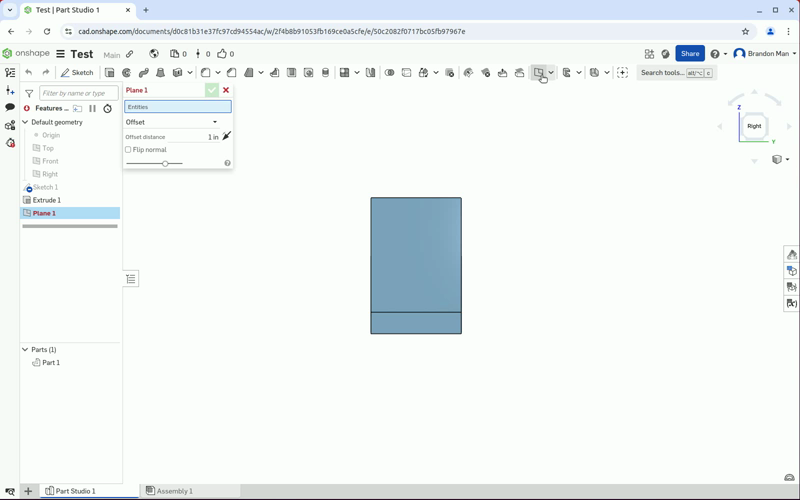
mouse_move(73, 176)
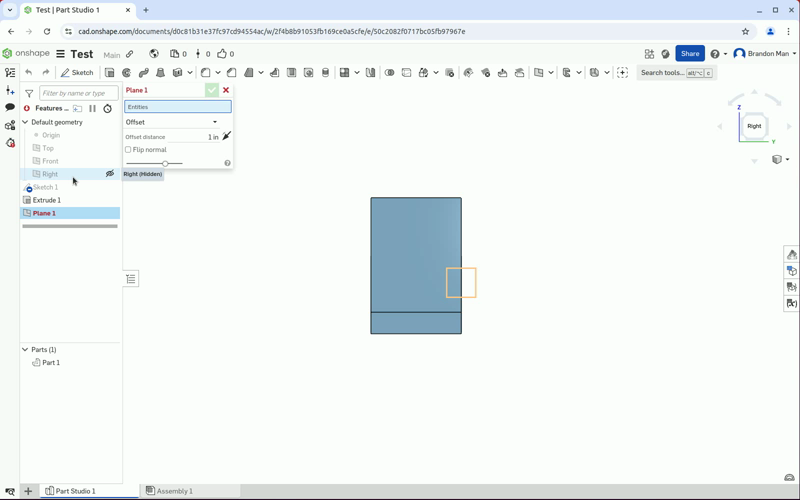
click(73, 176)
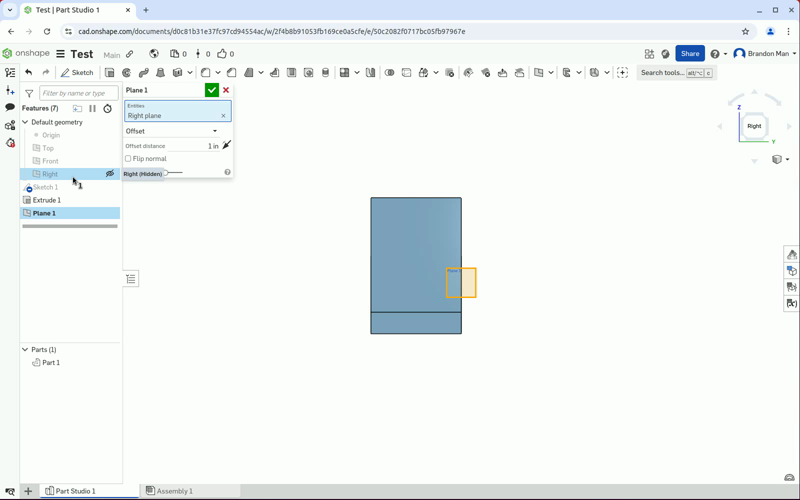
key(tab, 2)
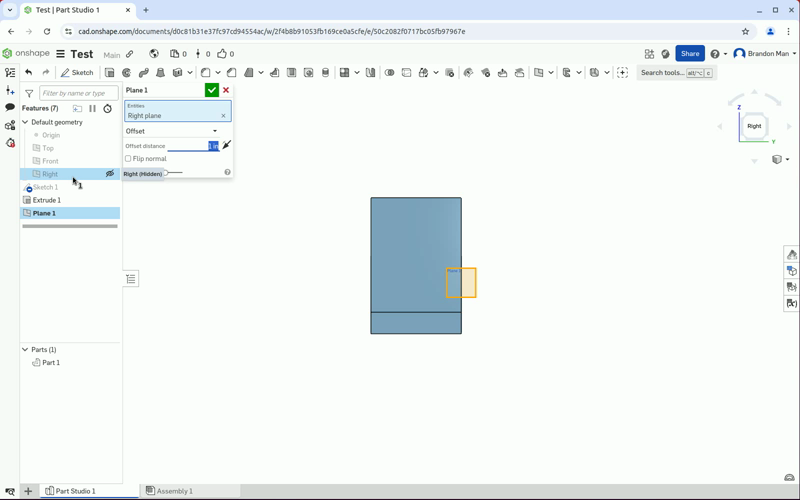
text(9.397)
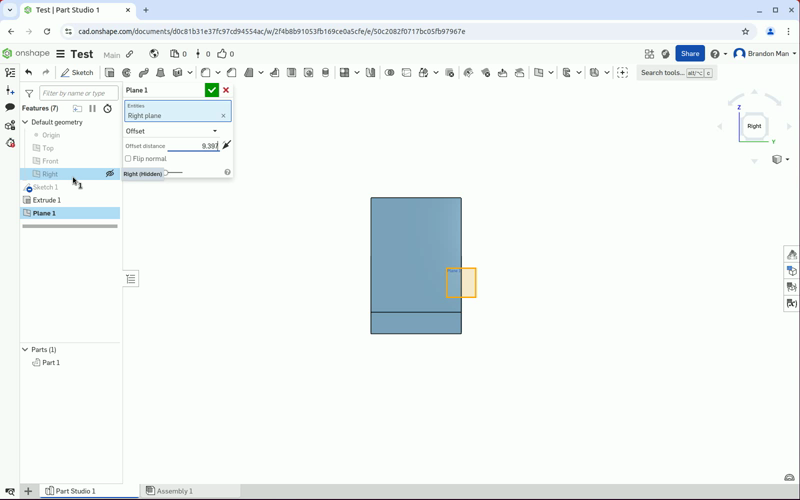
key(enter, 2)
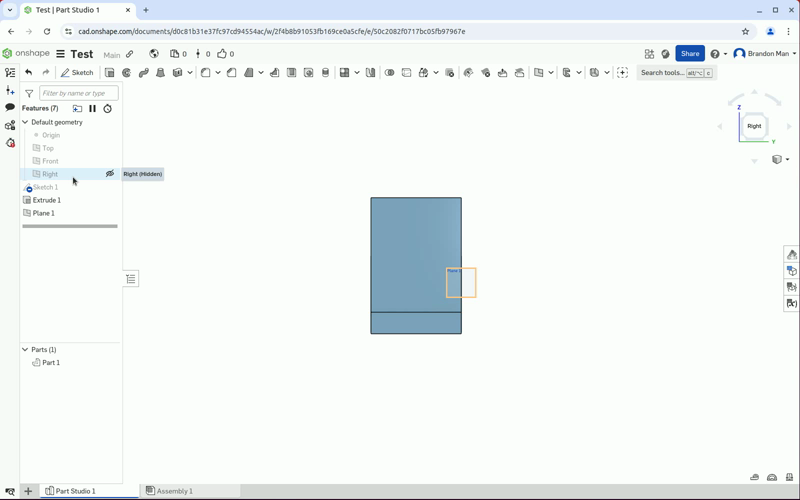
key(shift+s)
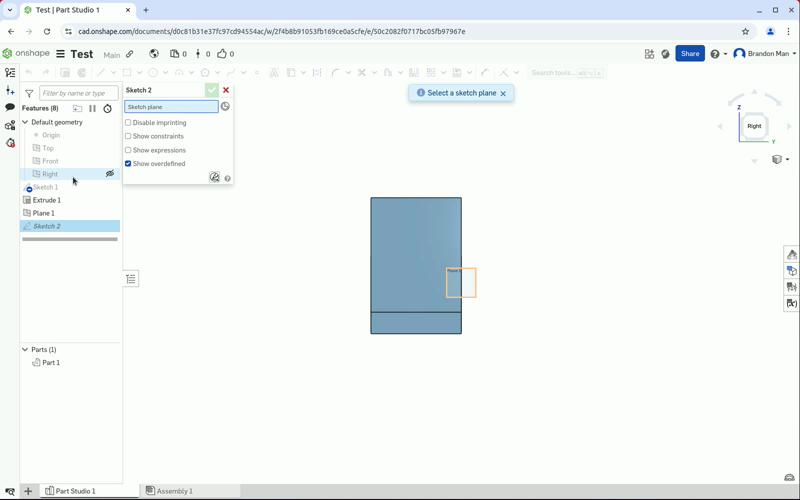
mouse_move(73, 215)
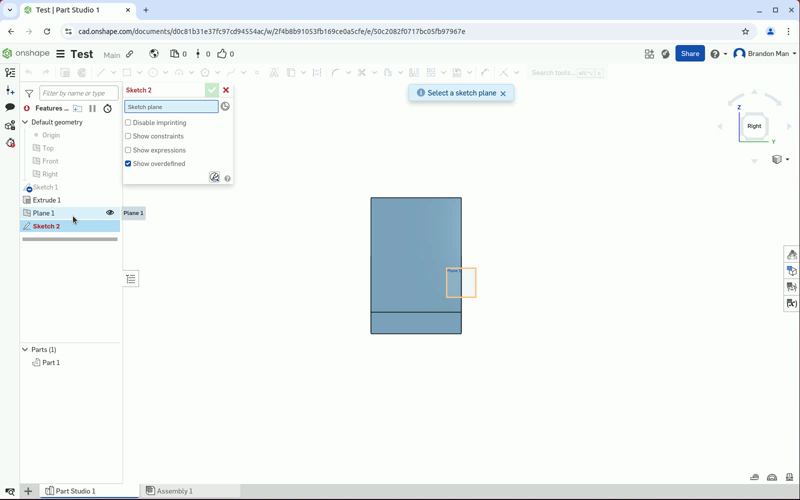
click(73, 215)
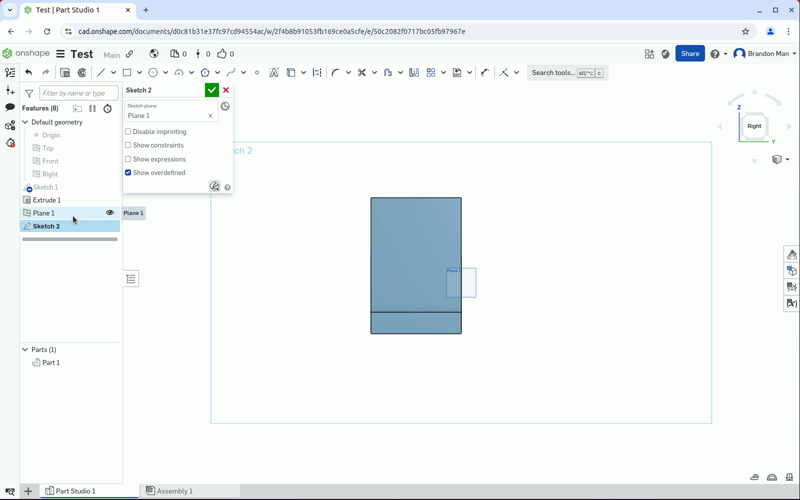
mouse_move(73, 352)
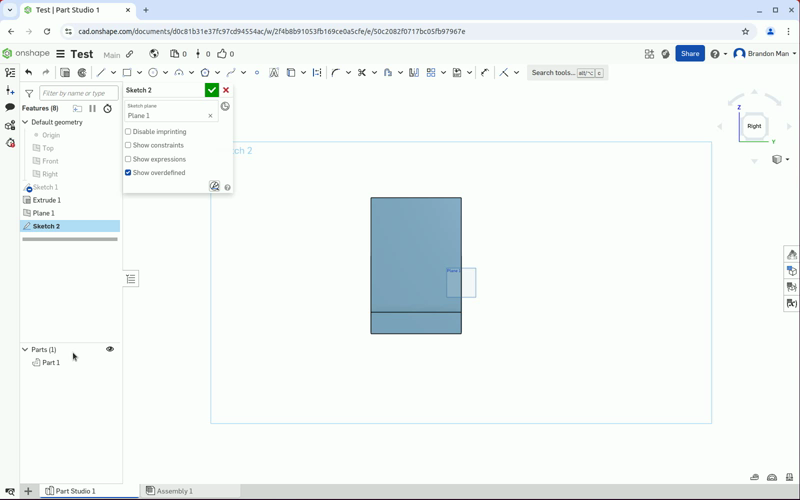
key(y)
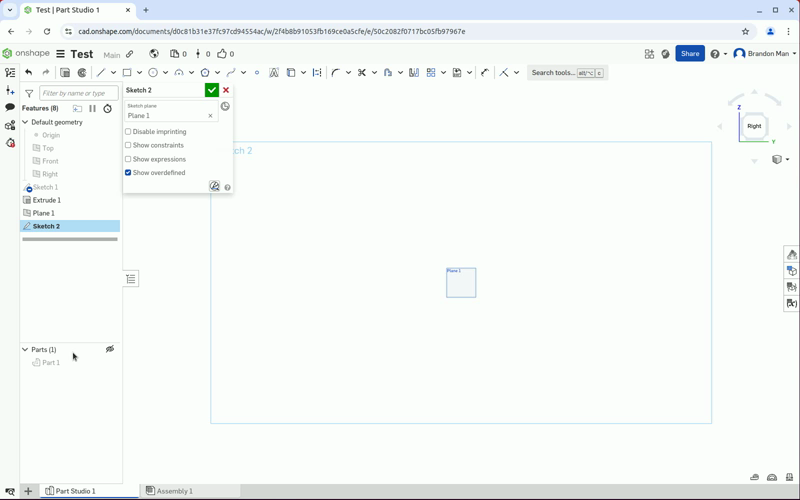
key(l)
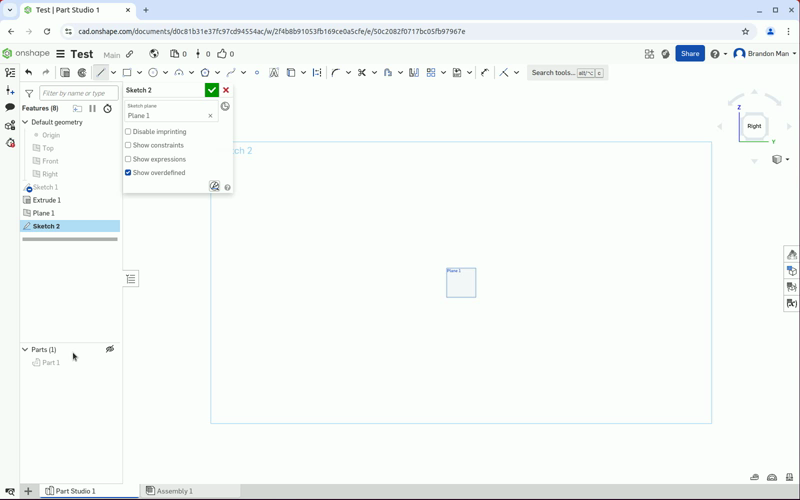
key_down(shift)
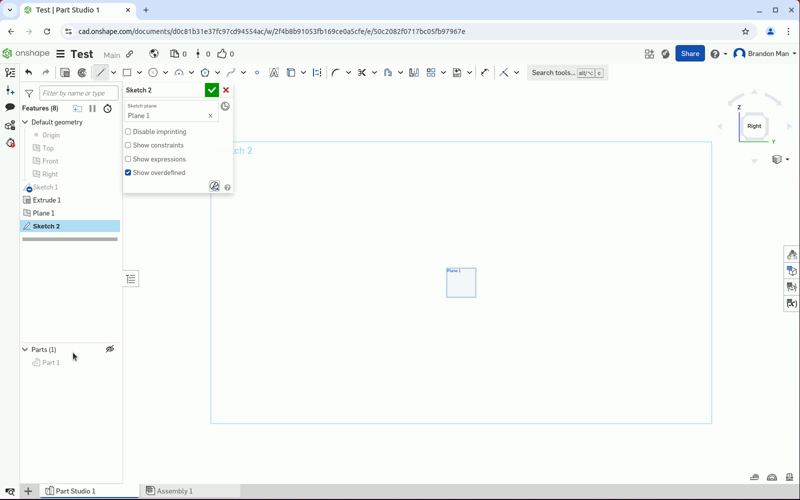
mouse_move(403, 334)
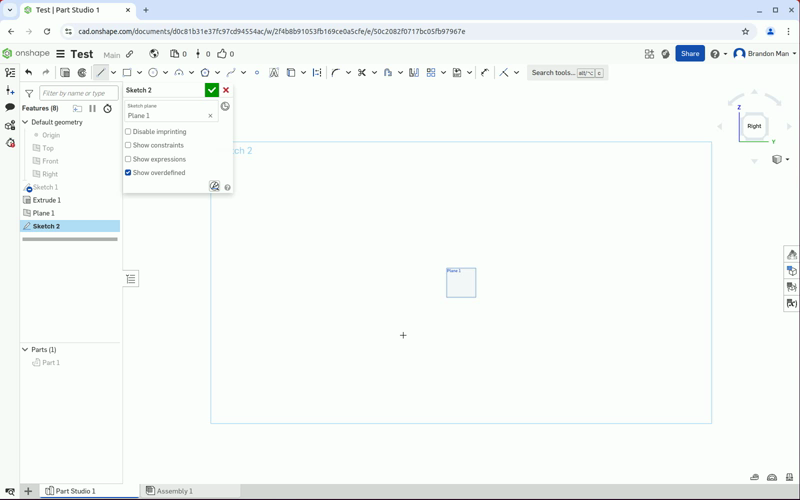
click(403, 334)
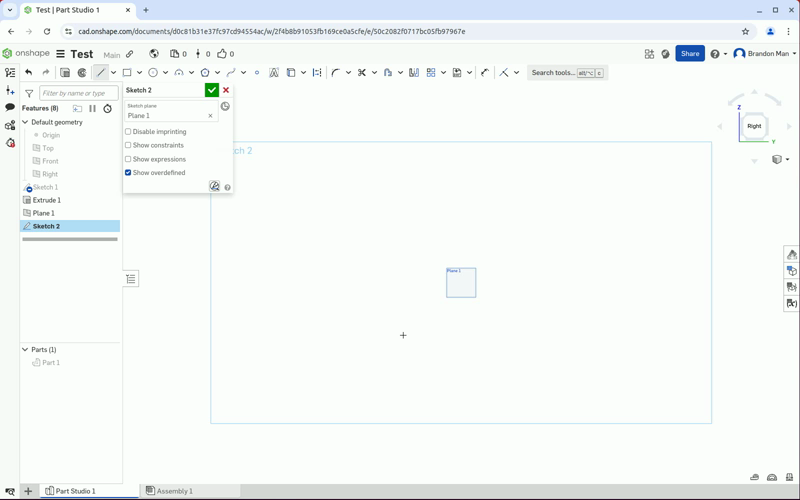
key_up(shift)
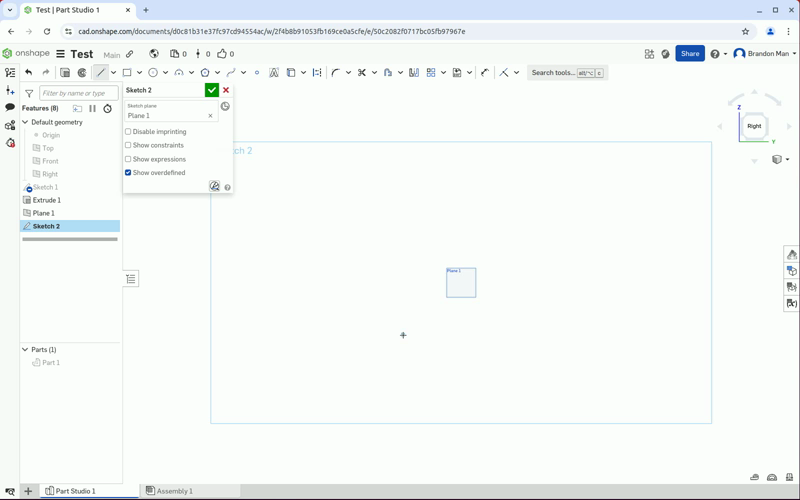
key_down(shift)
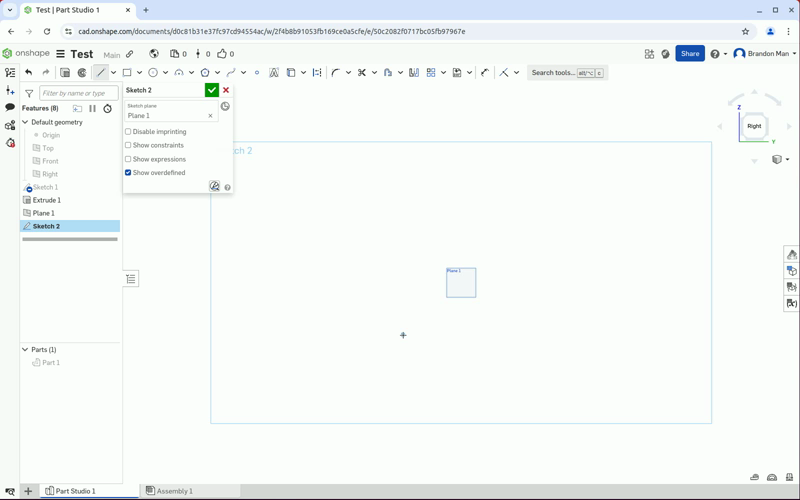
mouse_move(433, 334)
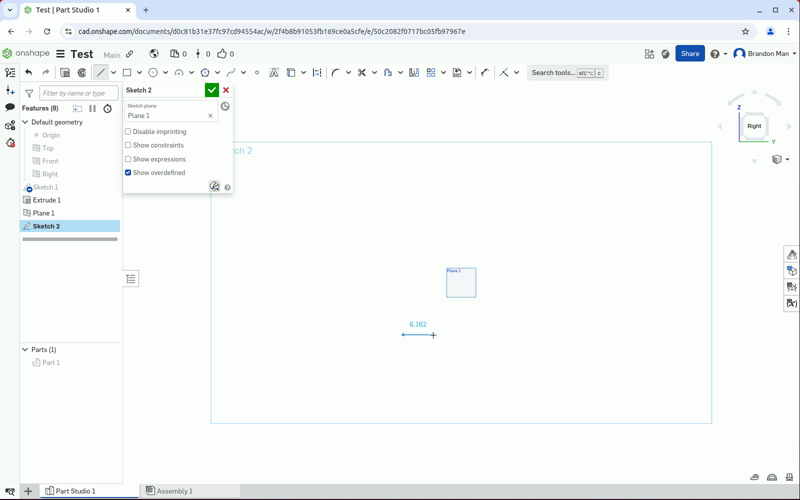
mouse_move(427, 334)
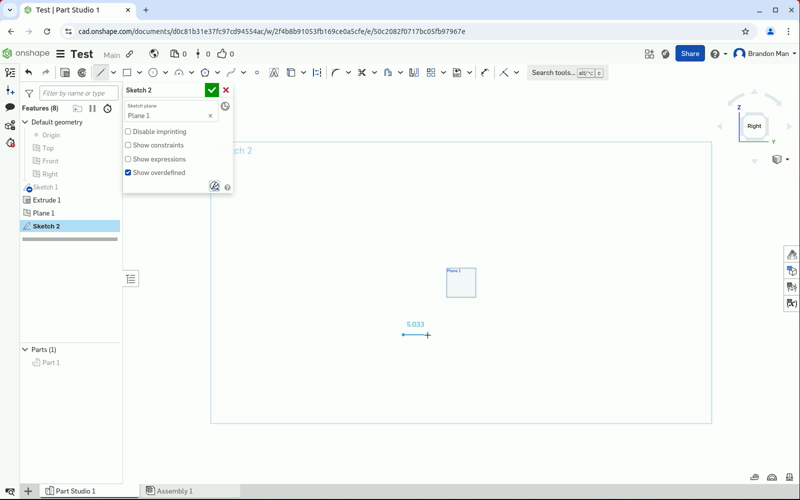
click(427, 334)
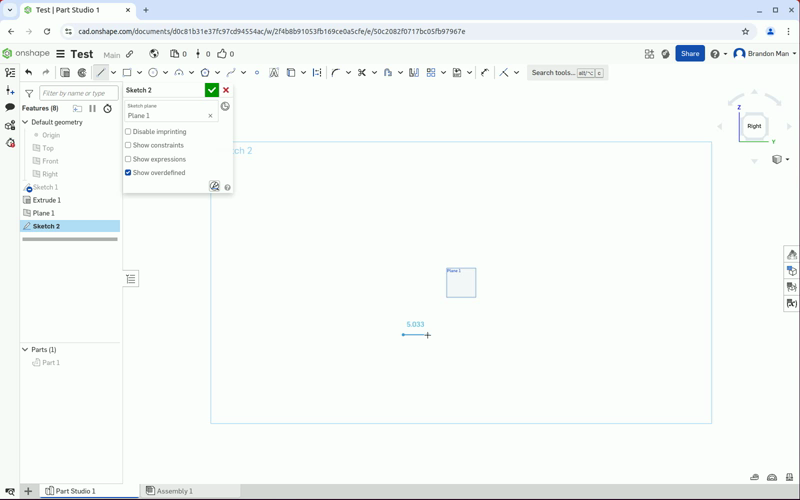
key_up(shift)
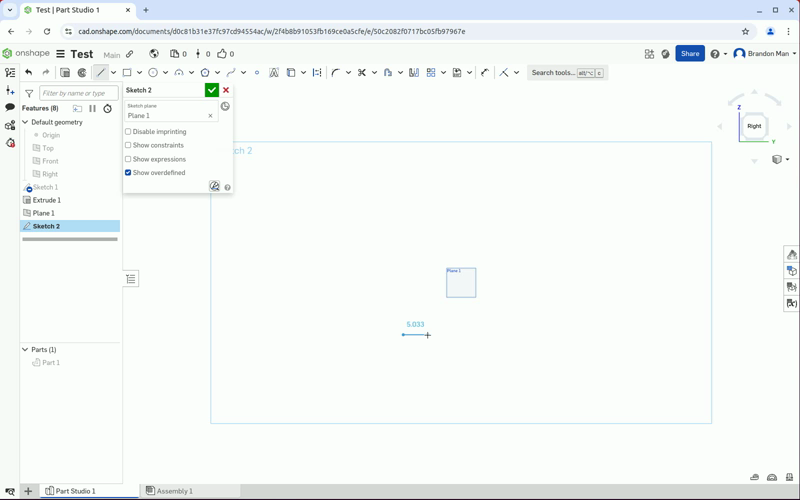
key_down(shift)
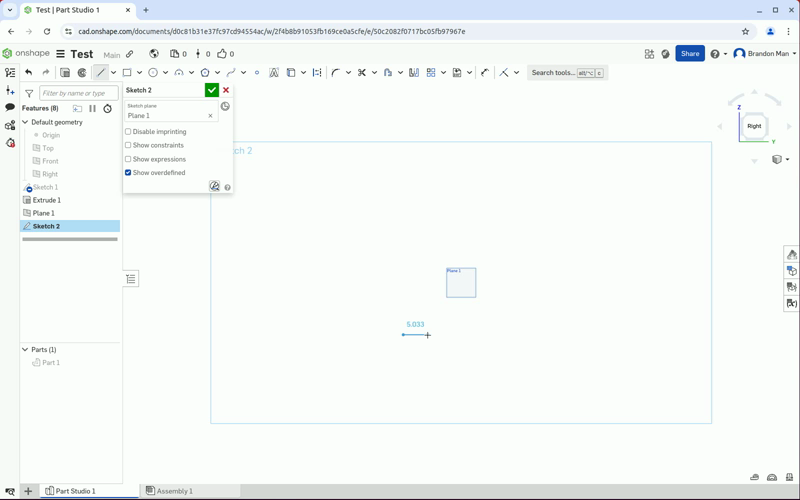
mouse_move(457, 334)
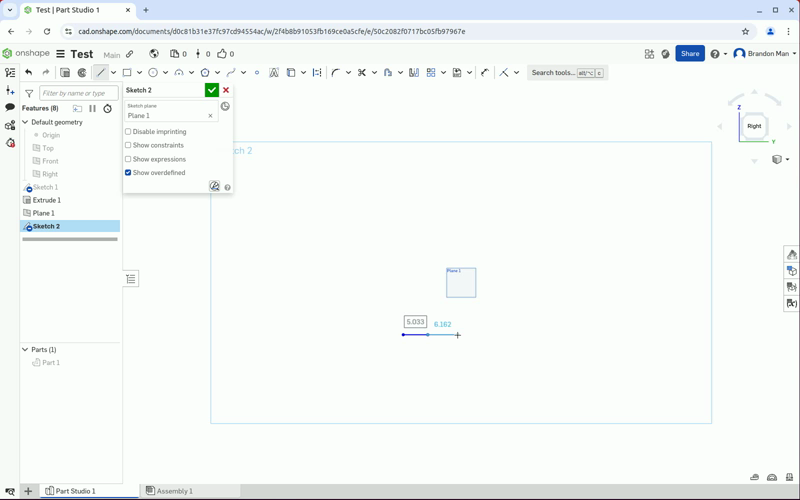
mouse_move(427, 310)
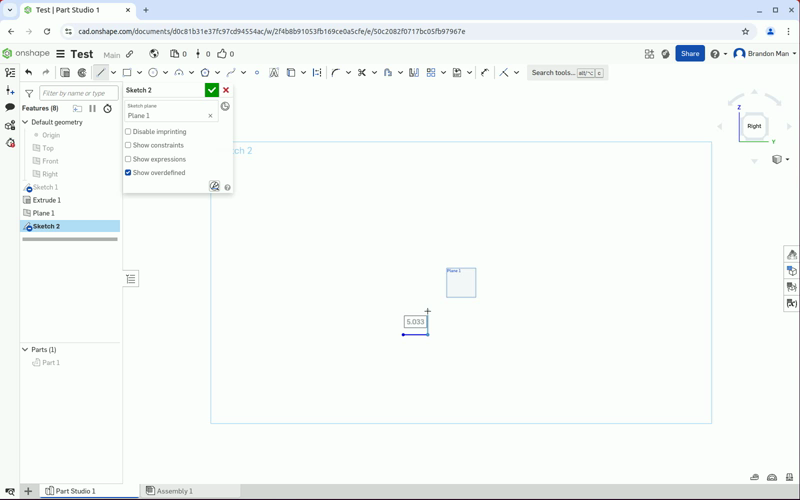
click(427, 310)
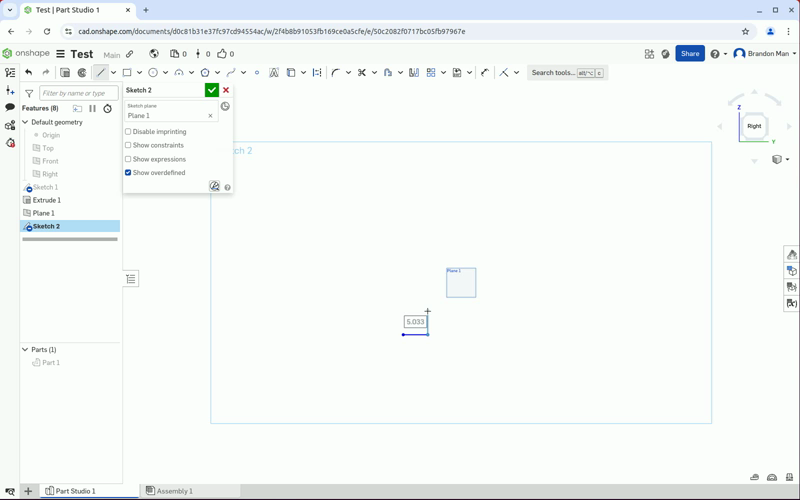
key_up(shift)
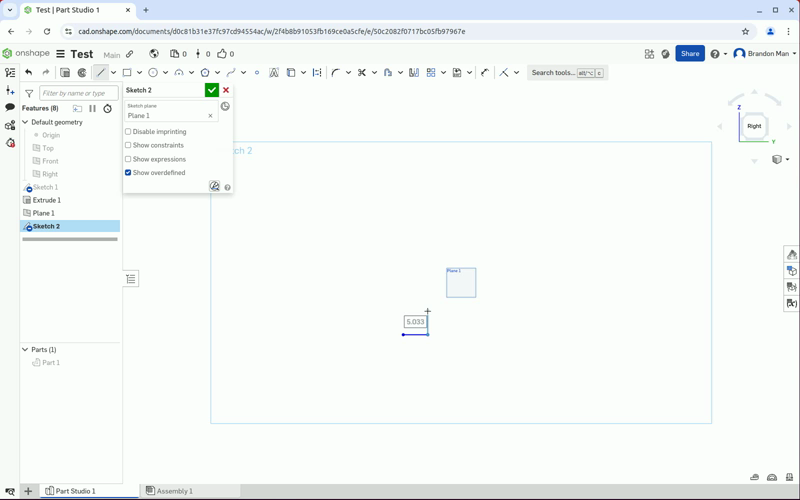
key_down(shift)
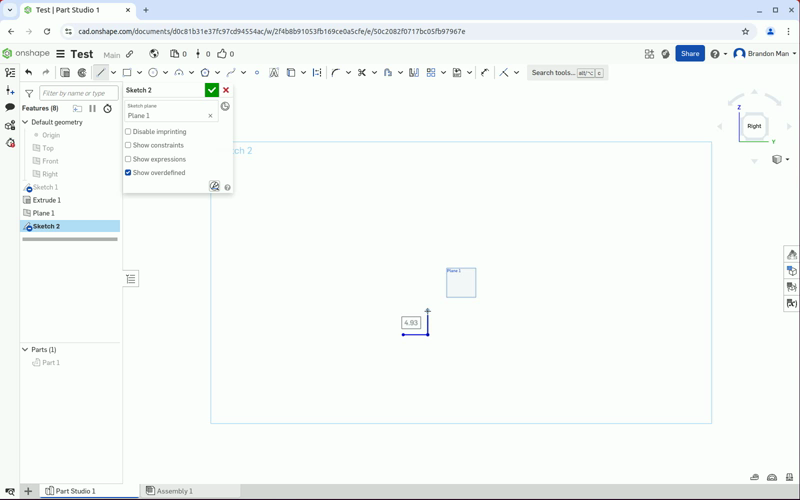
mouse_move(457, 310)
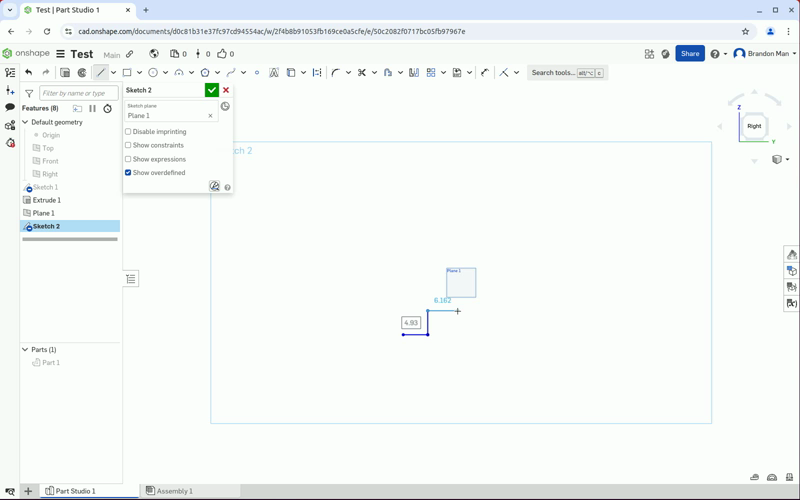
mouse_move(403, 310)
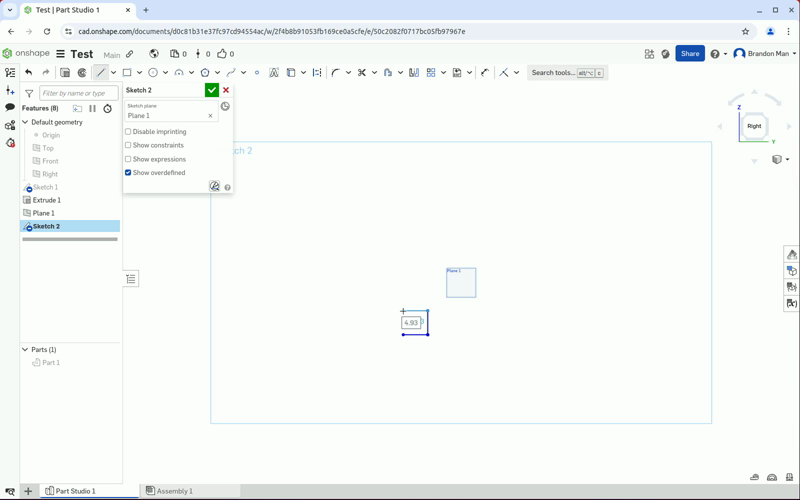
click(403, 310)
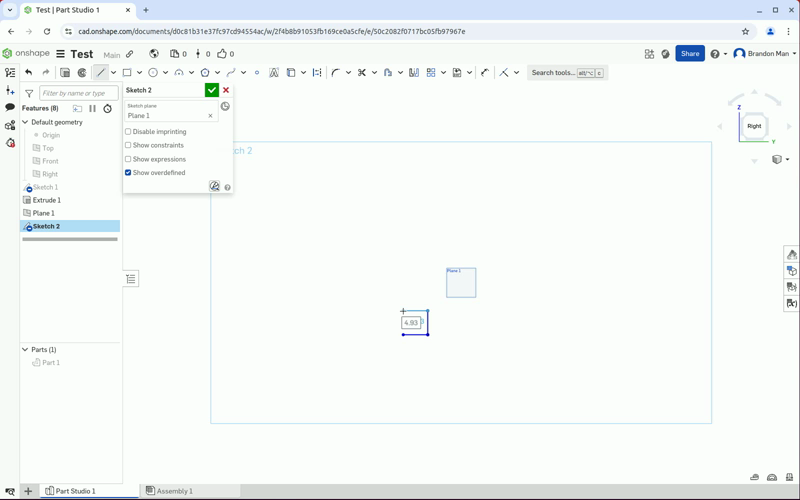
key_up(shift)
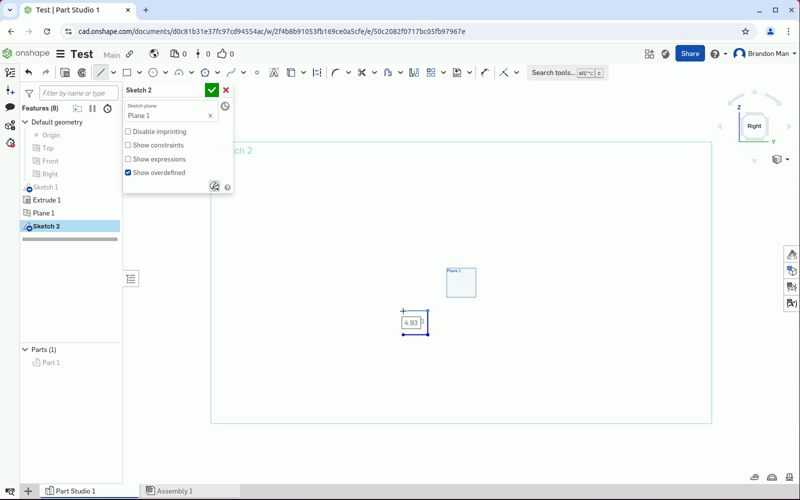
mouse_move(433, 310)
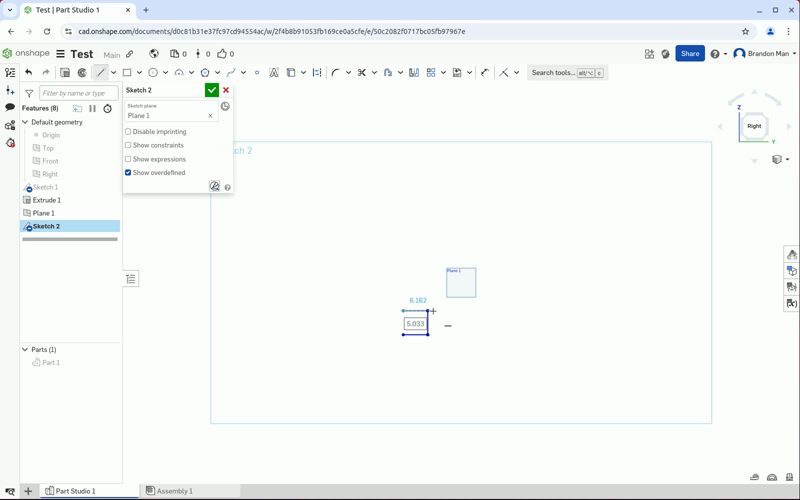
key_down(shift)
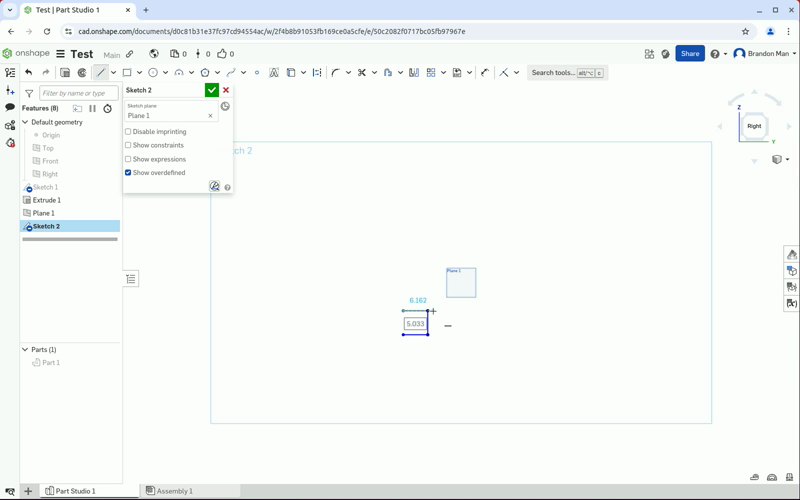
mouse_move(403, 334)
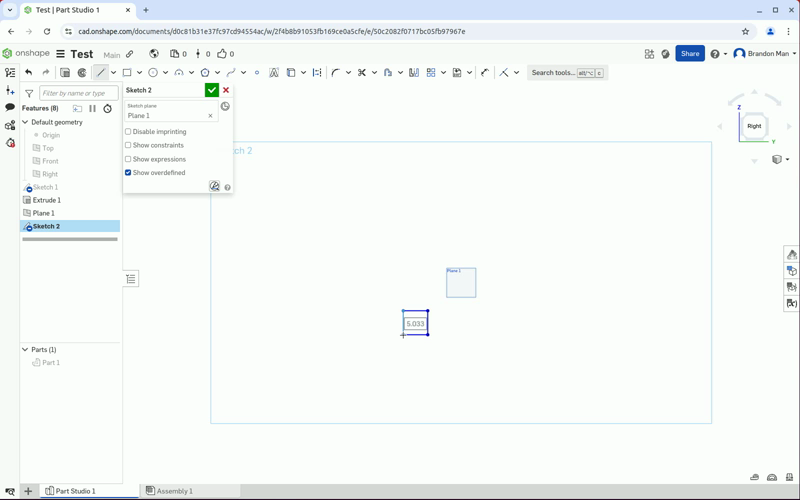
key_up(shift)
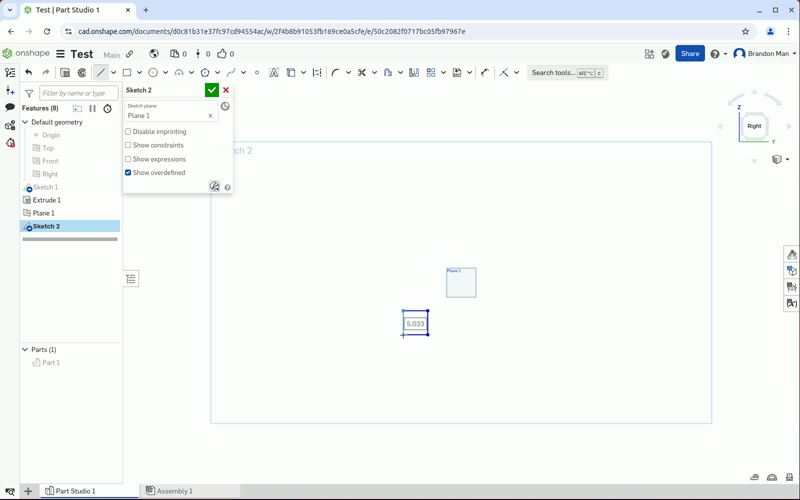
click(403, 334)
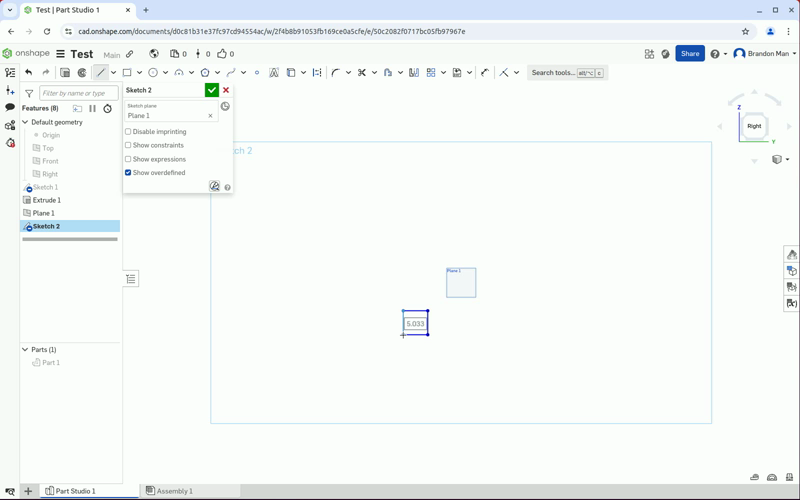
key(esc)
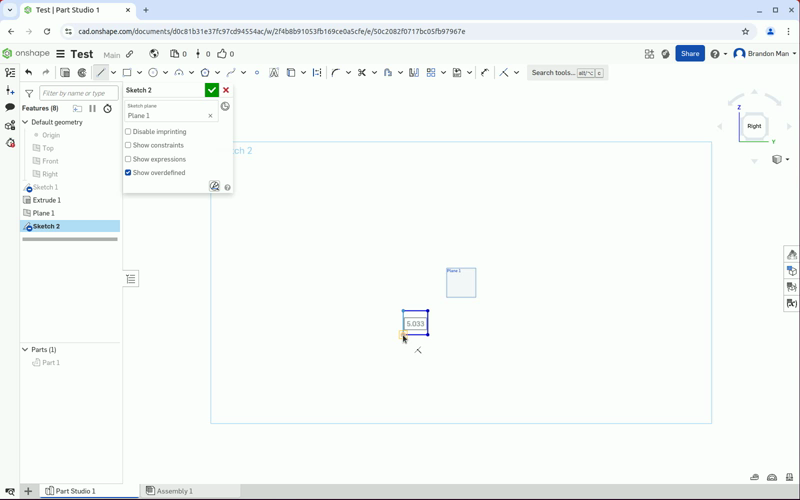
mouse_move(415, 328)
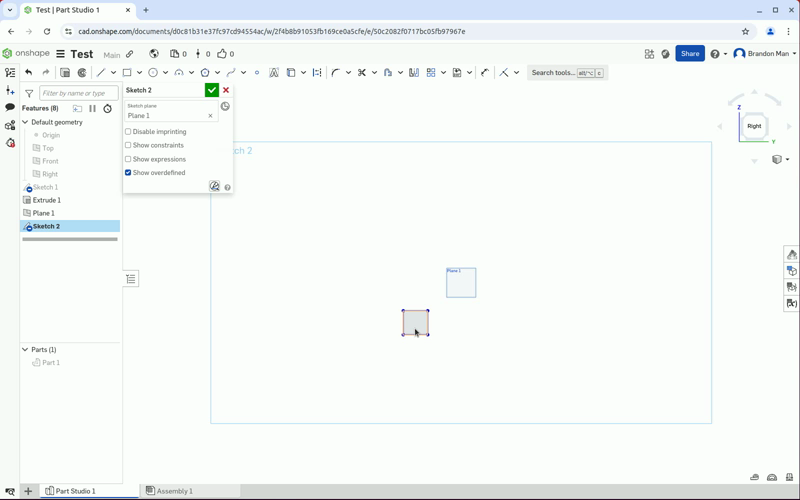
scroll(6)
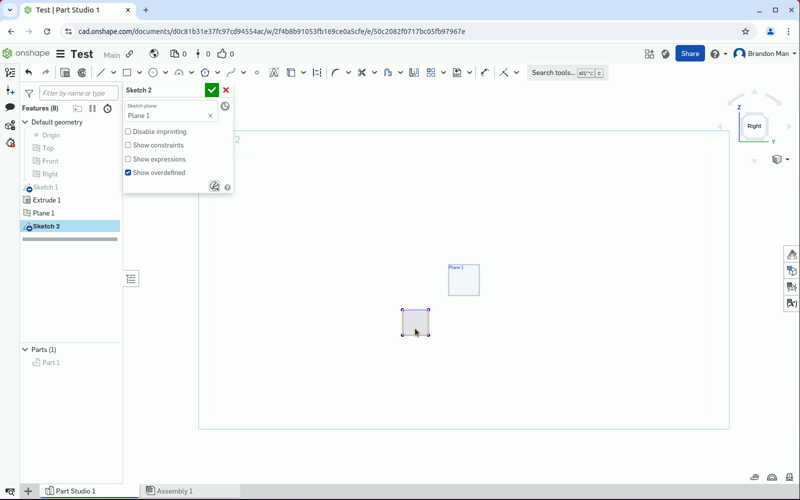
scroll(6)
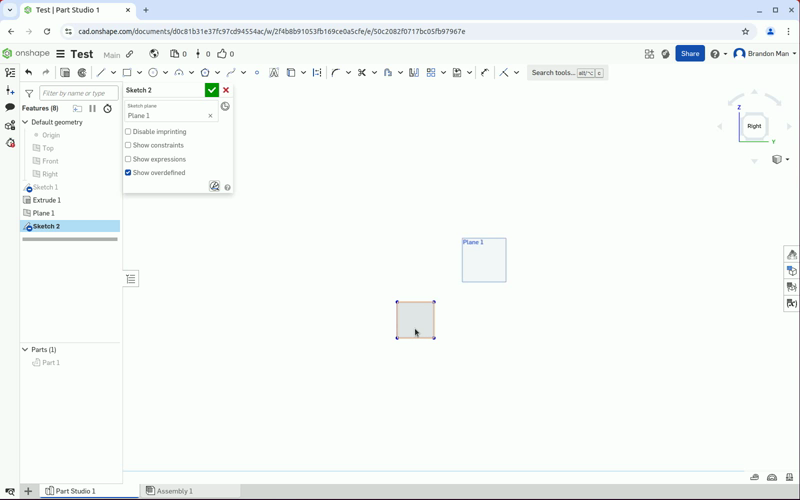
scroll(6)
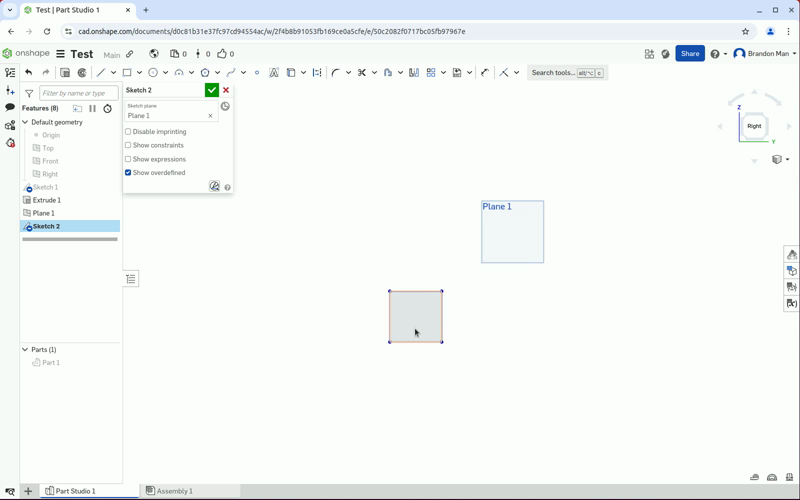
scroll(6)
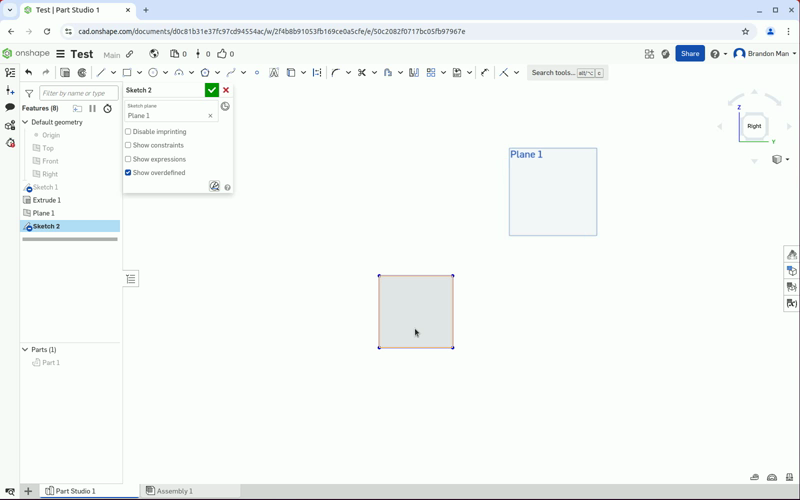
scroll(6)
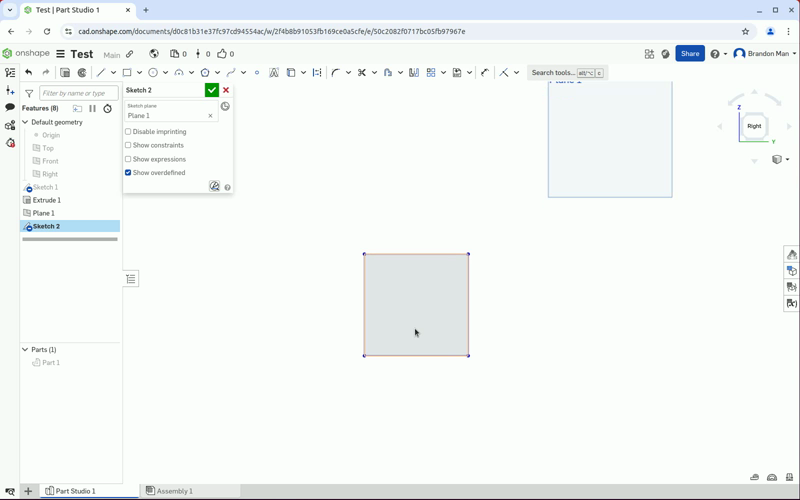
scroll(6)
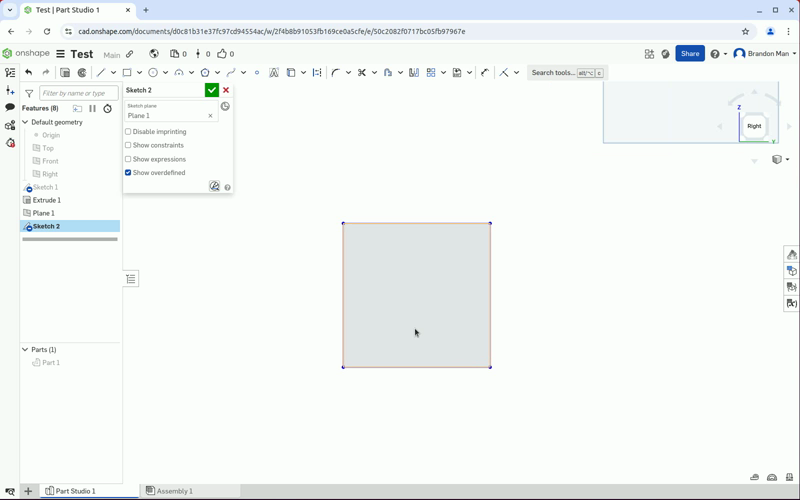
scroll(6)
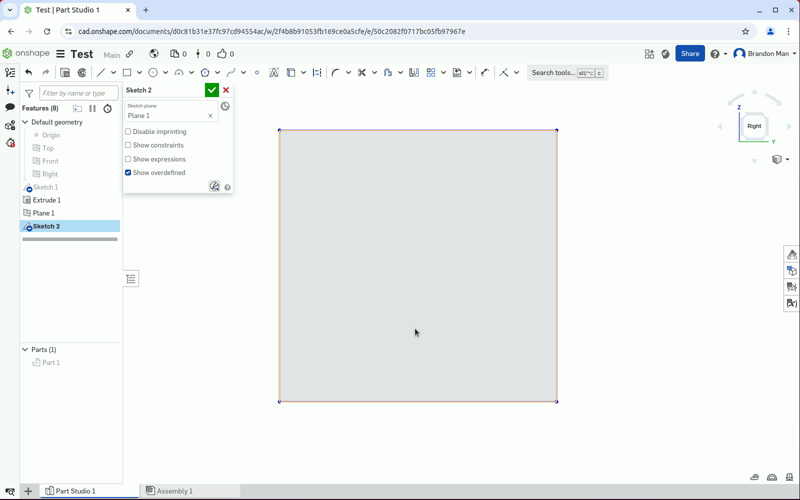
click(415, 328)
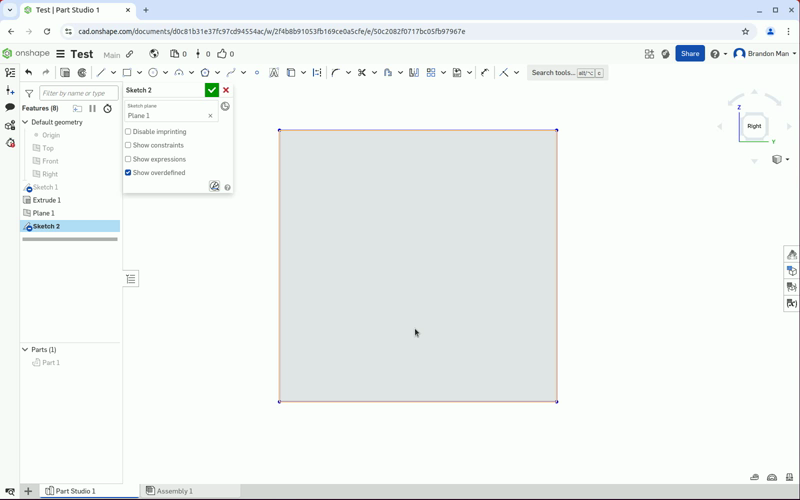
scroll(-6)
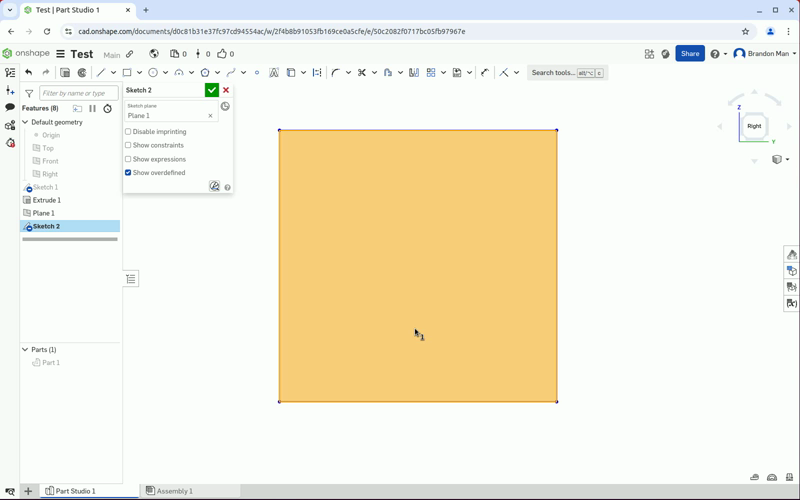
scroll(-6)
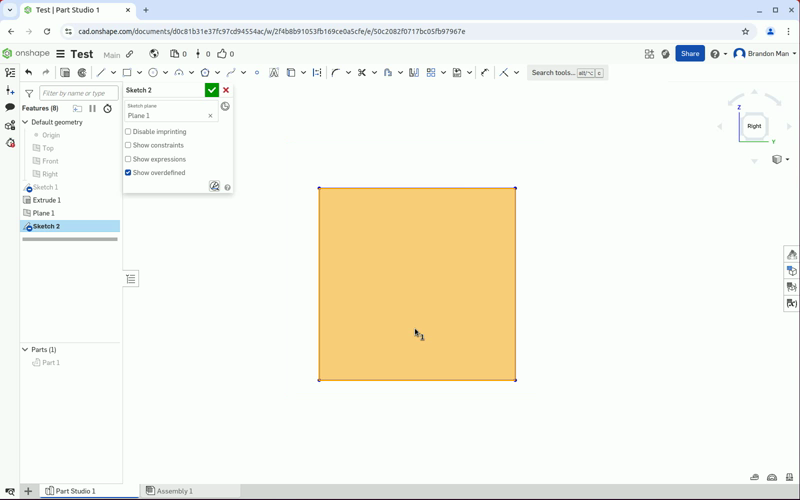
scroll(-6)
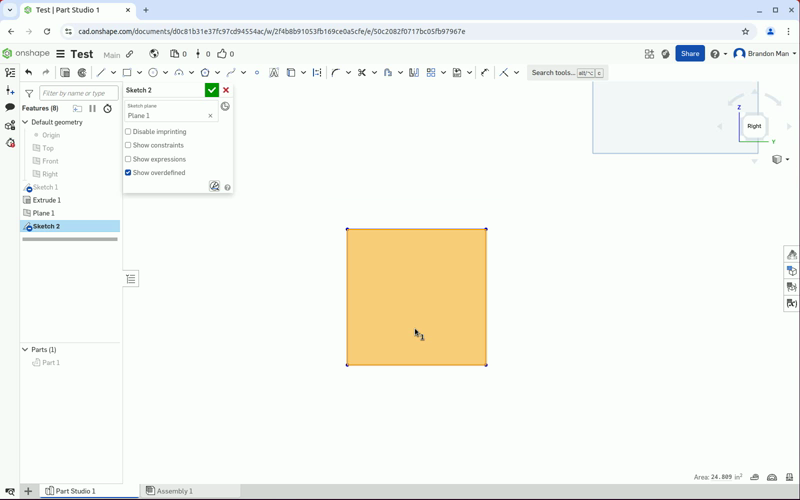
scroll(-6)
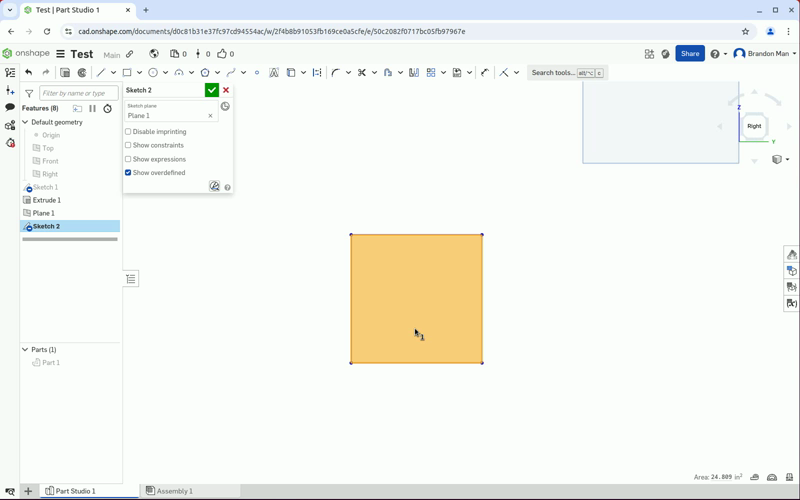
scroll(-6)
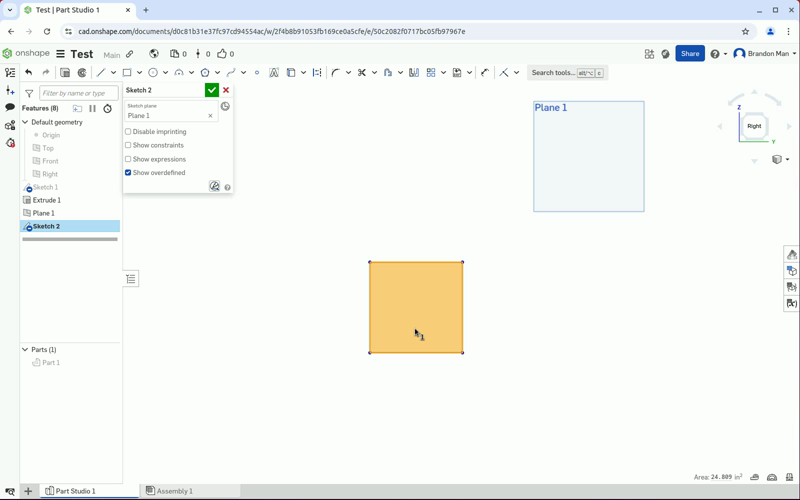
scroll(-6)
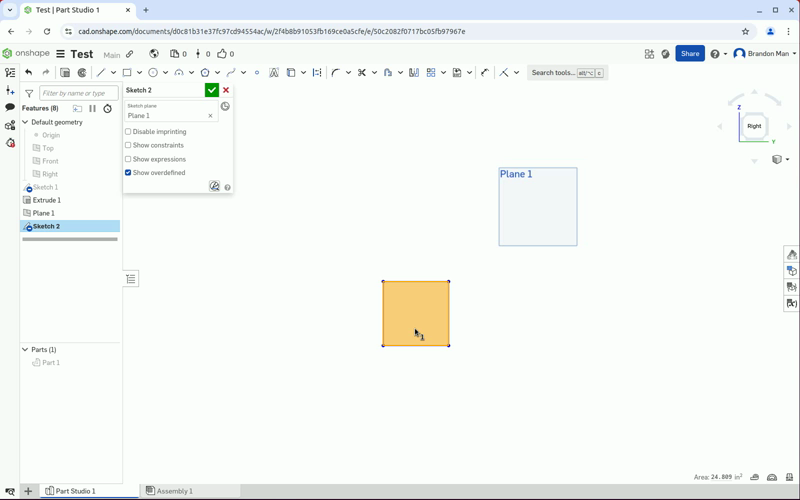
scroll(-6)
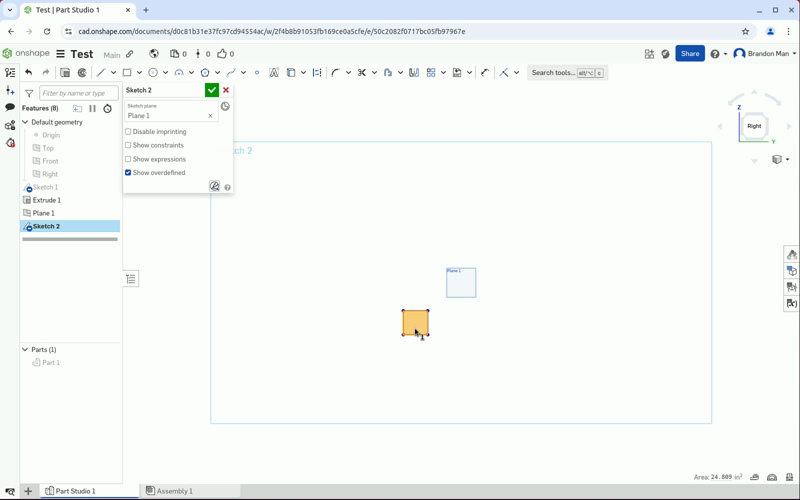
mouse_move(73, 352)
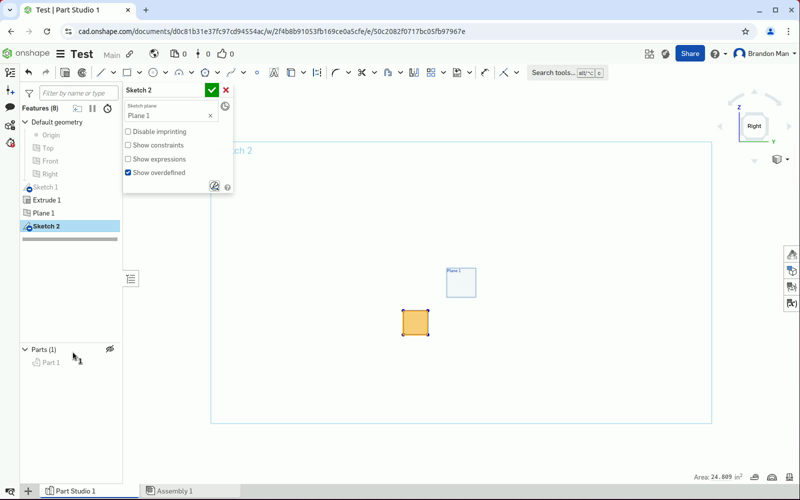
key(shift+y)
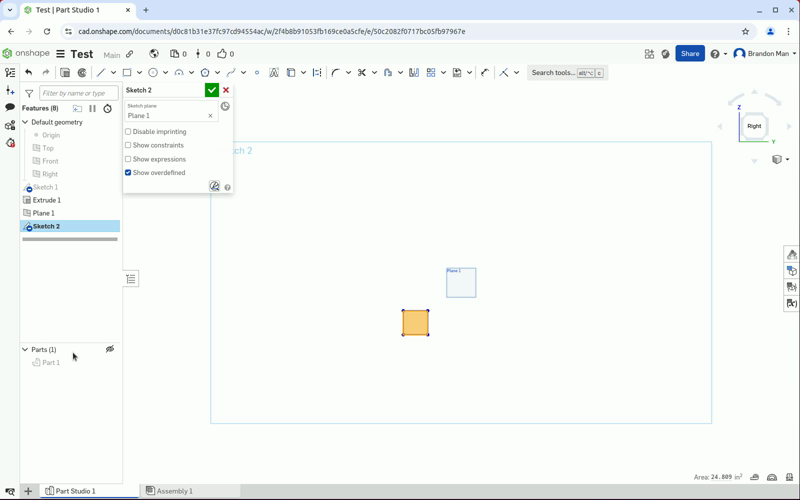
key(shift+e)
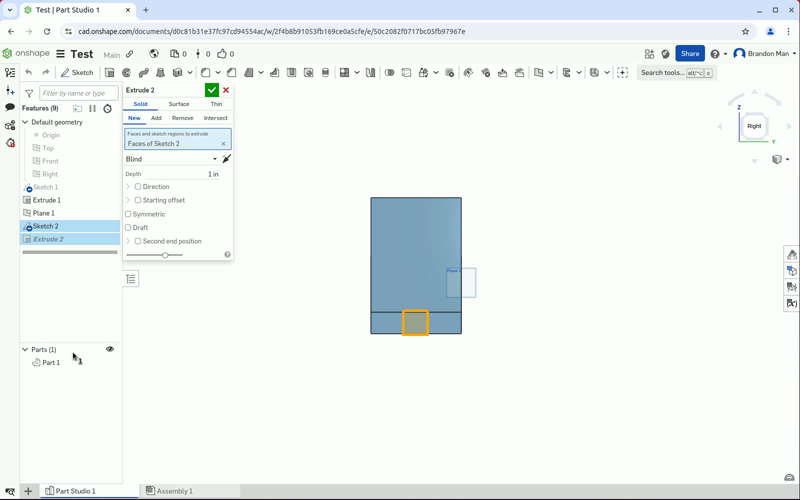
mouse_move(143, 106)
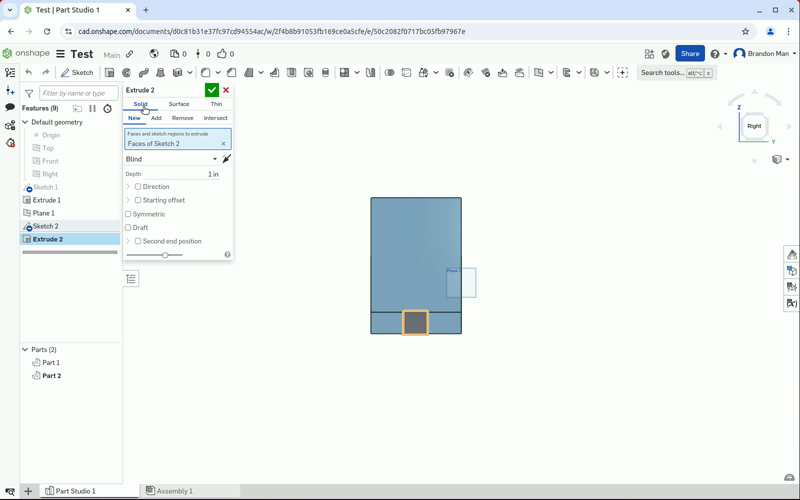
click(143, 106)
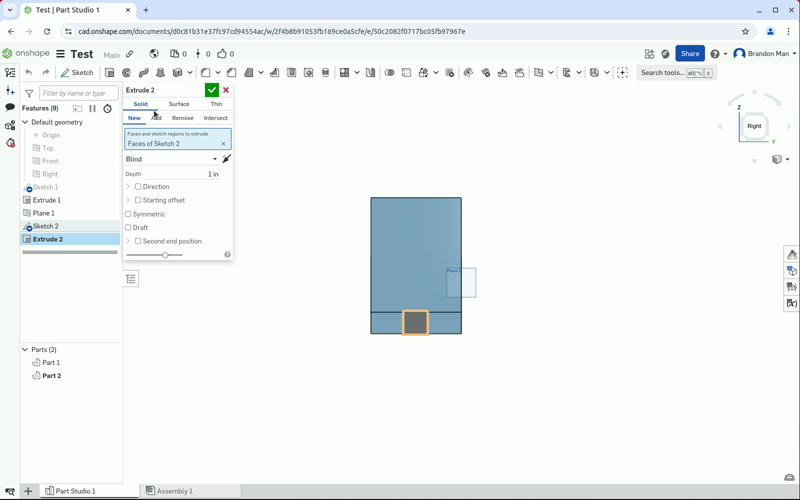
mouse_move(186, 120)
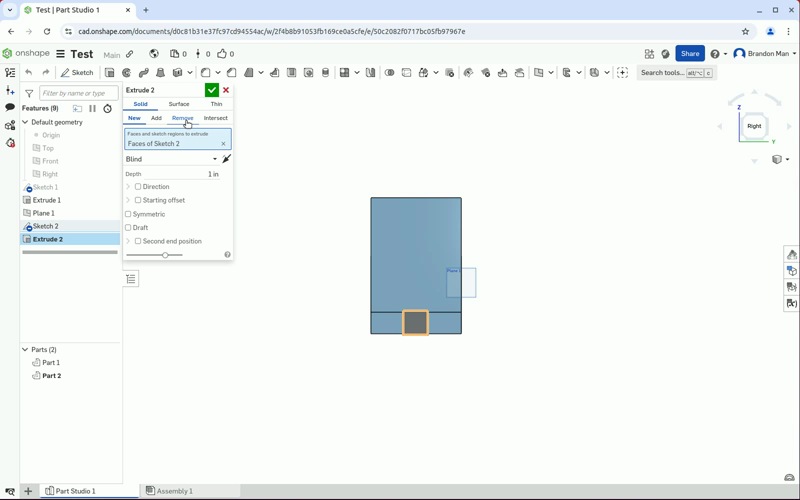
click(186, 120)
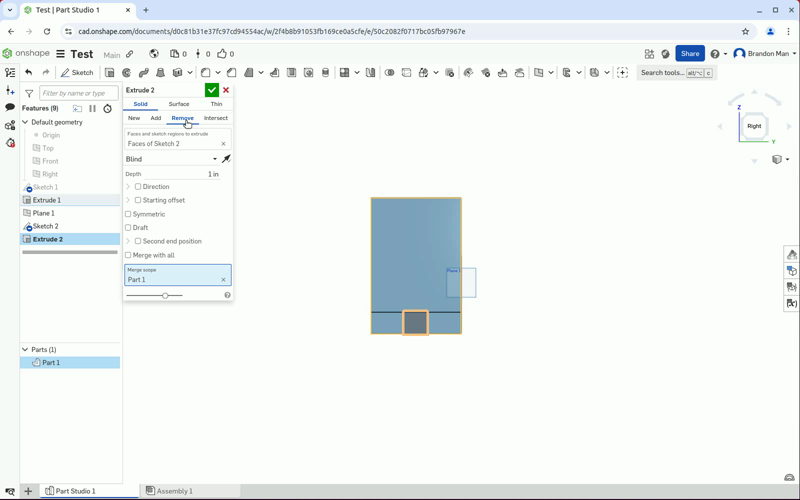
key(tab, 4)
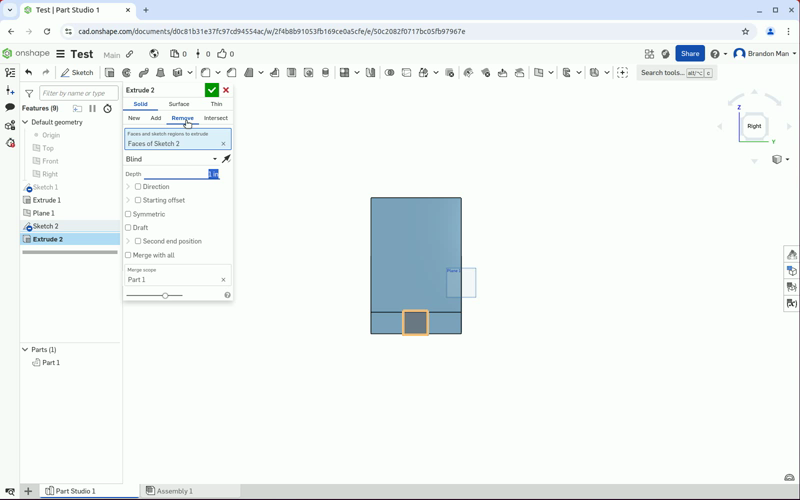
text(4.574)
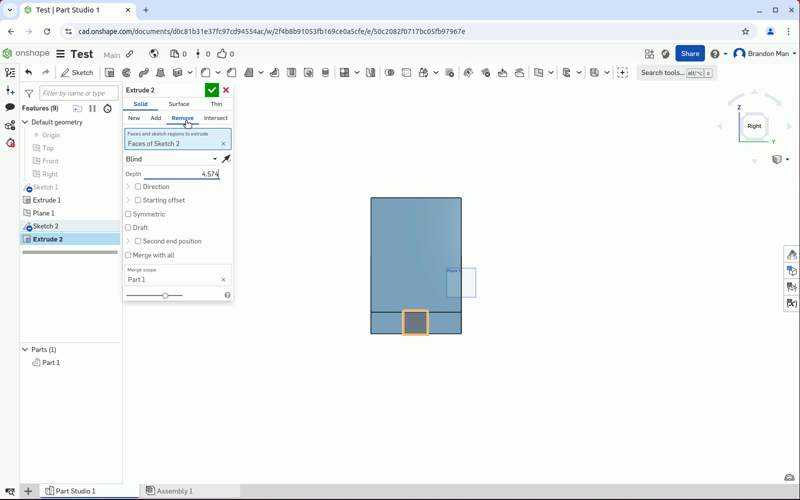
key(tab, 6)
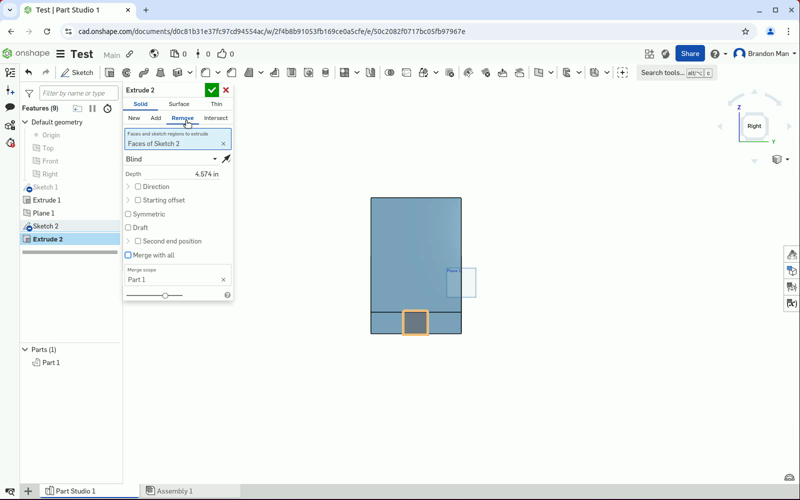
key(space)
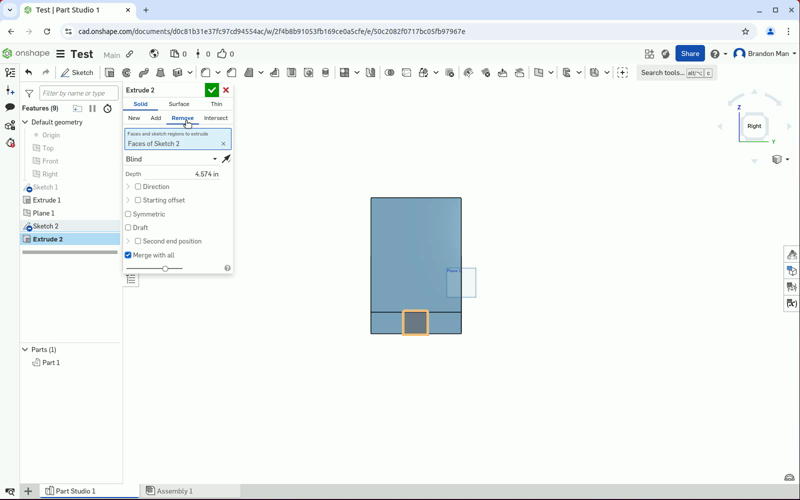
key(enter)
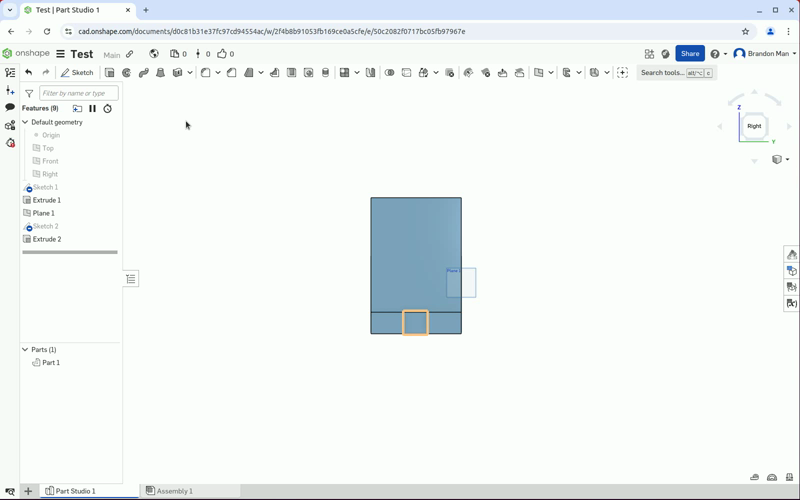
key(shift+h)
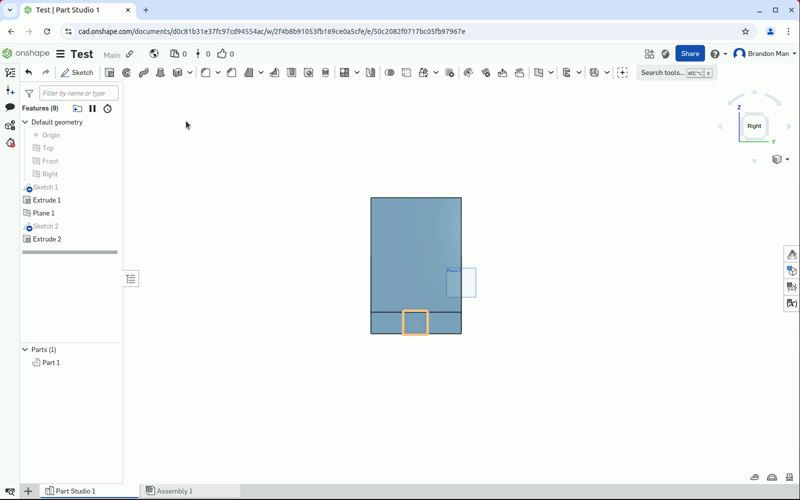
key(shift+h)
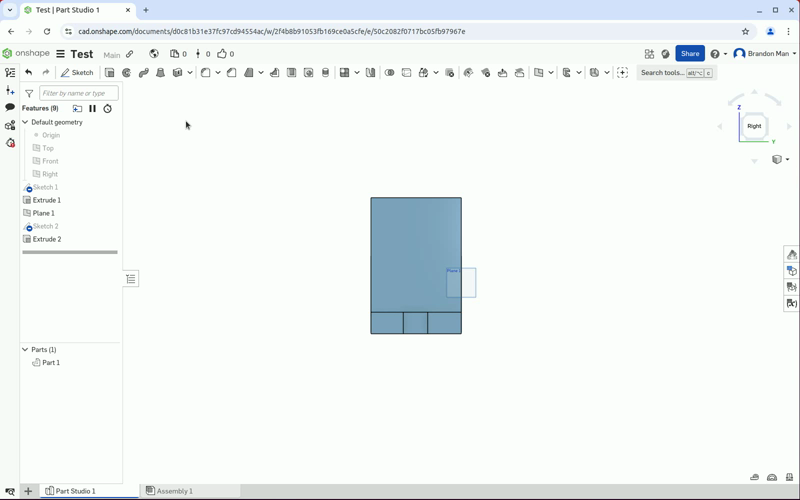
mouse_move(73, 189)
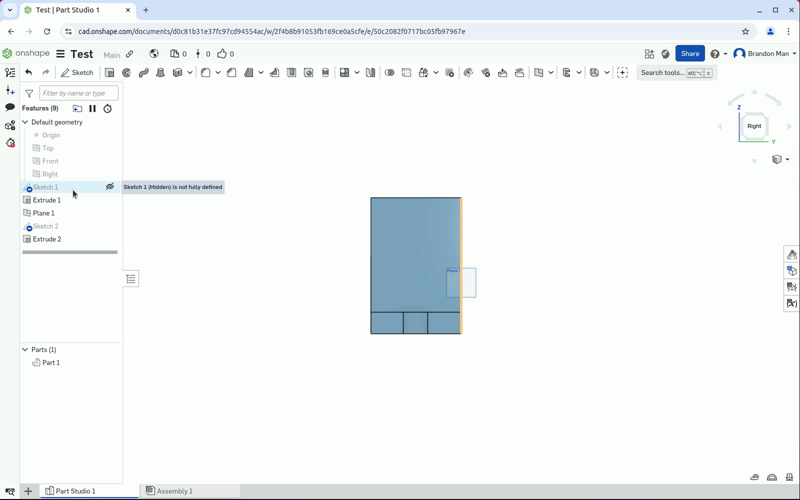
click(73, 189)
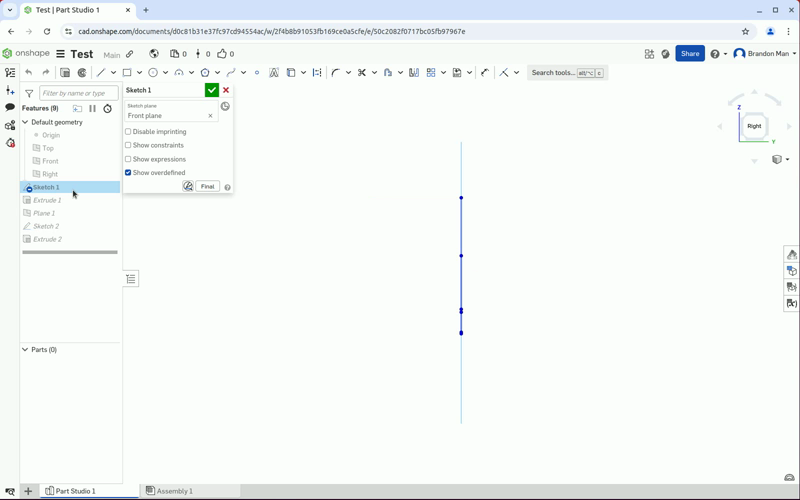
mouse_move(229, 92)
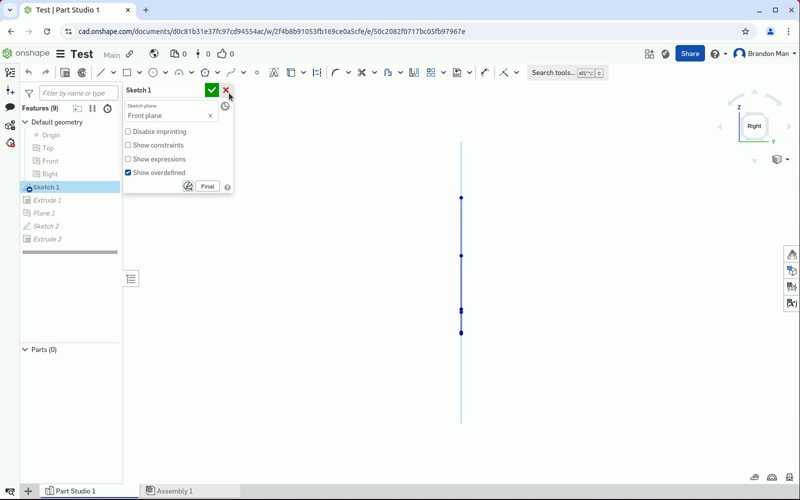
click(229, 92)
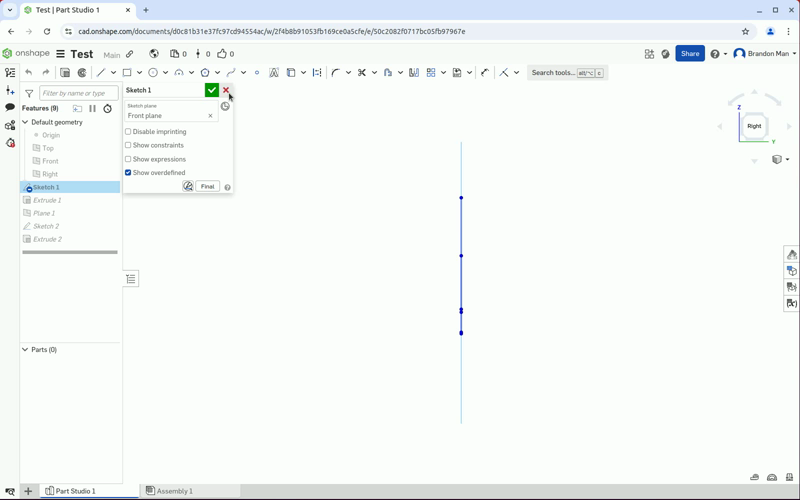
key(shift+s)
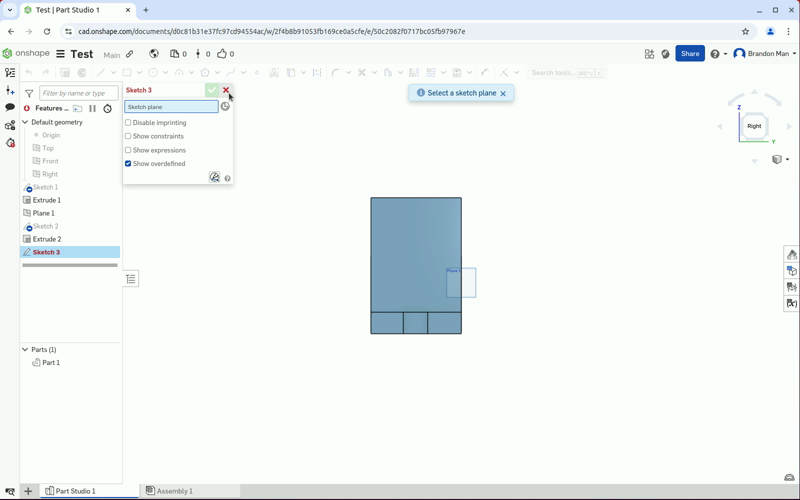
mouse_move(73, 176)
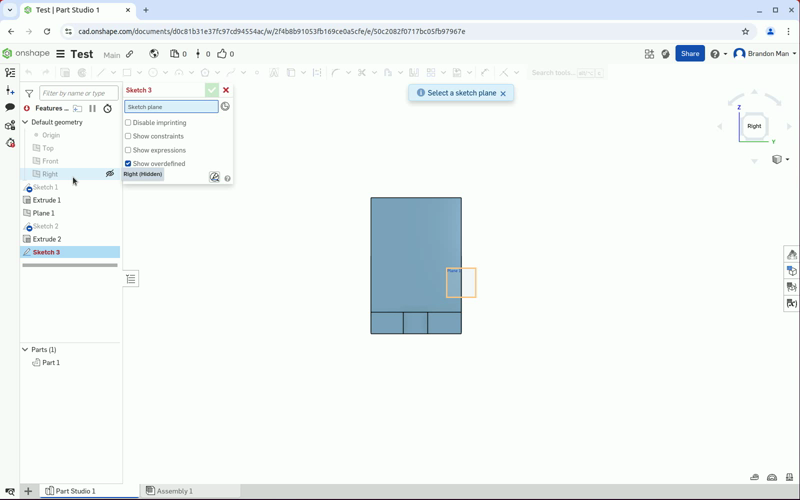
click(73, 176)
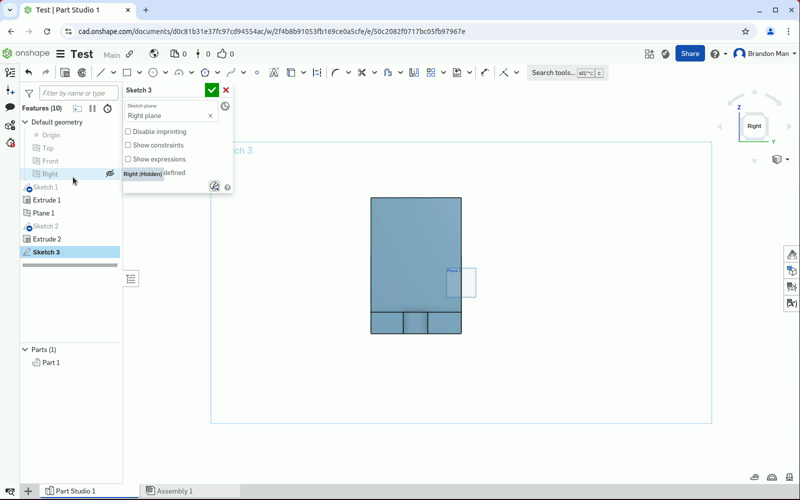
mouse_move(73, 352)
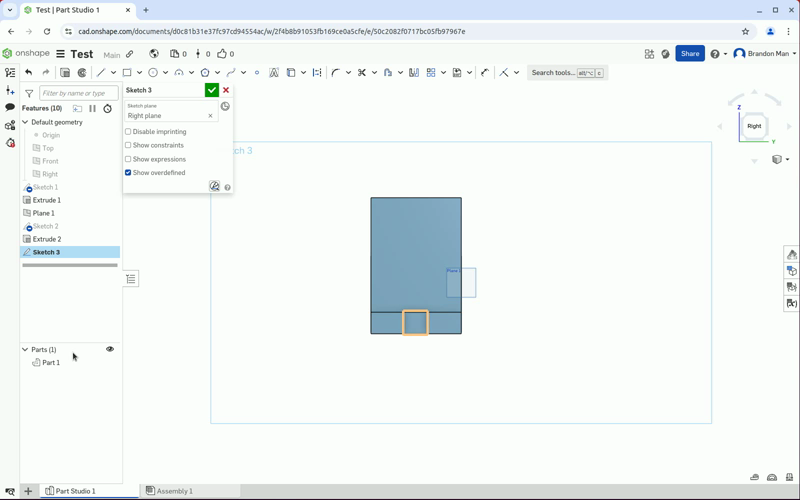
key(y)
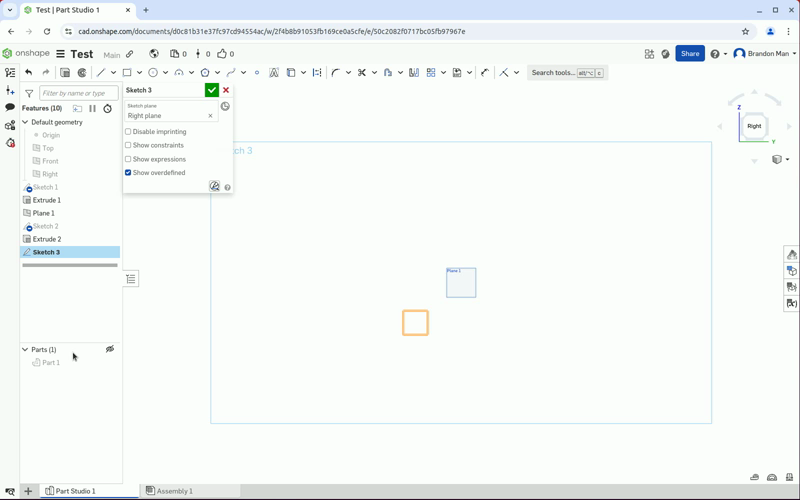
key(c)
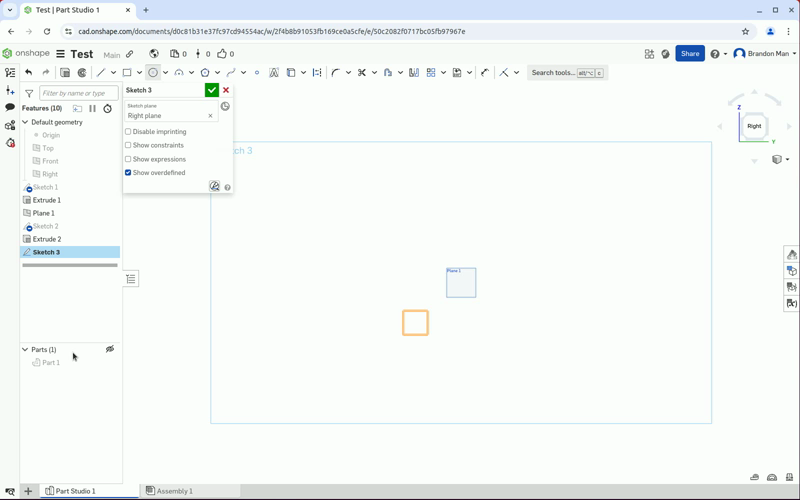
key_down(shift)
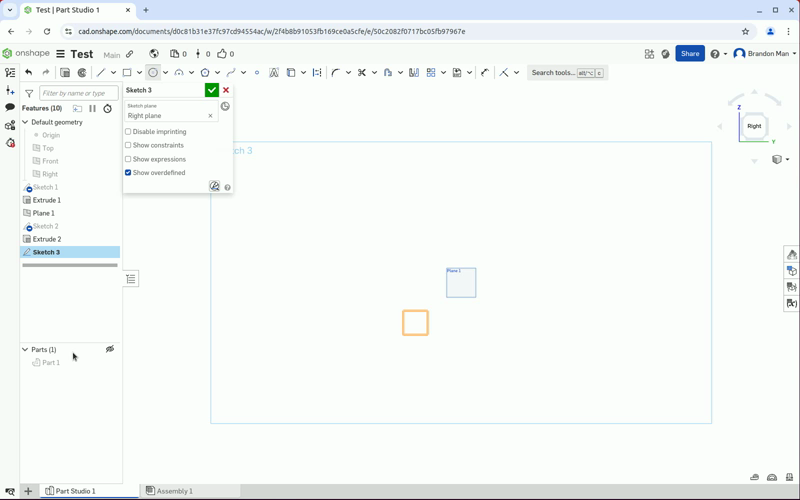
mouse_move(414, 247)
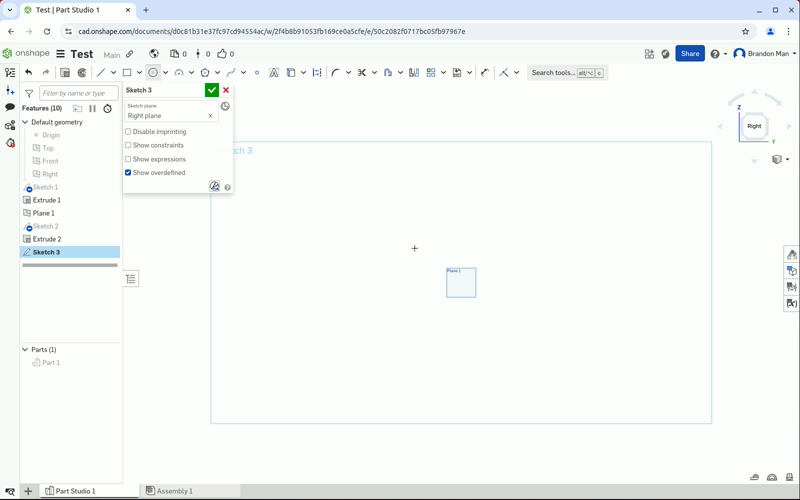
click(414, 247)
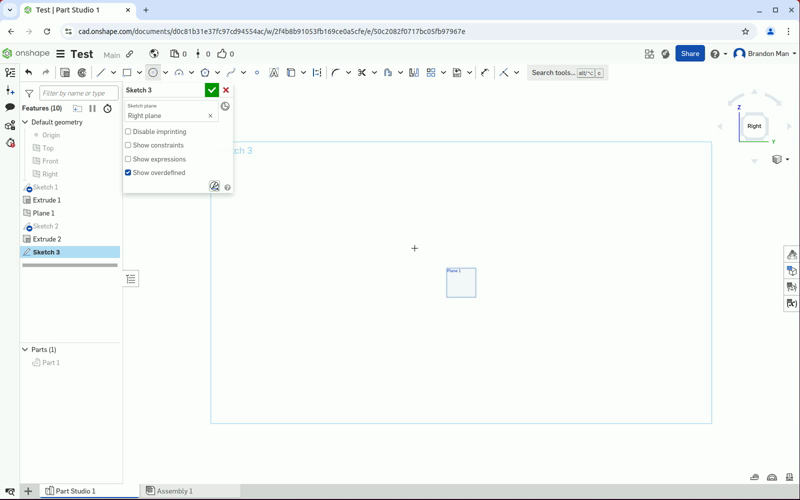
key_up(shift)
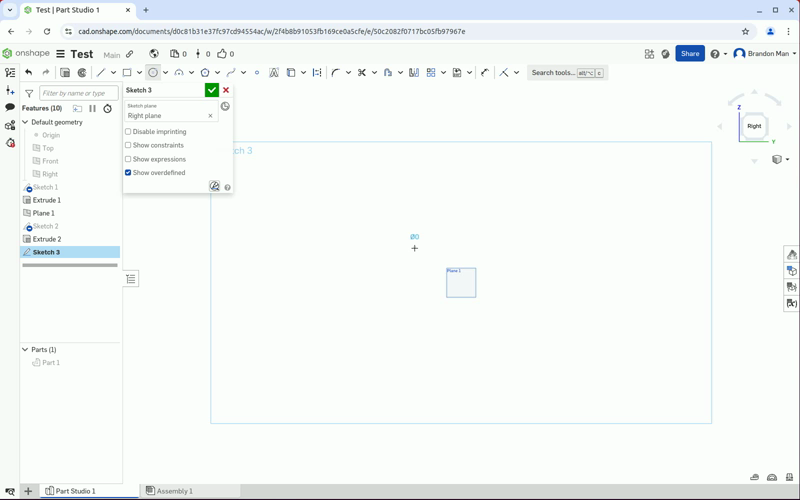
mouse_move(443, 247)
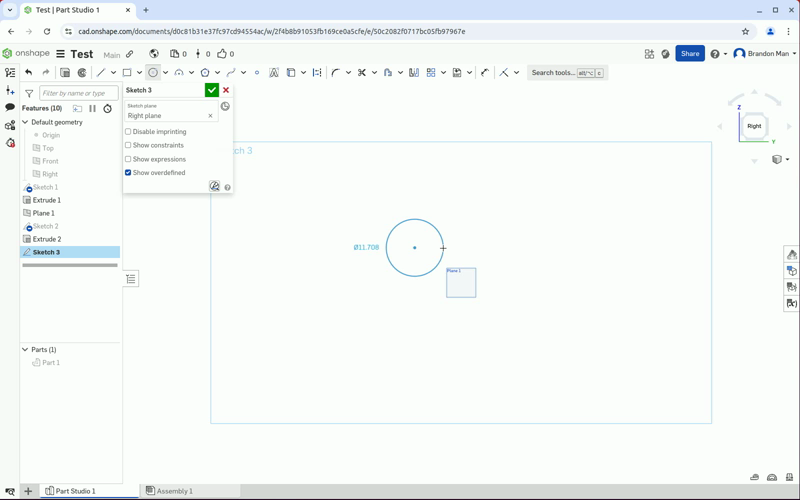
click(443, 247)
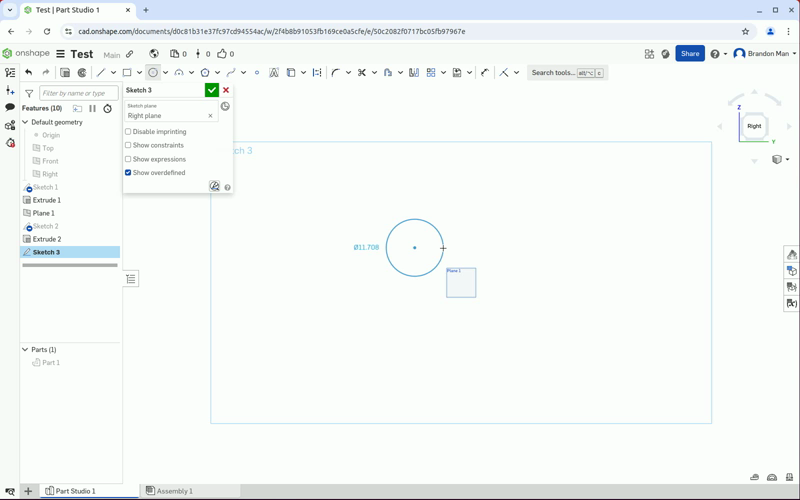
key(esc)
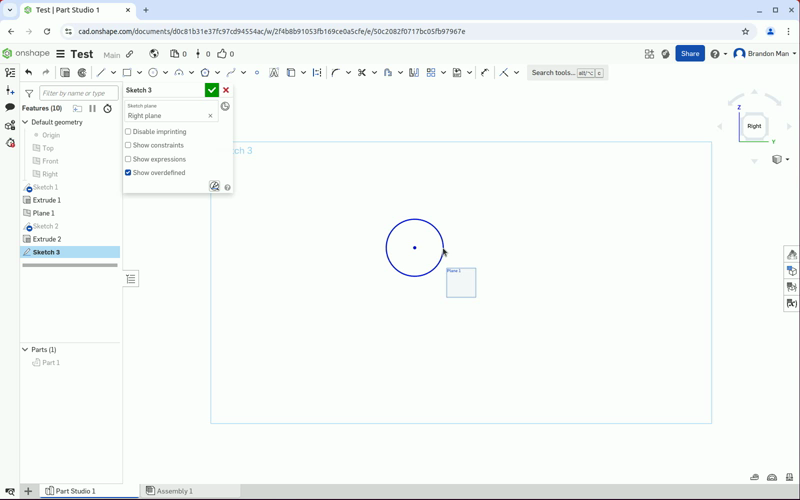
key(c)
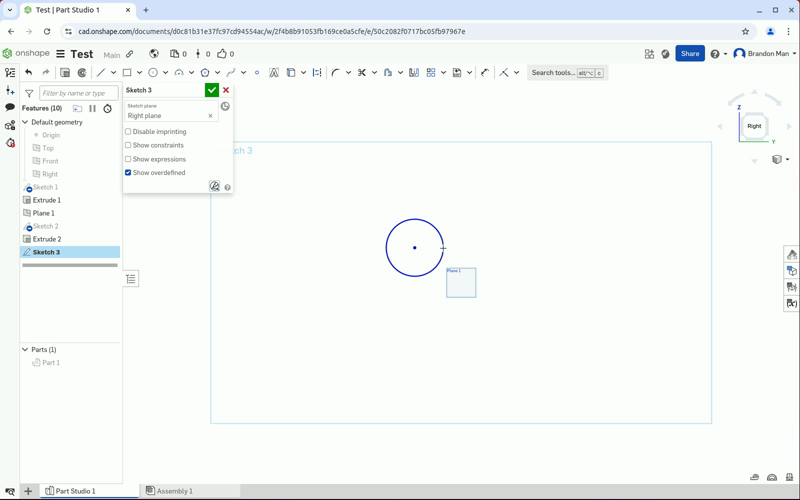
key_down(shift)
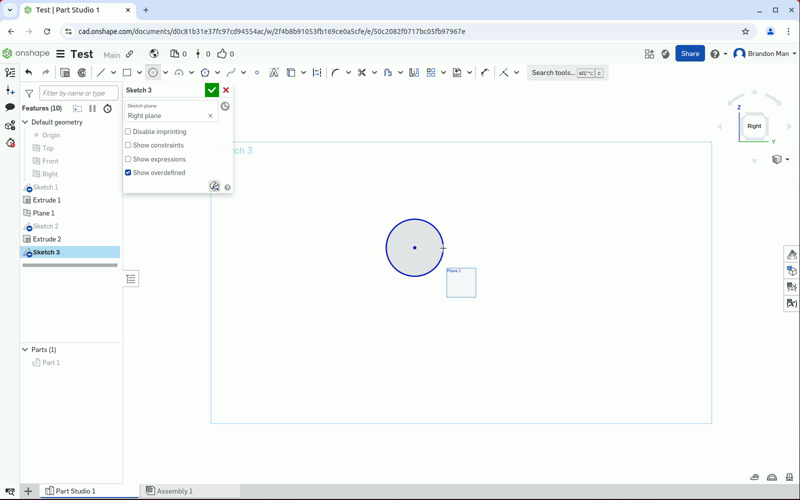
mouse_move(414, 247)
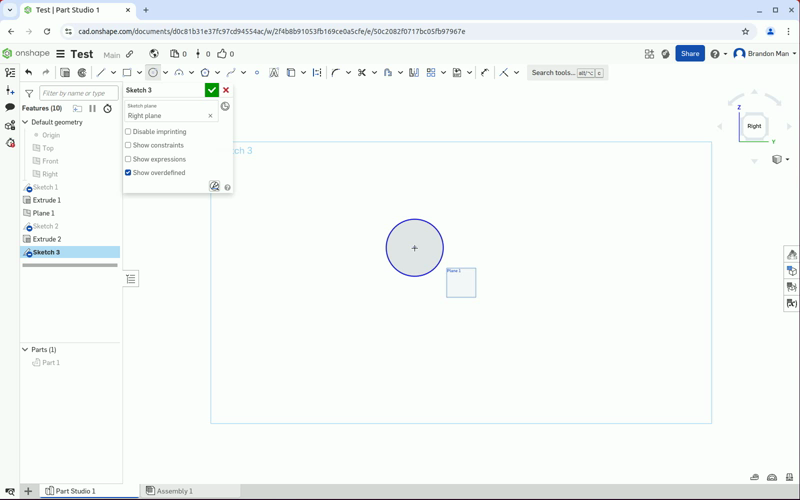
click(414, 247)
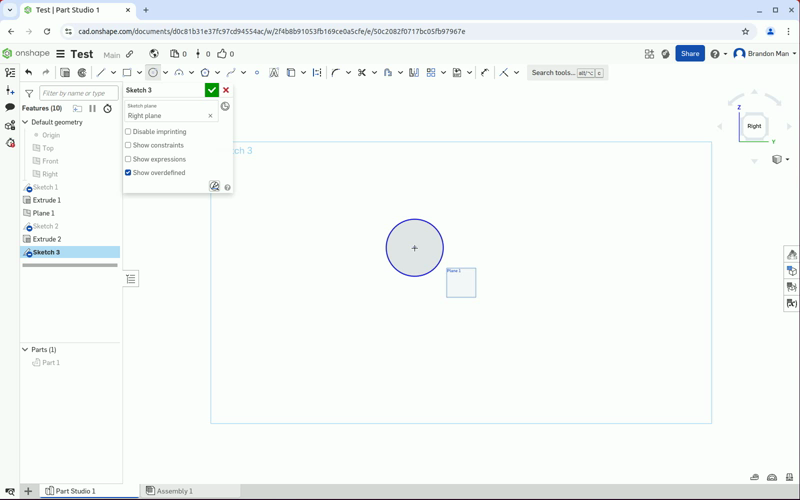
key_up(shift)
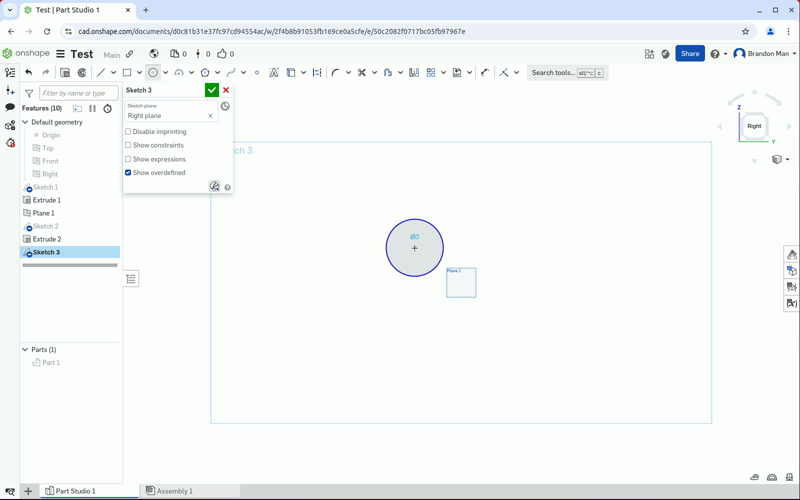
mouse_move(427, 247)
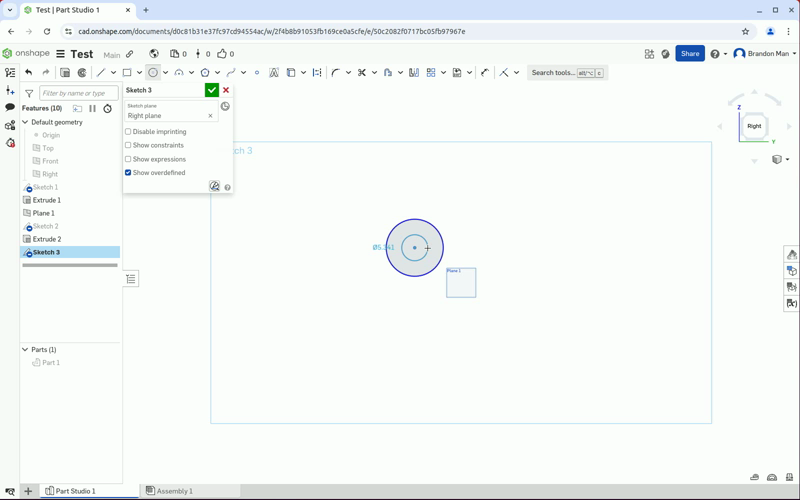
click(427, 247)
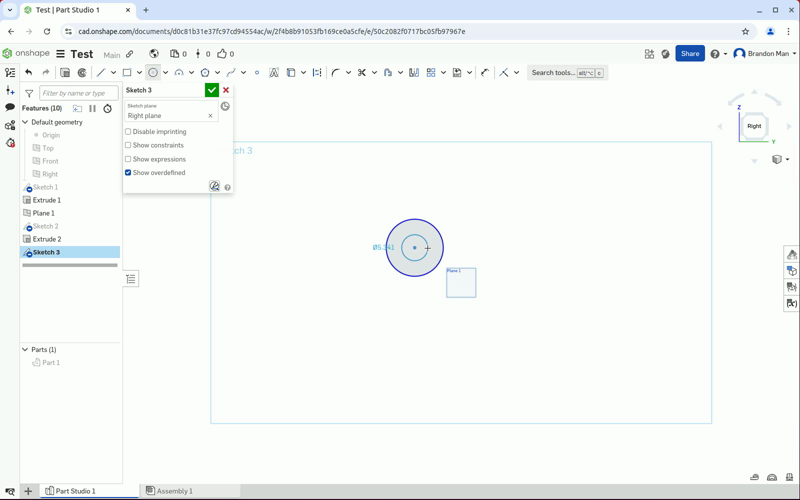
key(esc)
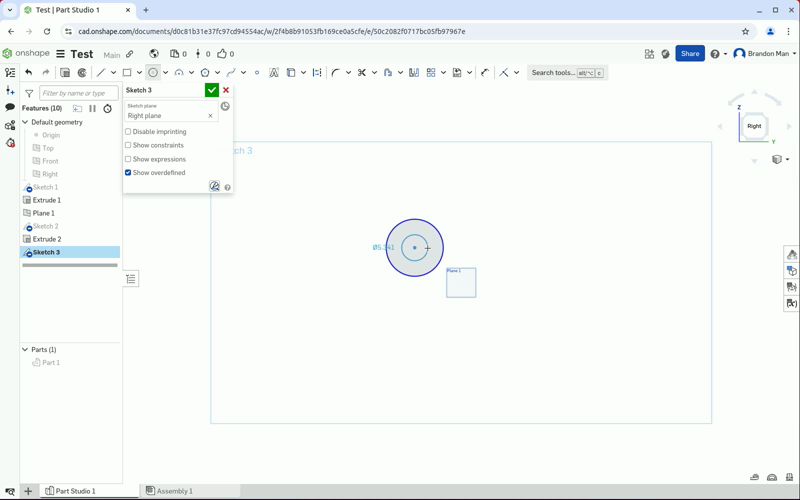
mouse_move(418, 274)
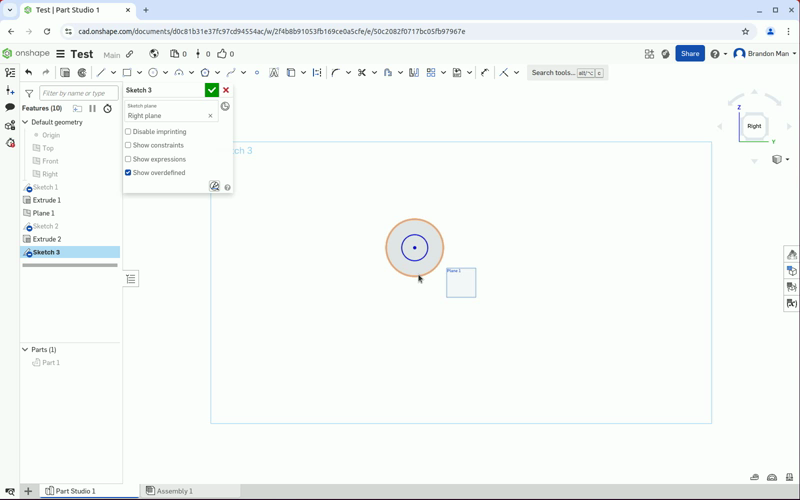
click(418, 274)
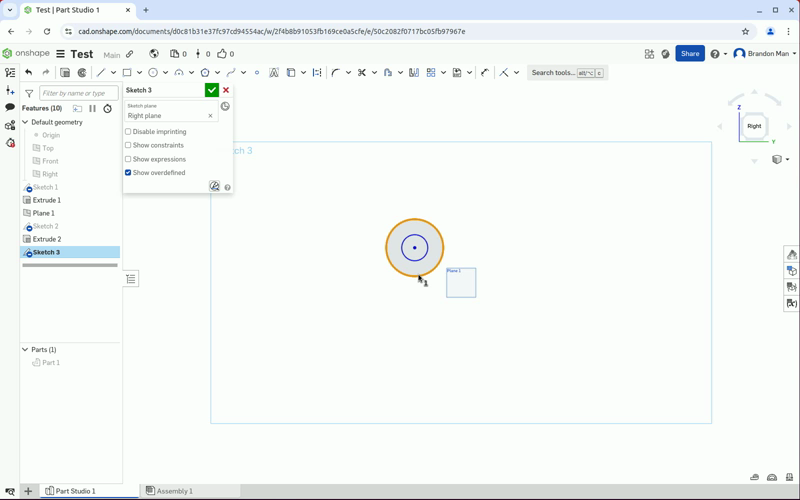
mouse_move(73, 352)
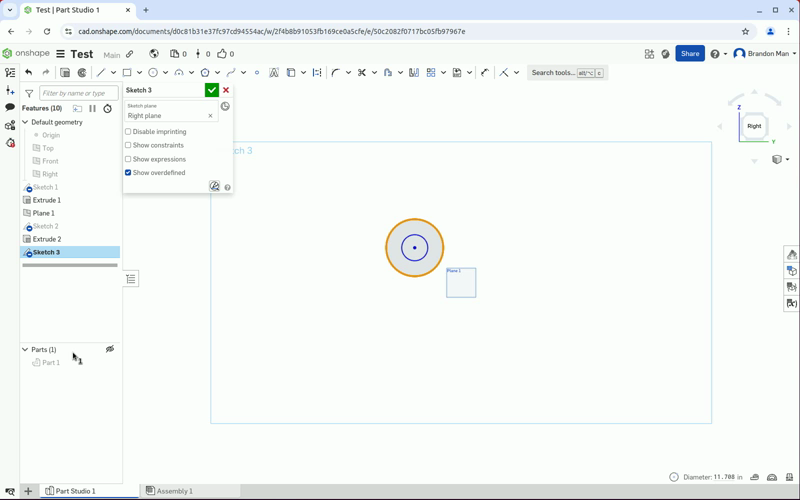
key(shift+y)
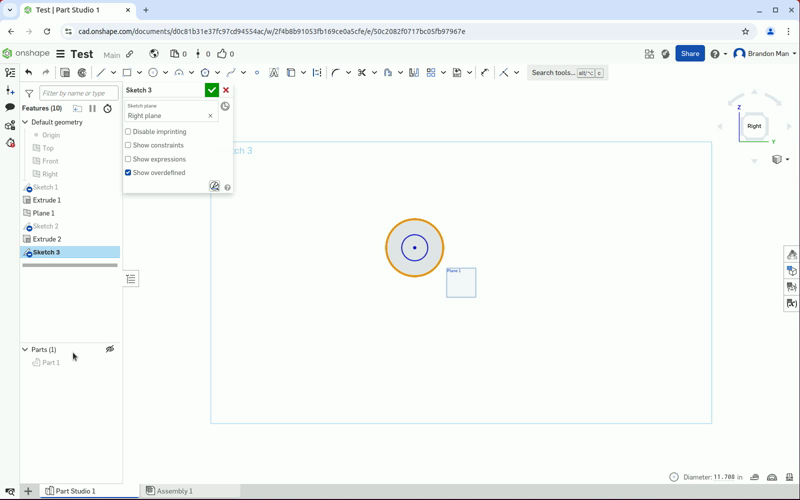
key(shift+e)
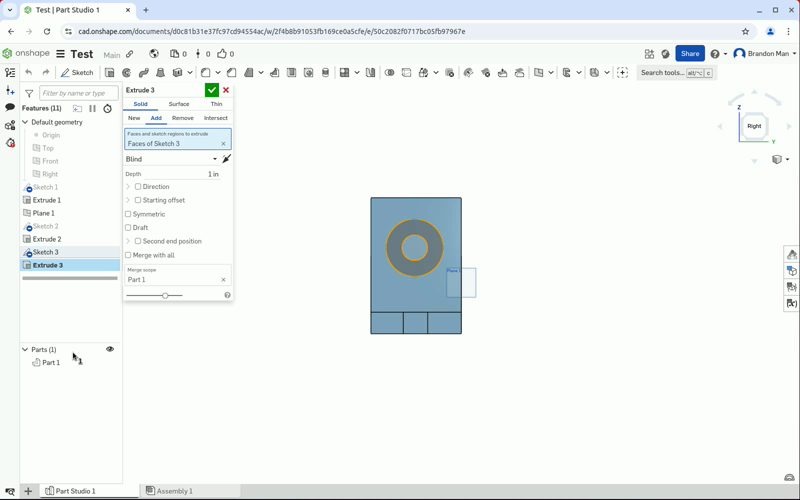
mouse_move(143, 106)
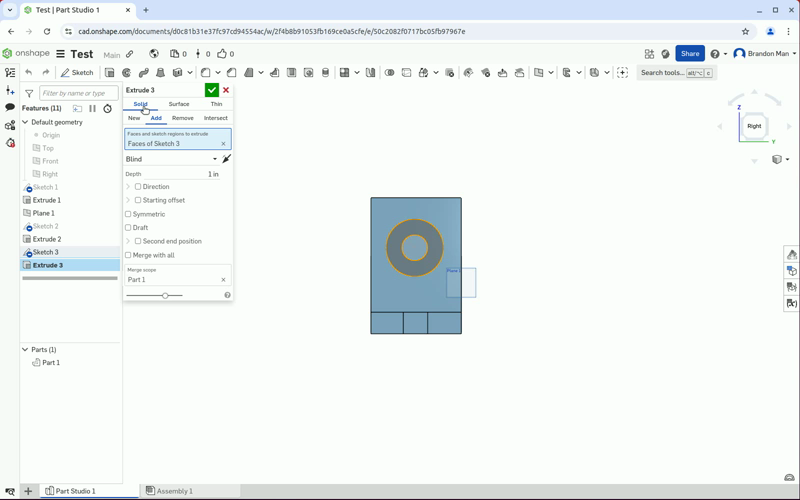
click(143, 106)
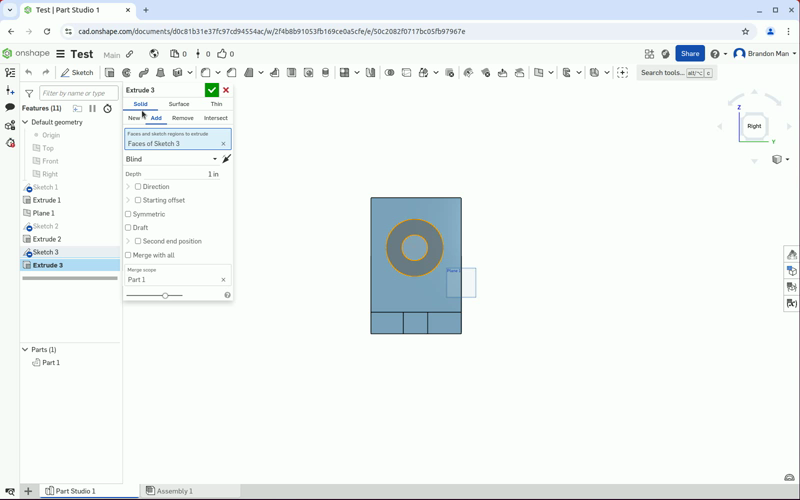
mouse_move(137, 120)
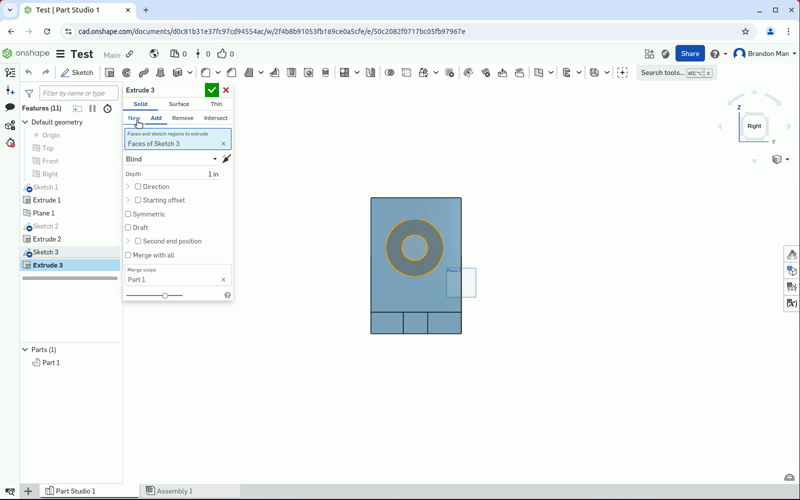
click(137, 120)
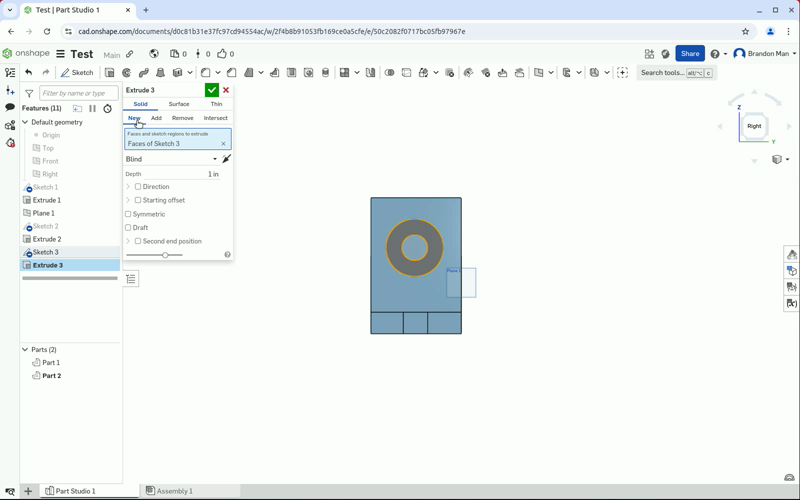
key(tab, 4)
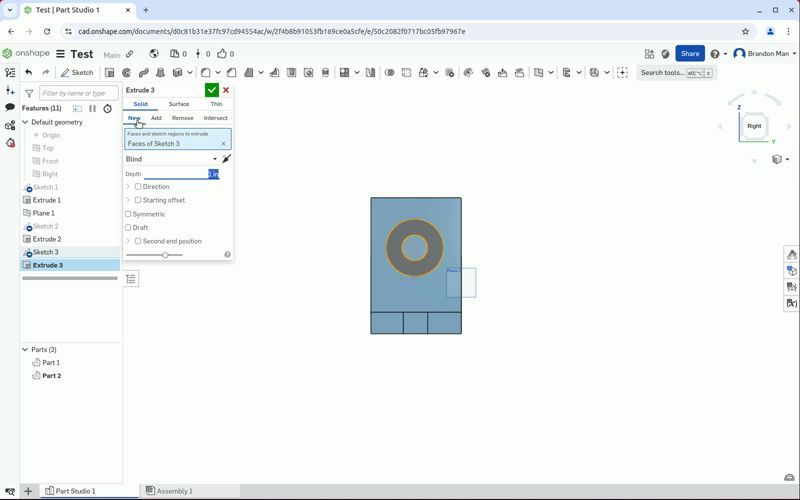
text(9.388)
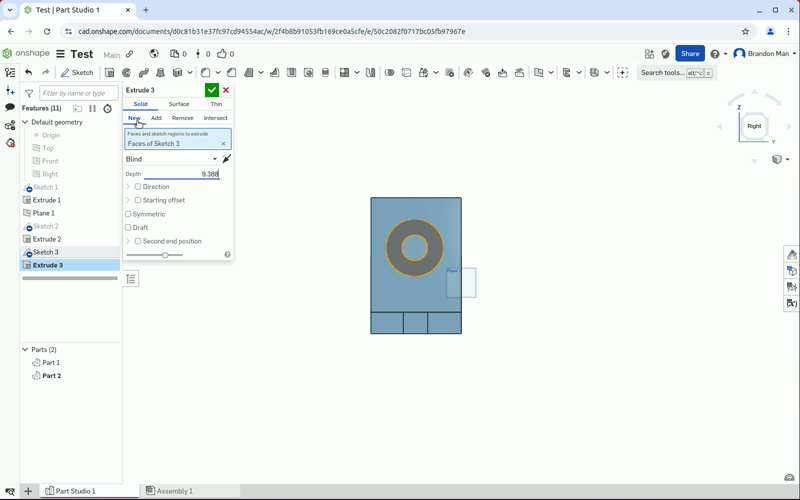
key(enter)
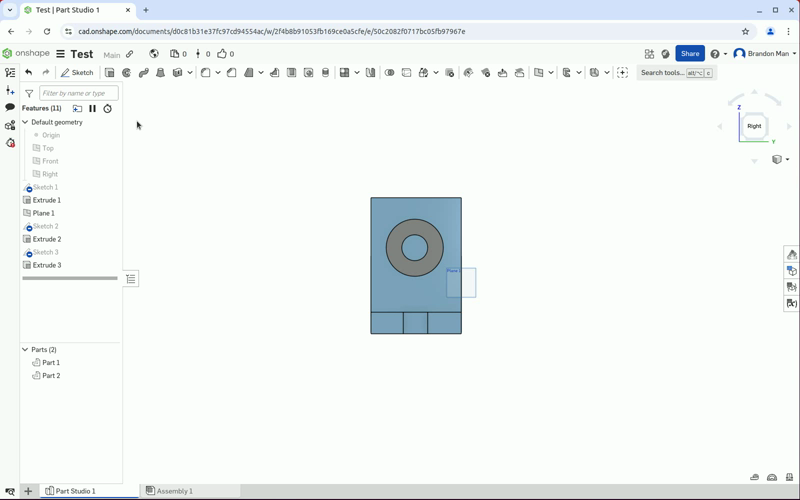
key(shift+h)
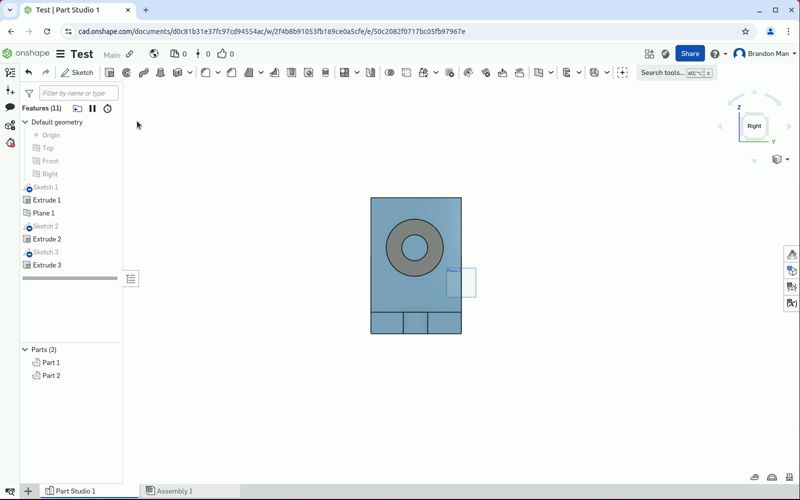
key(shift+h)
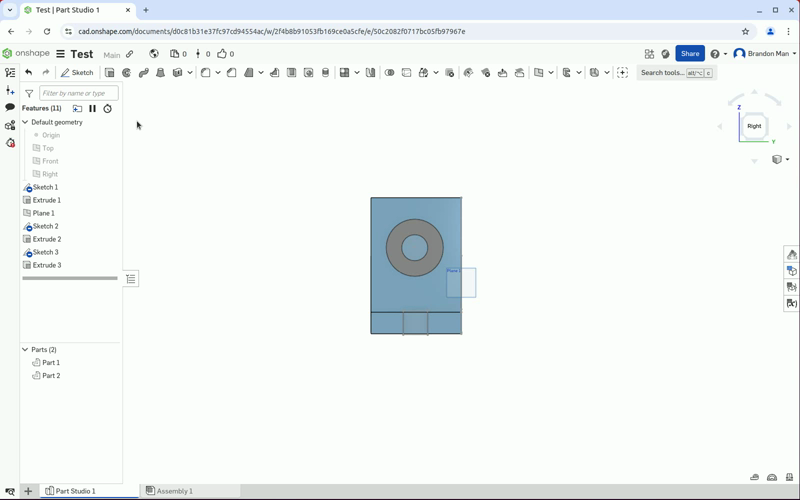
key(shift+7)
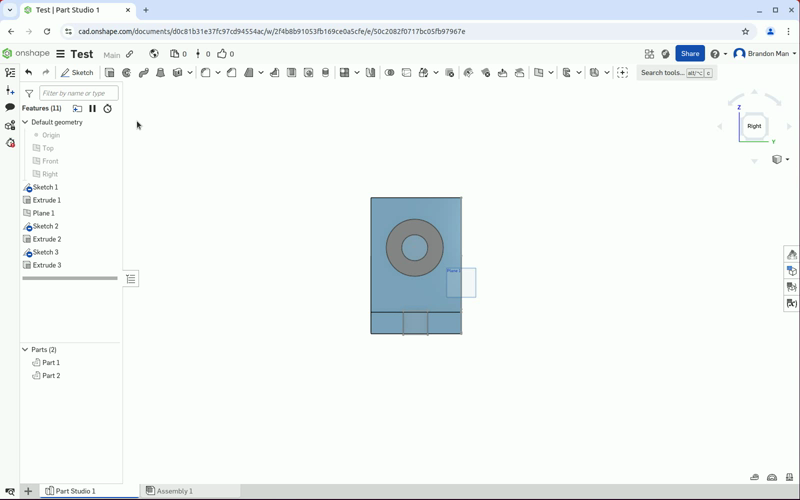
key(right, 2)
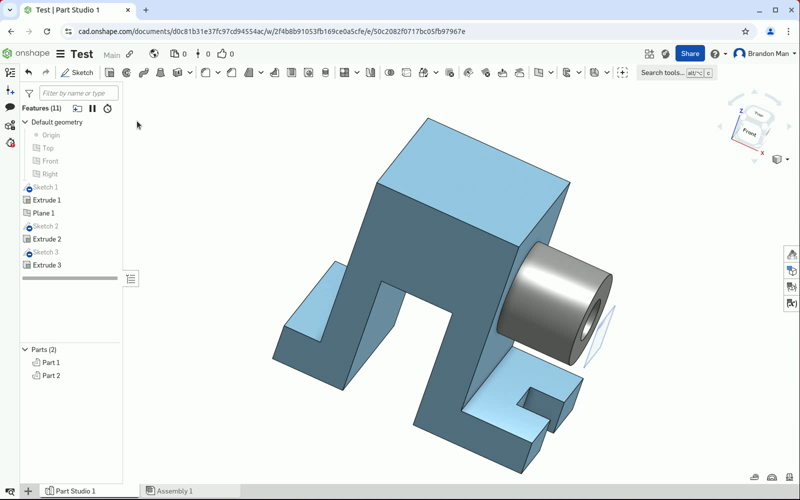
key(down, 2)
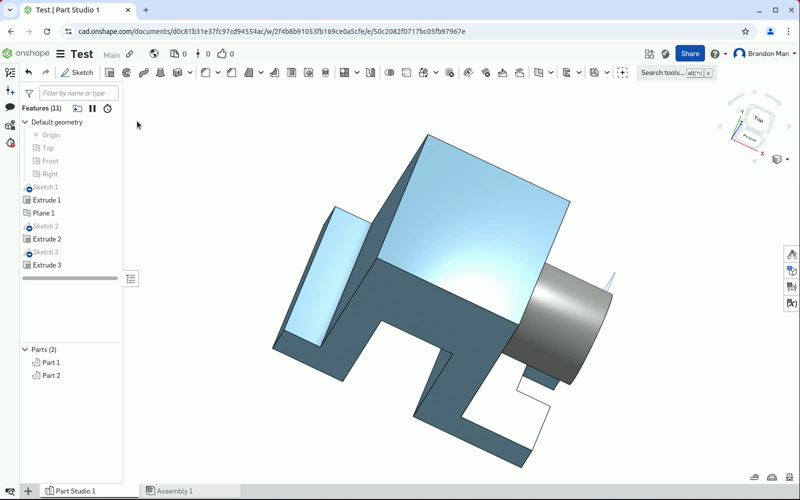
key(up, 2)
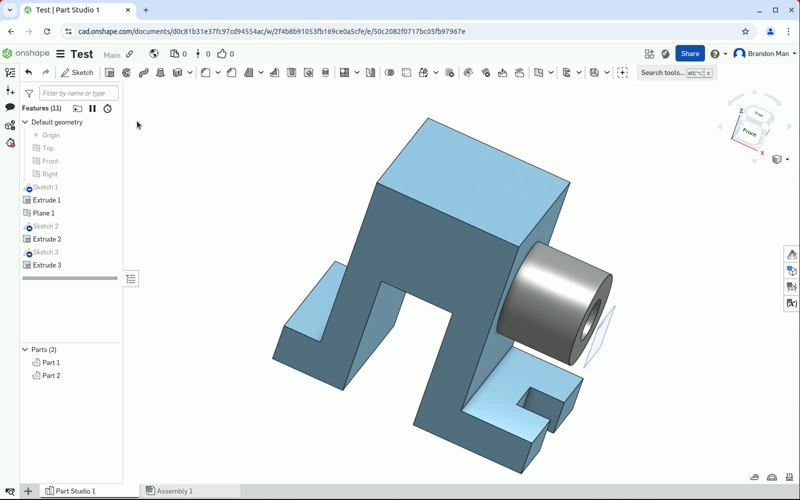
key(left, 2)
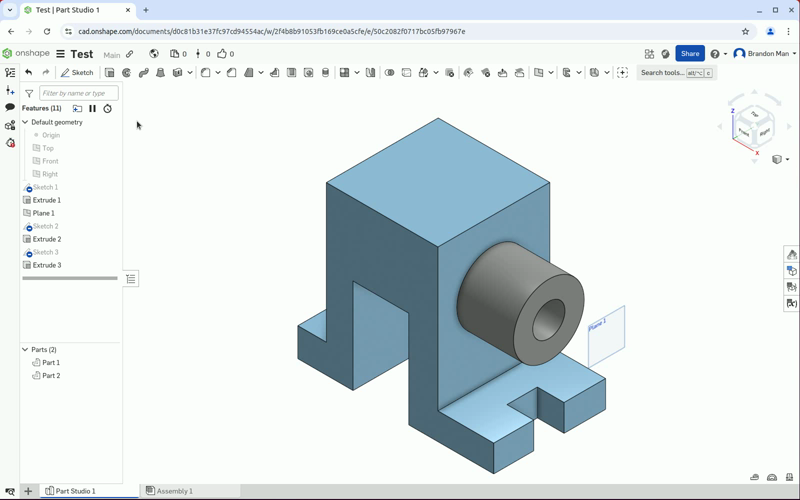
mouse_move(73, 189)
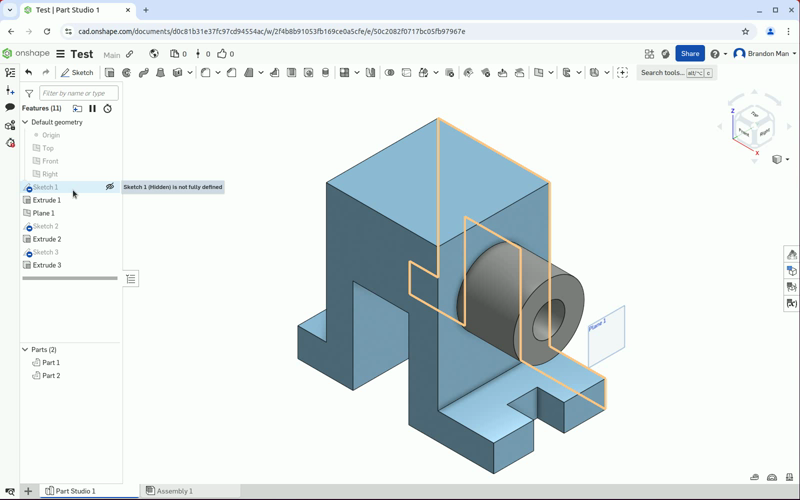
click(73, 189)